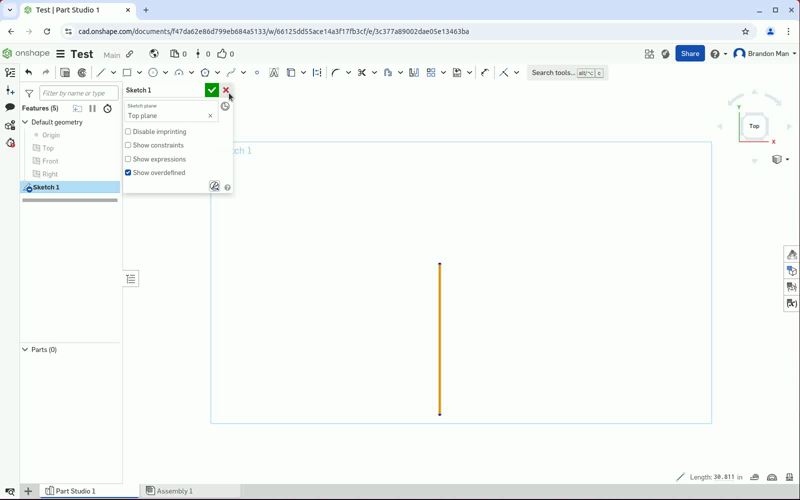
key(shift+h)
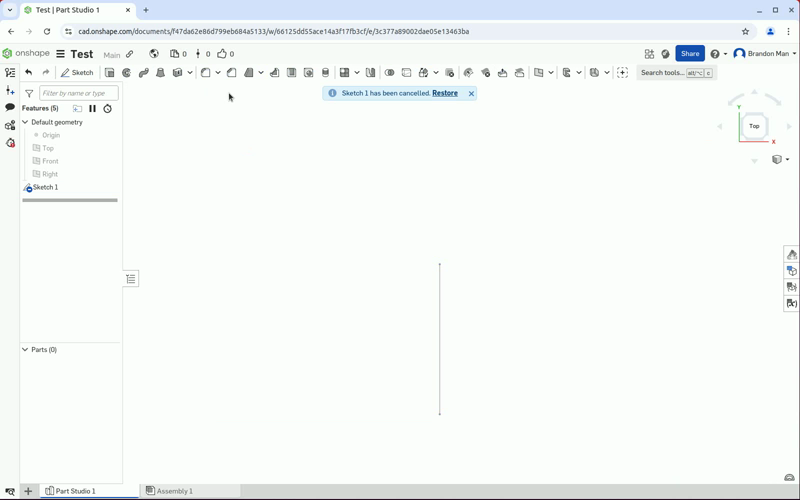
key(shift+s)
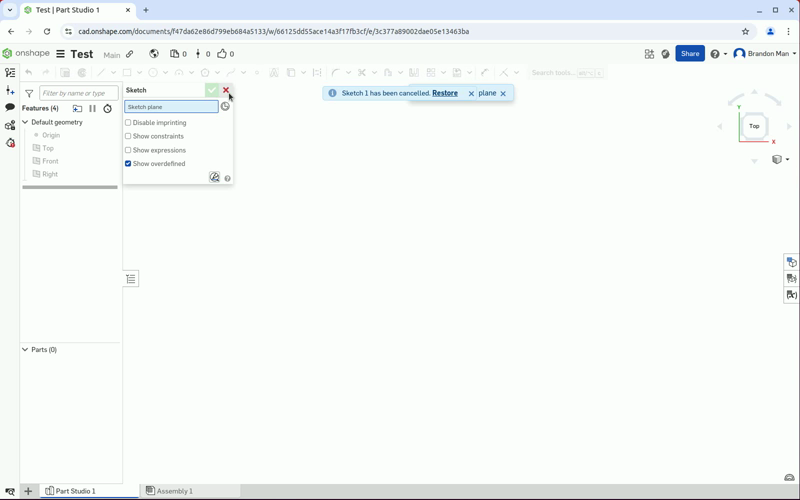
mouse_move(73, 150)
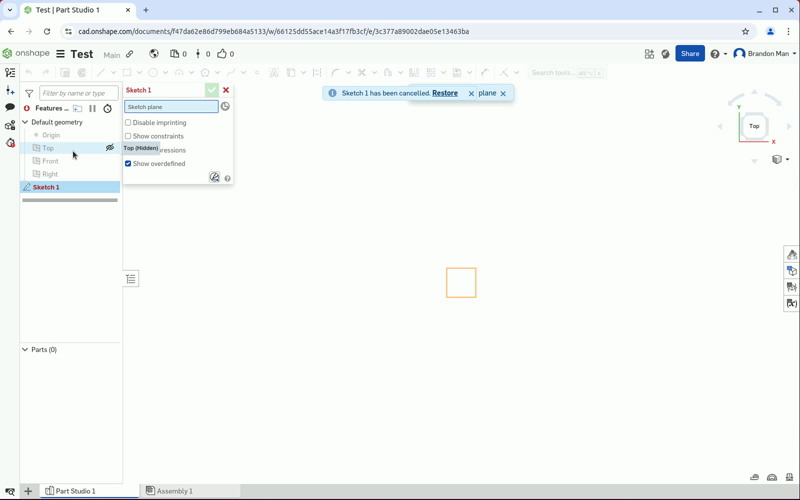
click(73, 150)
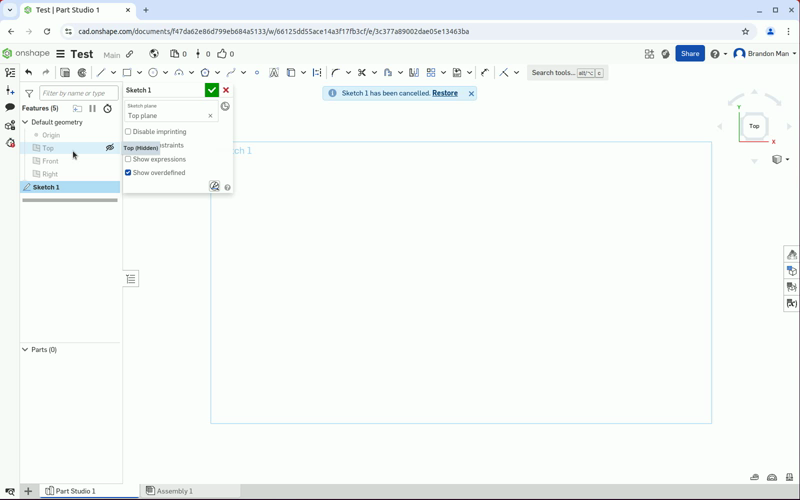
mouse_move(73, 352)
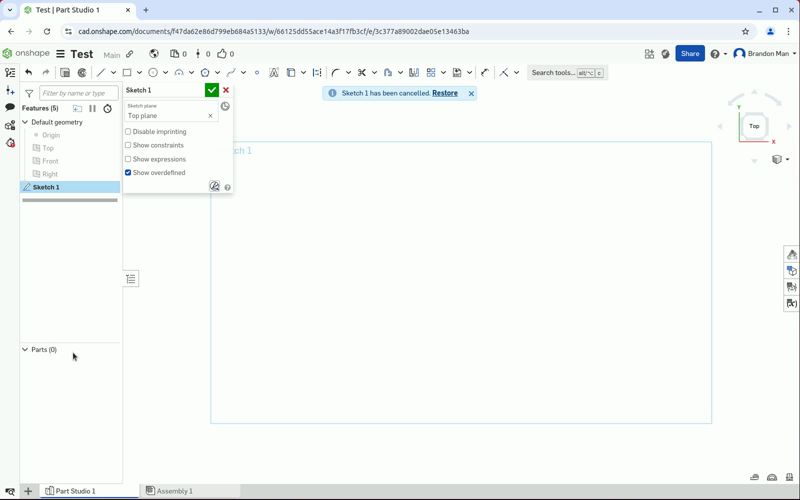
key(y)
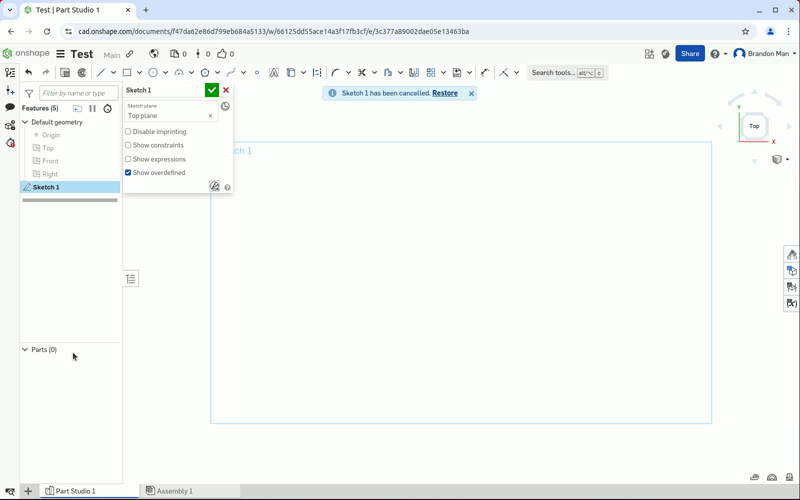
key(l)
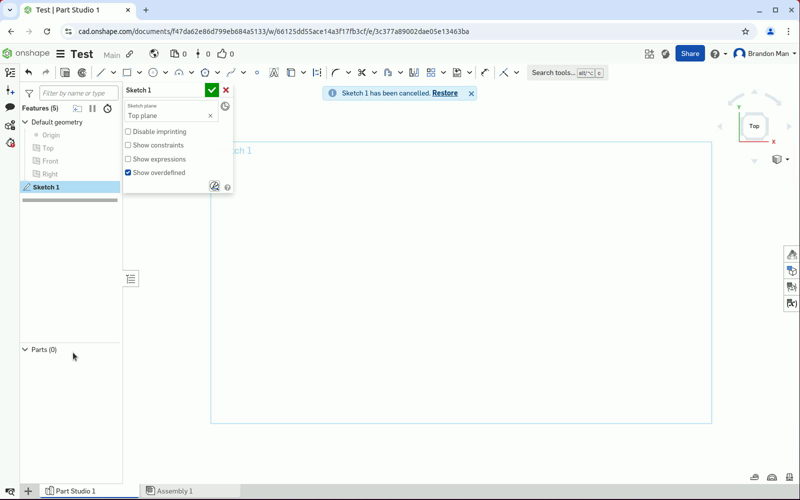
key_down(shift)
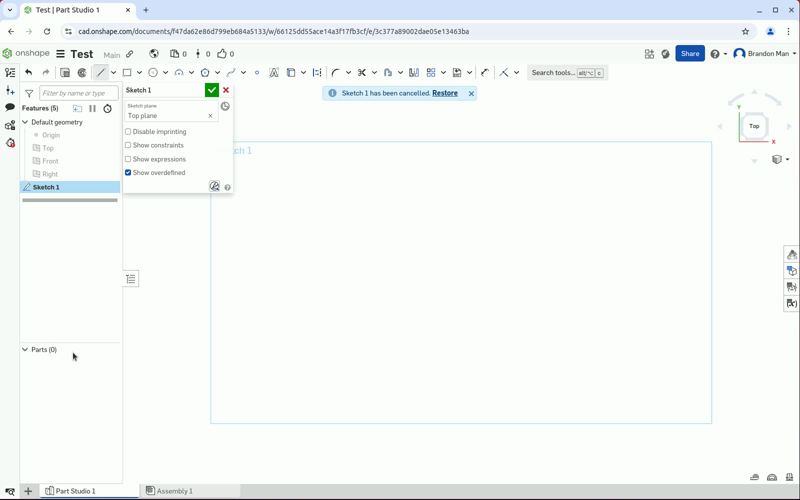
mouse_move(460, 298)
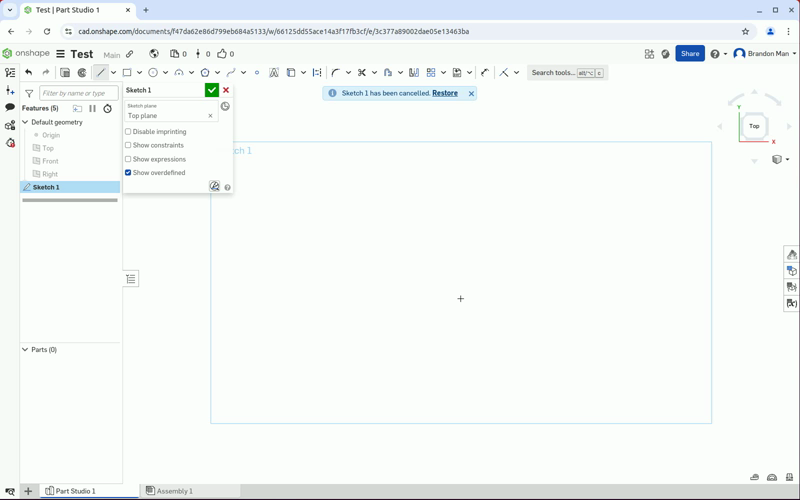
click(460, 298)
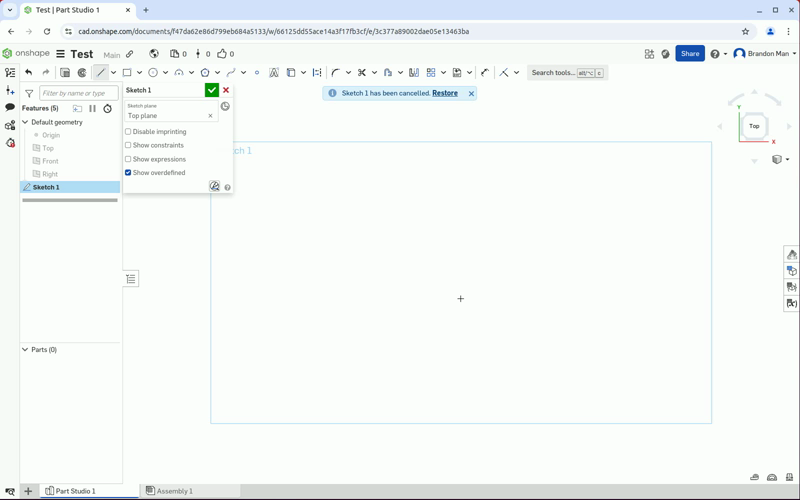
key_up(shift)
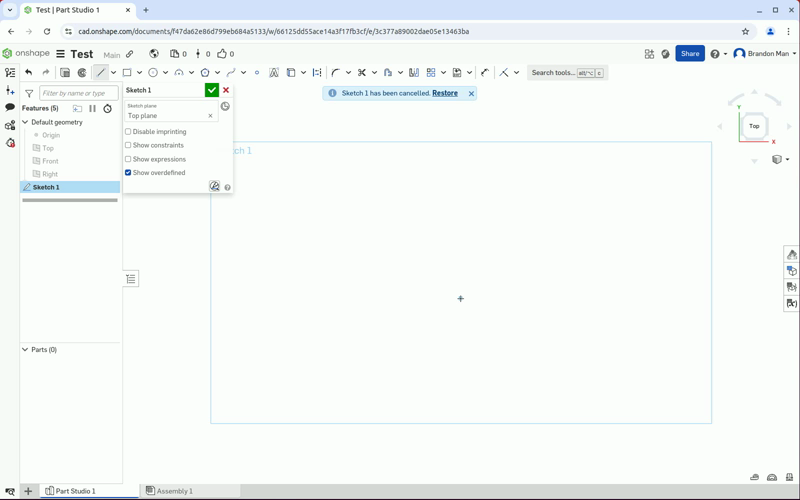
key_down(shift)
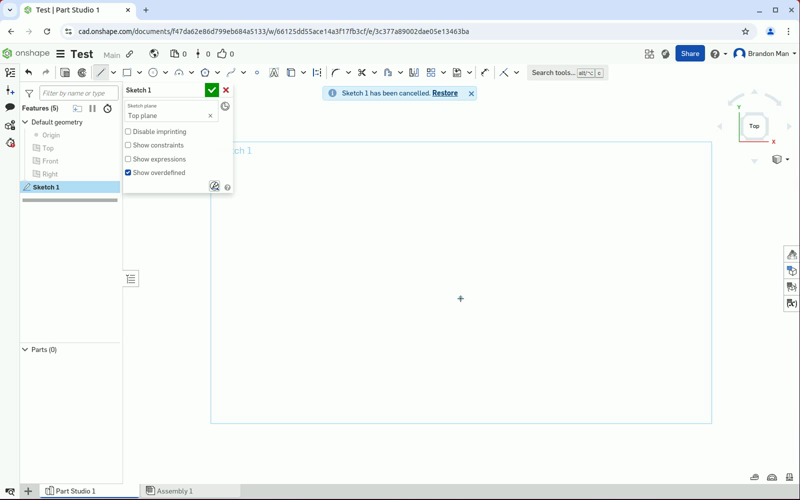
mouse_move(490, 298)
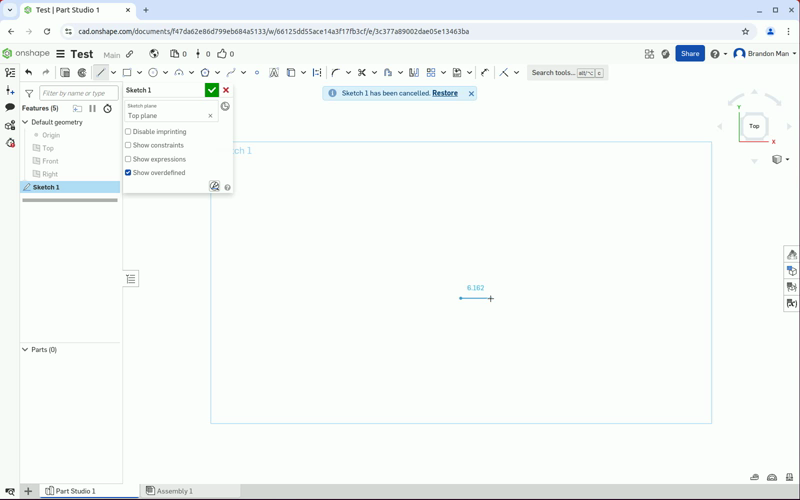
mouse_move(481, 298)
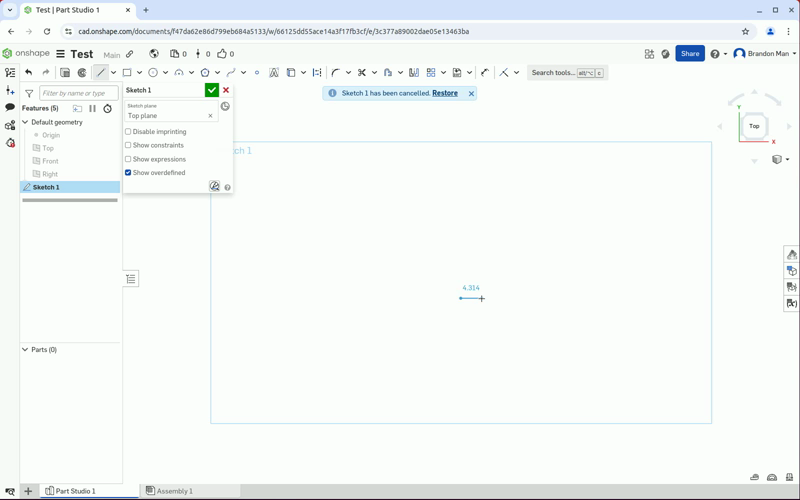
click(481, 298)
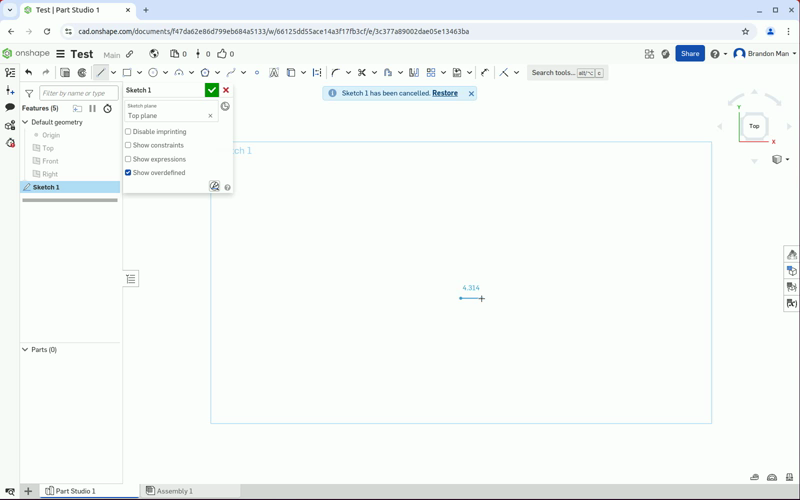
key_up(shift)
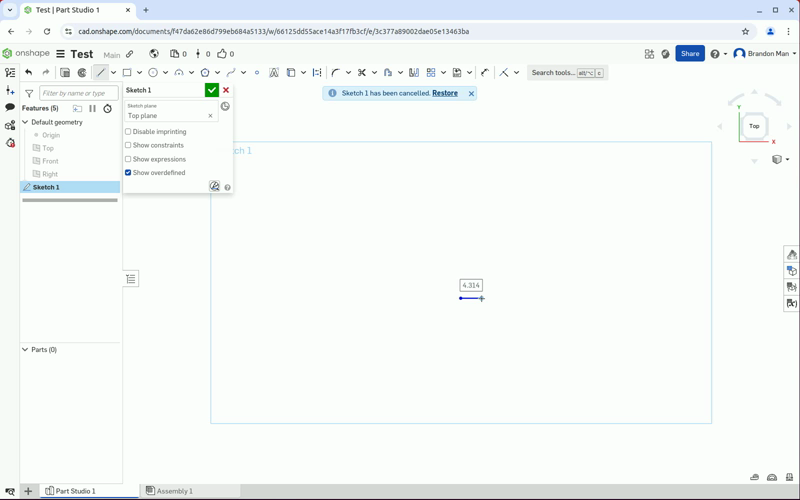
key_down(shift)
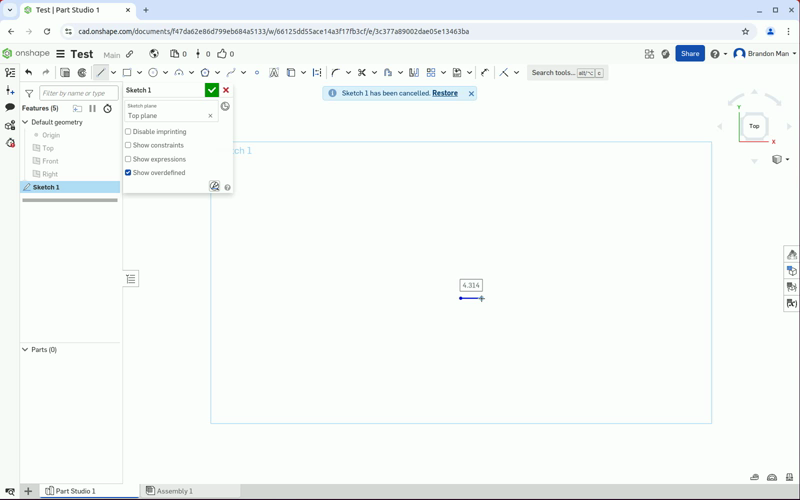
mouse_move(511, 298)
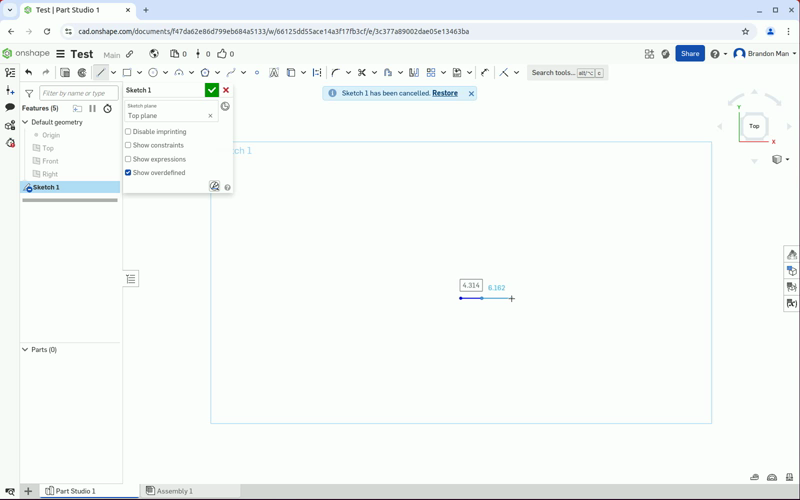
mouse_move(481, 267)
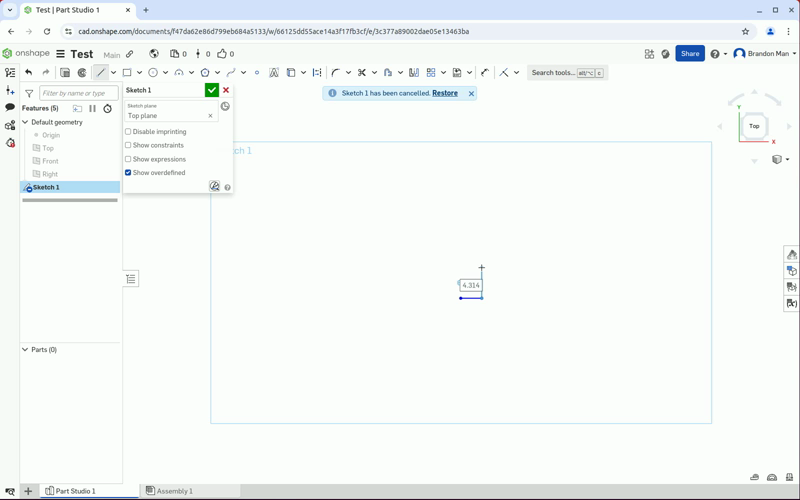
click(481, 267)
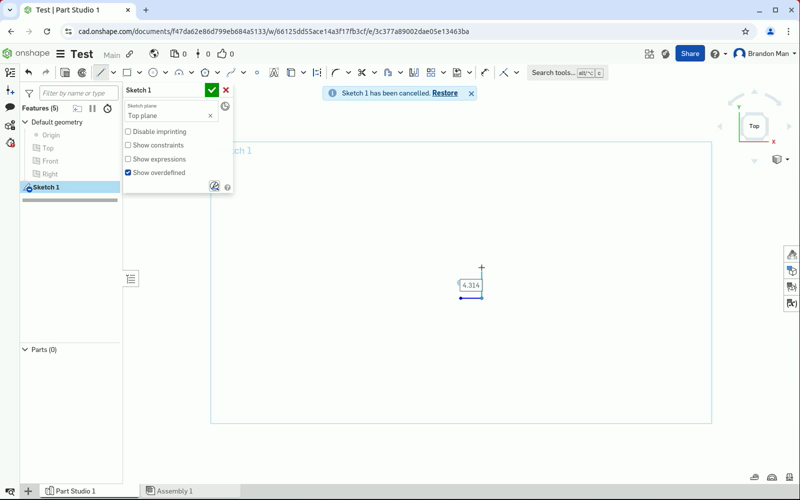
key_up(shift)
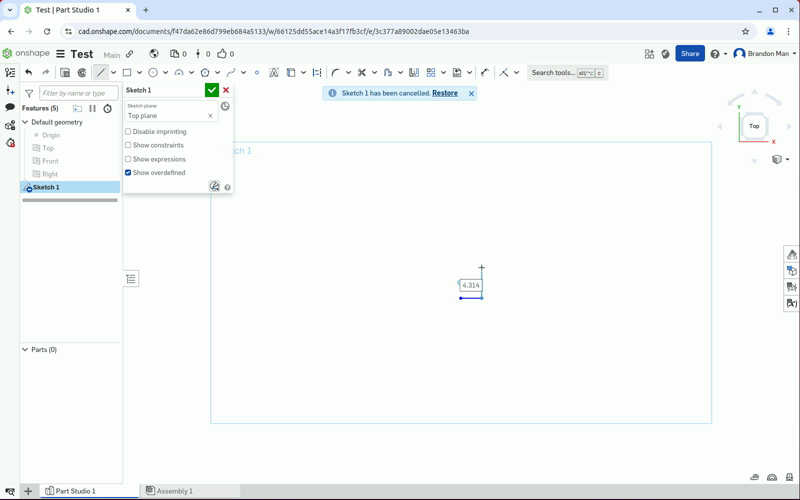
key_down(shift)
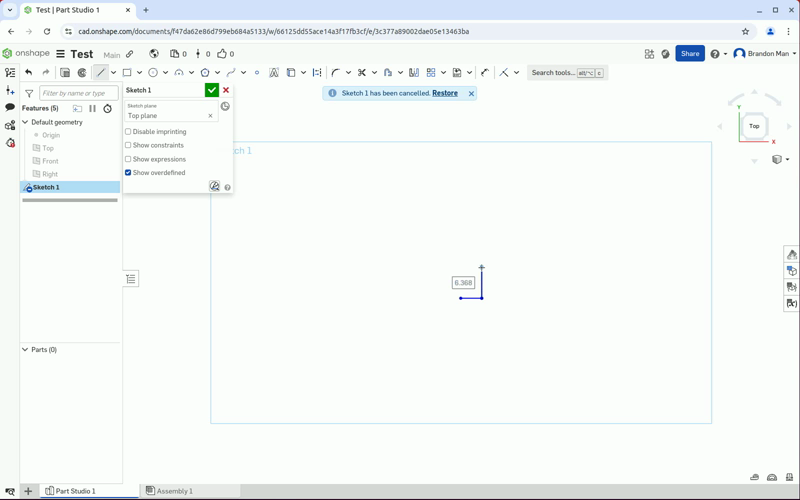
mouse_move(511, 267)
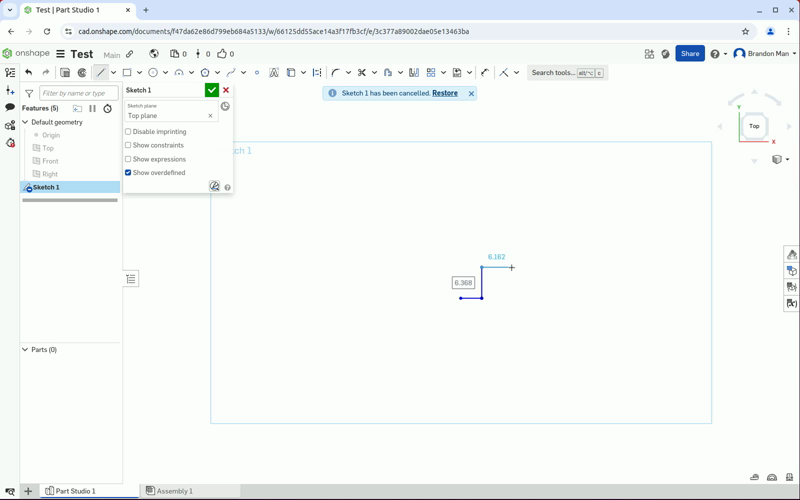
mouse_move(460, 267)
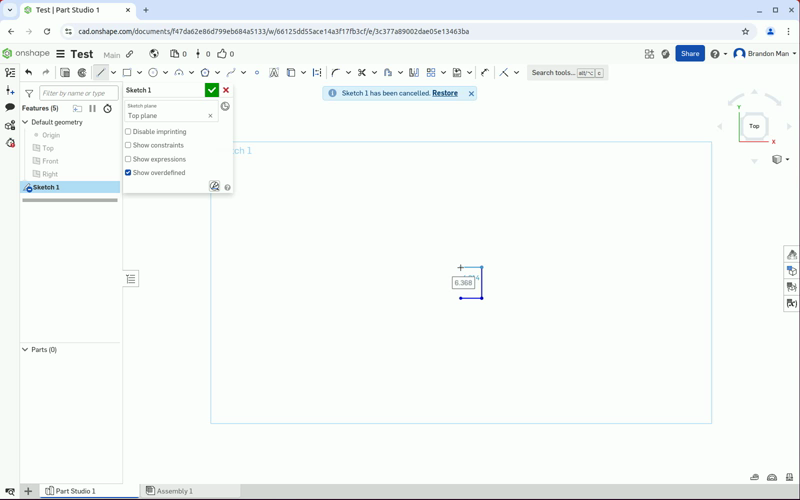
click(460, 267)
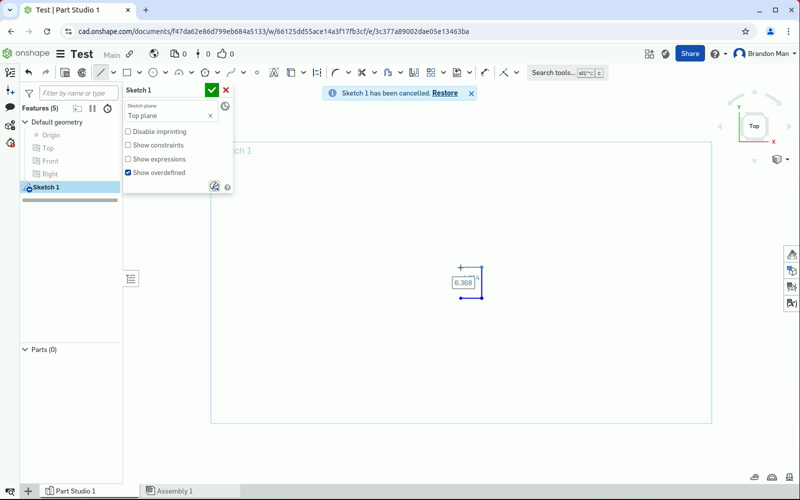
key_up(shift)
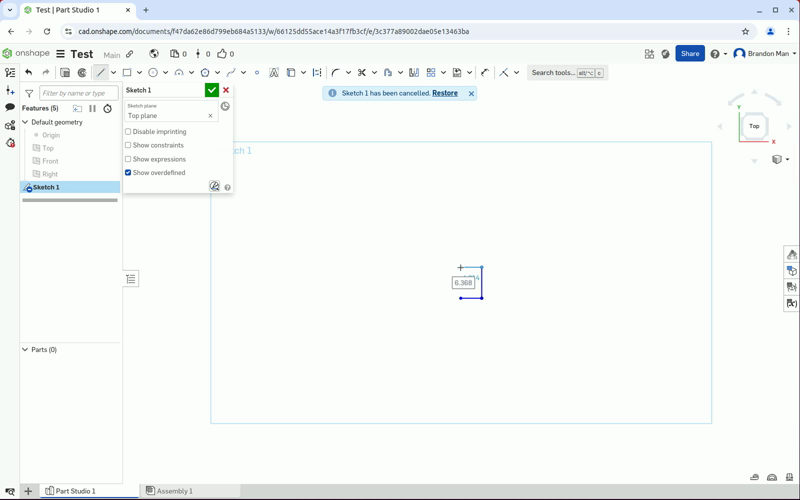
key(esc)
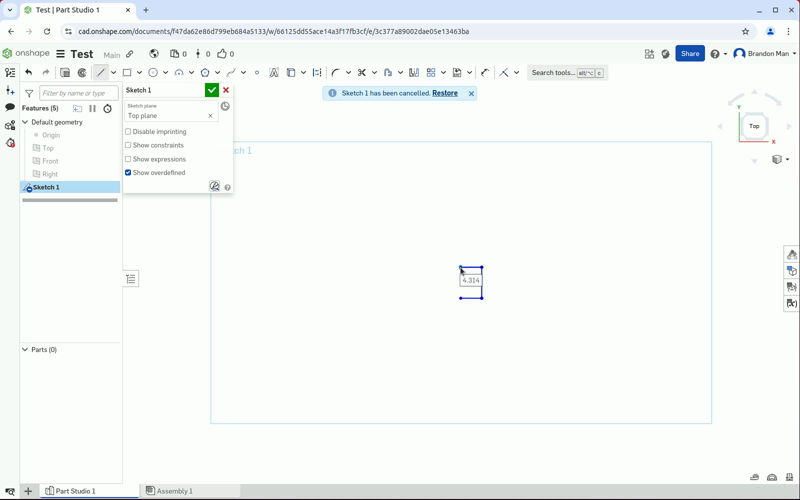
key(a)
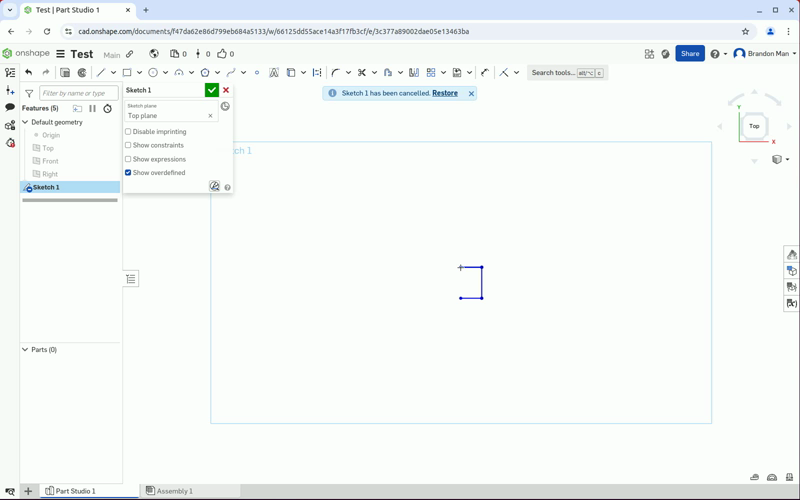
mouse_move(460, 267)
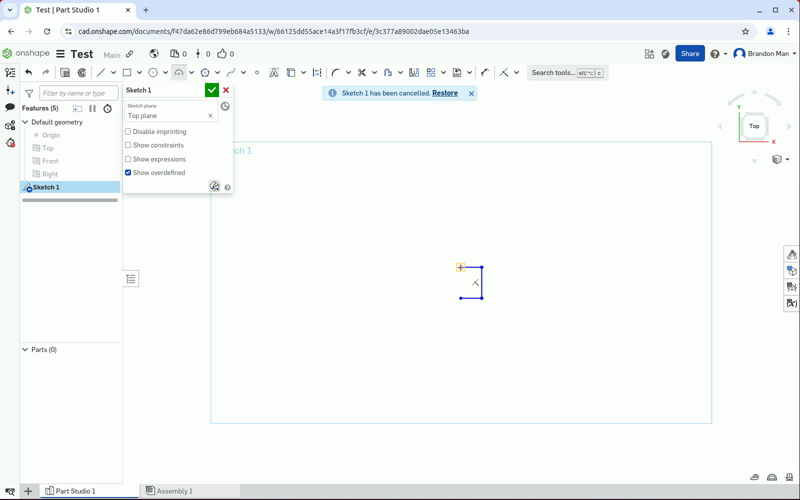
click(460, 267)
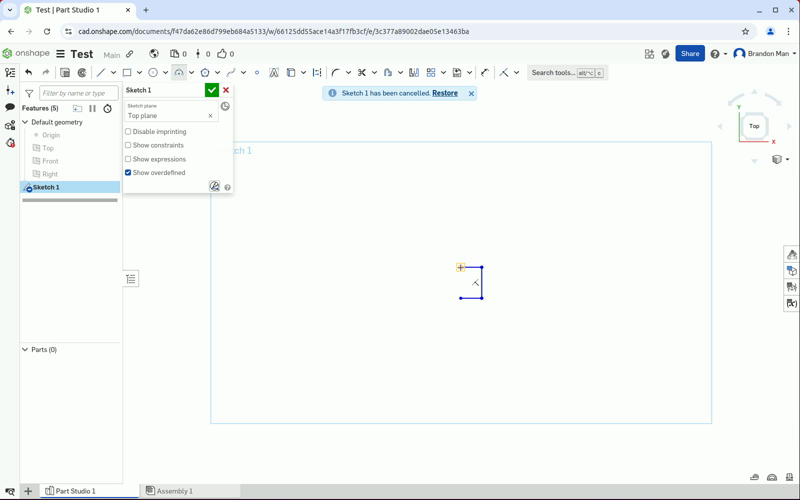
mouse_move(460, 298)
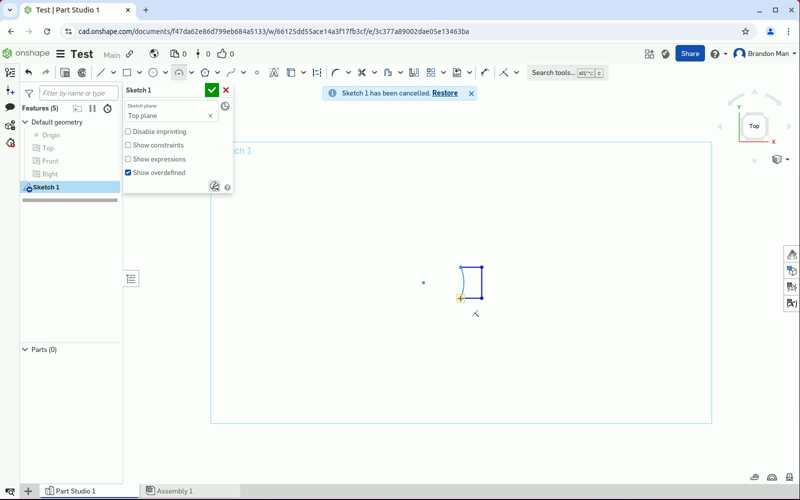
click(460, 298)
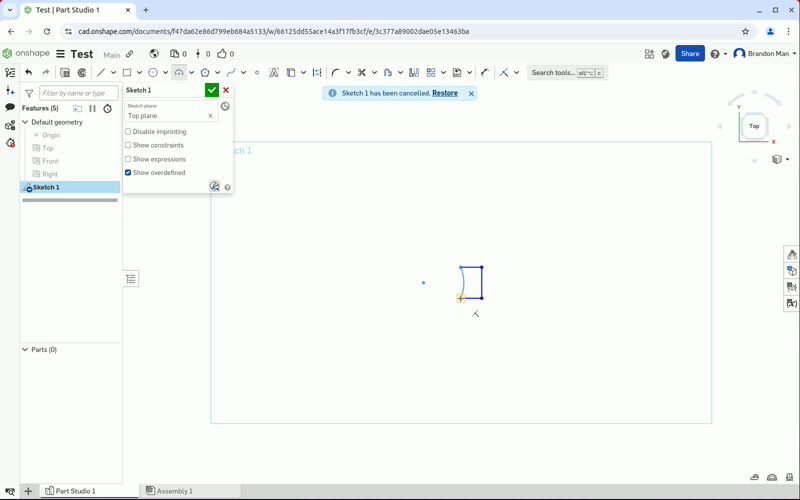
key_down(shift)
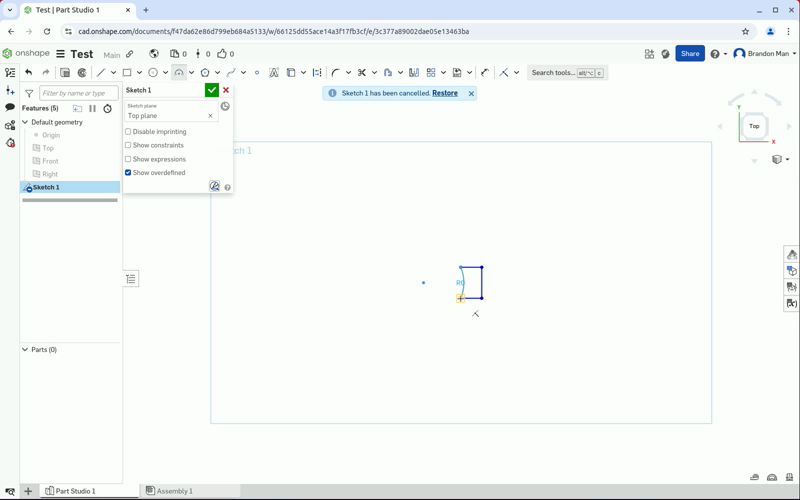
mouse_move(445, 282)
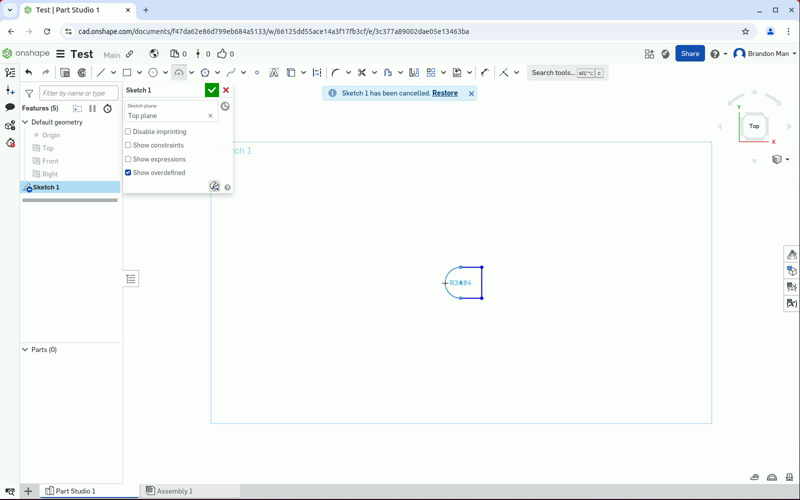
click(445, 282)
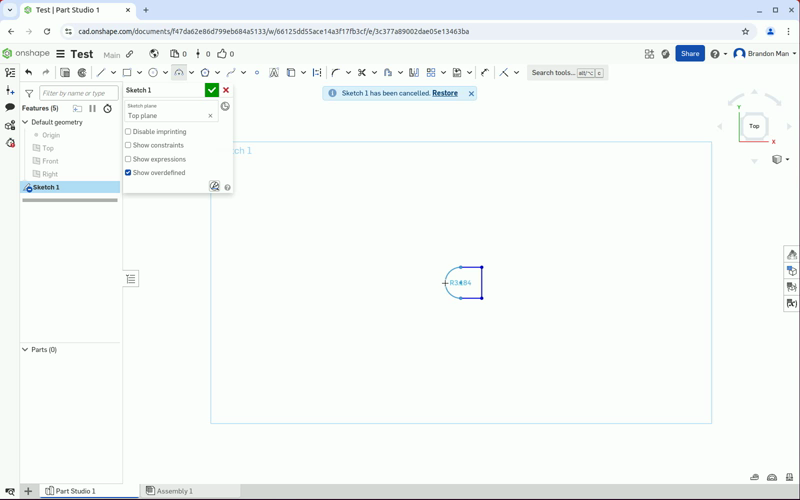
key_up(shift)
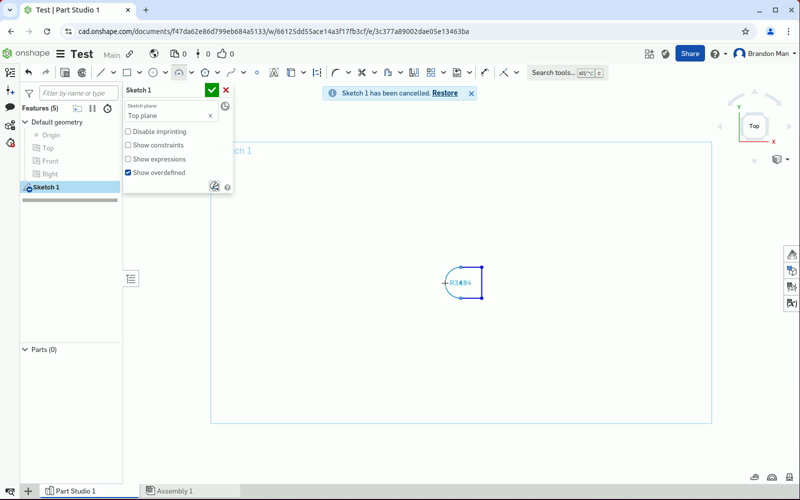
key(esc)
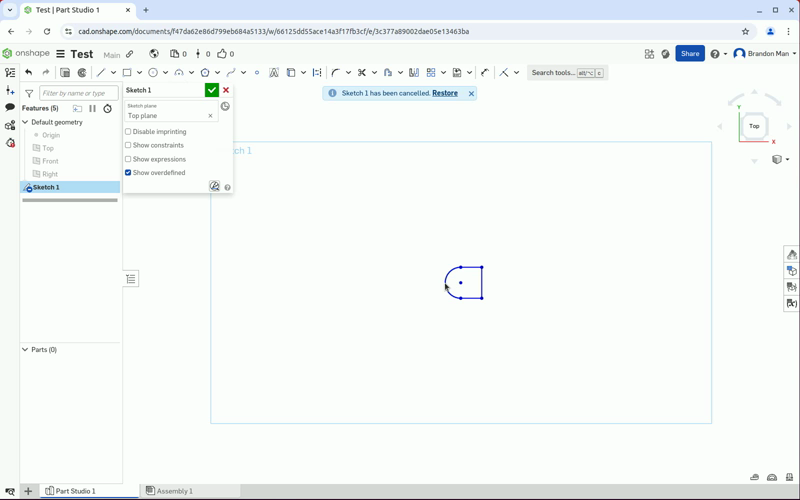
key(c)
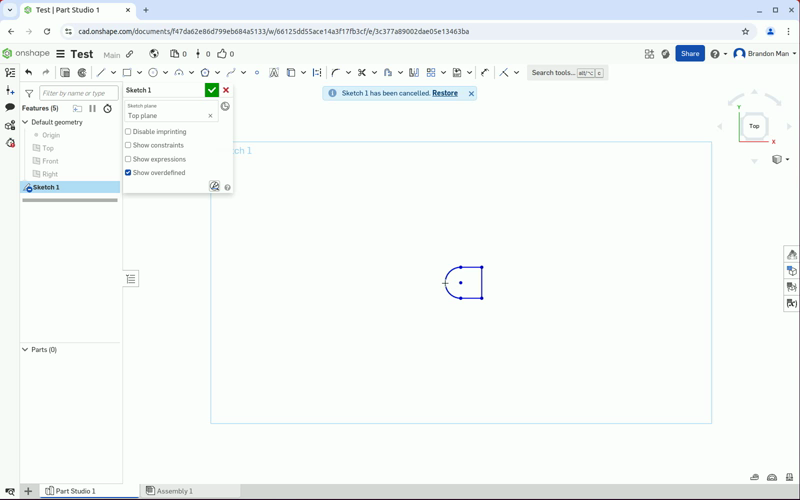
key_down(shift)
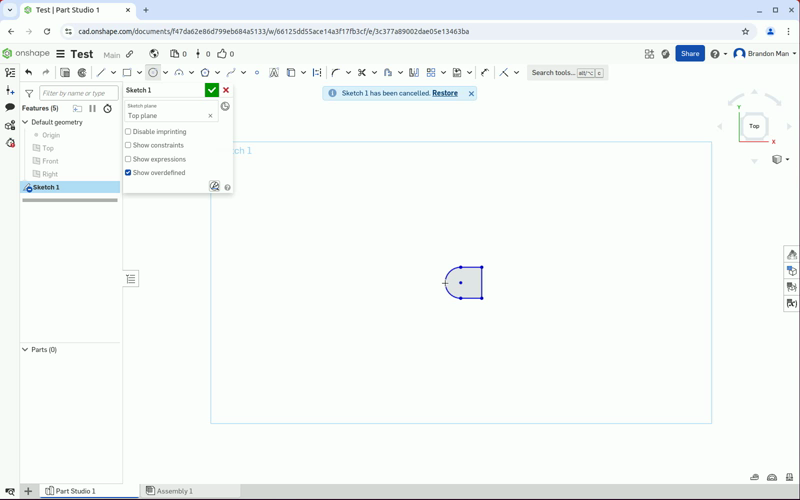
mouse_move(460, 282)
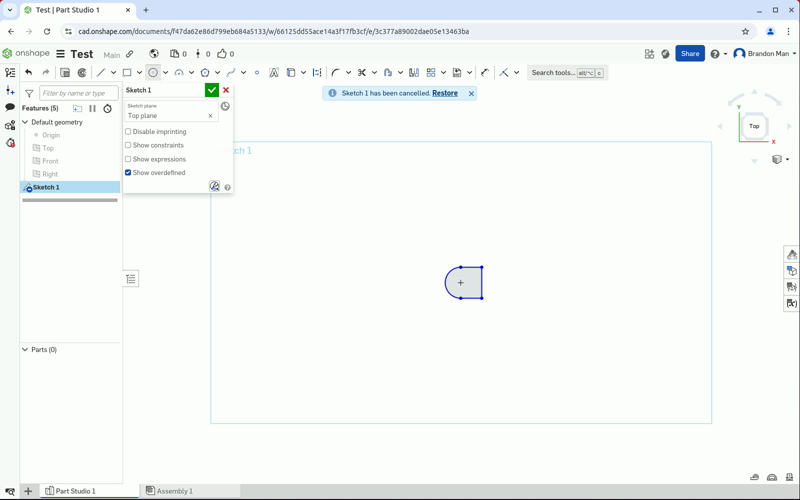
click(460, 282)
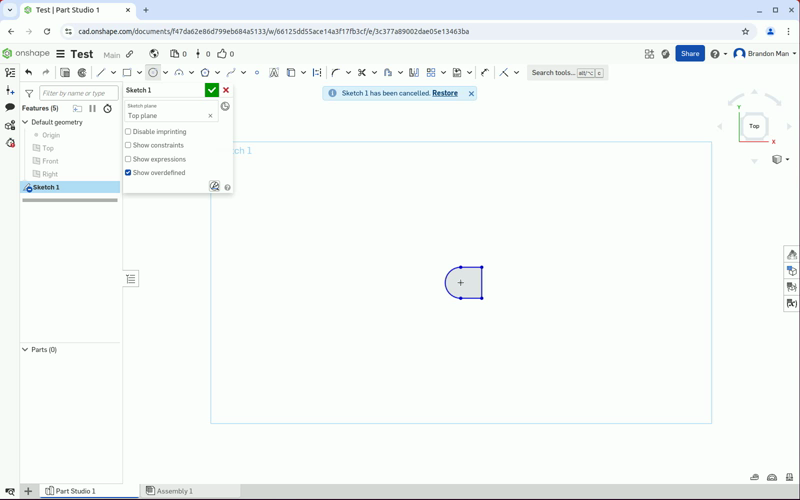
key_up(shift)
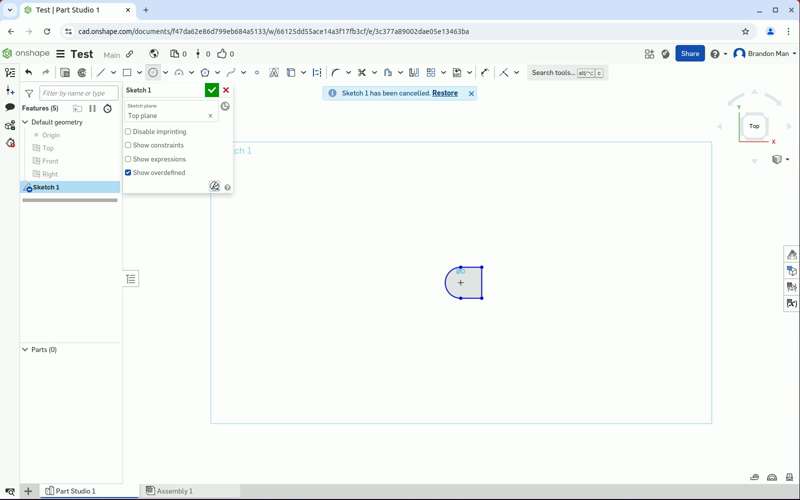
mouse_move(467, 282)
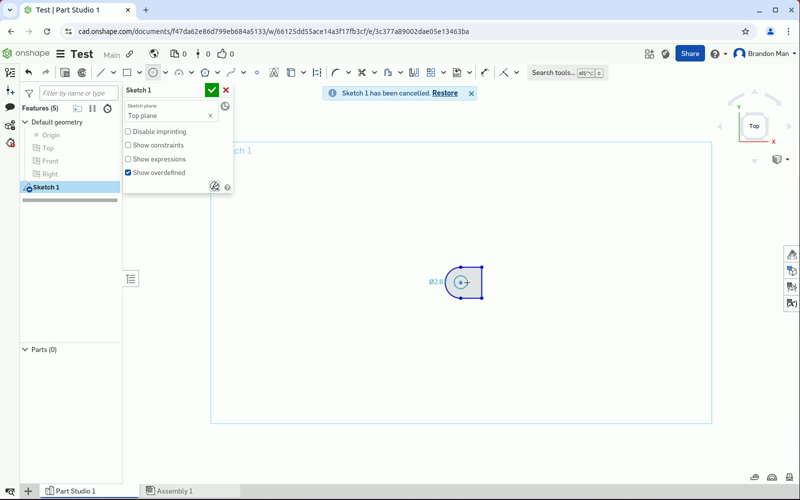
click(467, 282)
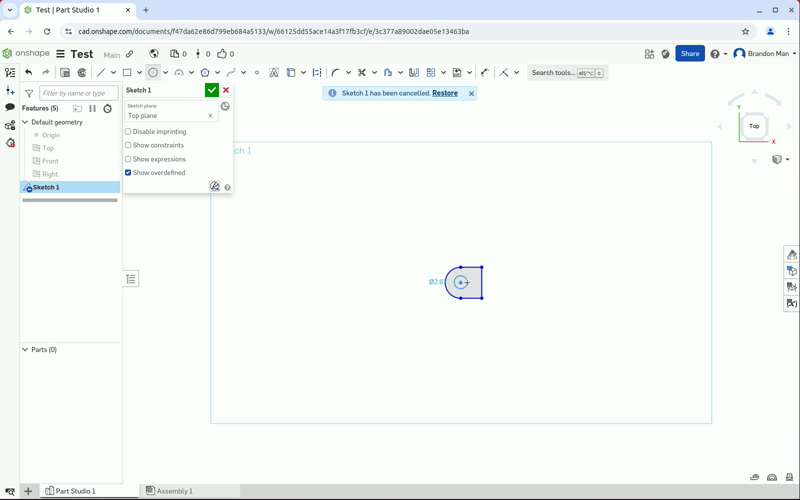
key(esc)
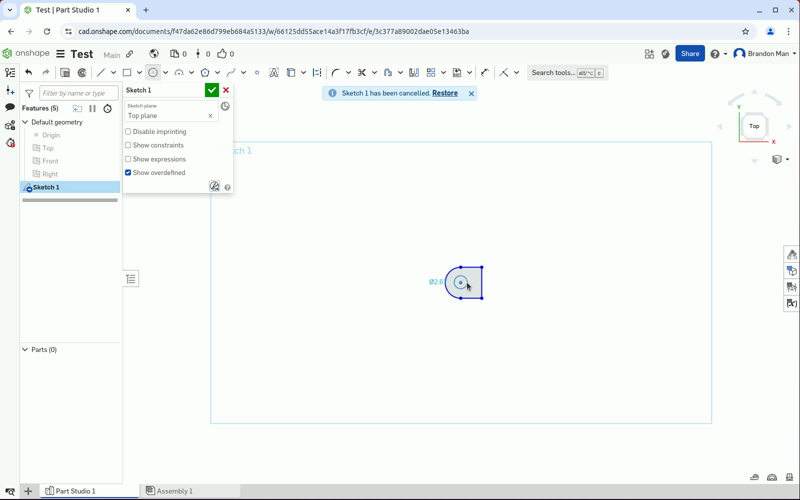
mouse_move(449, 286)
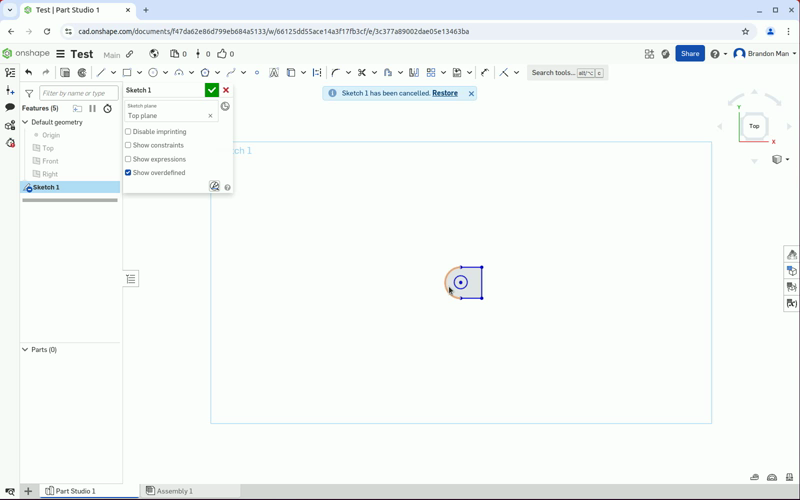
scroll(6)
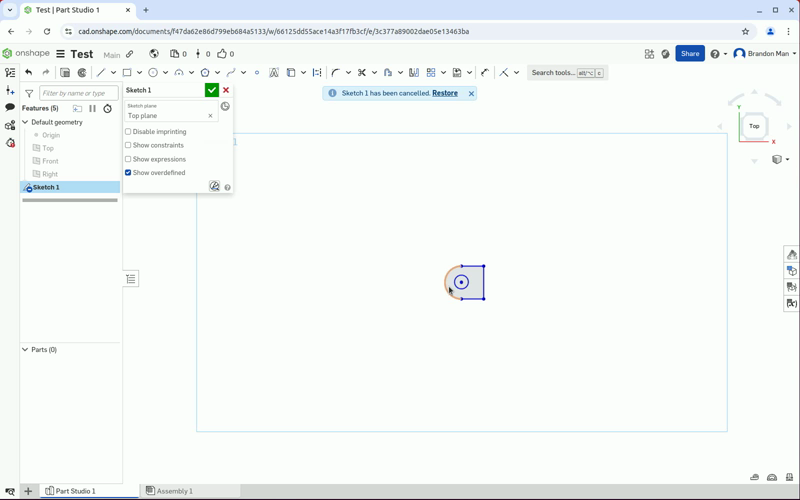
scroll(6)
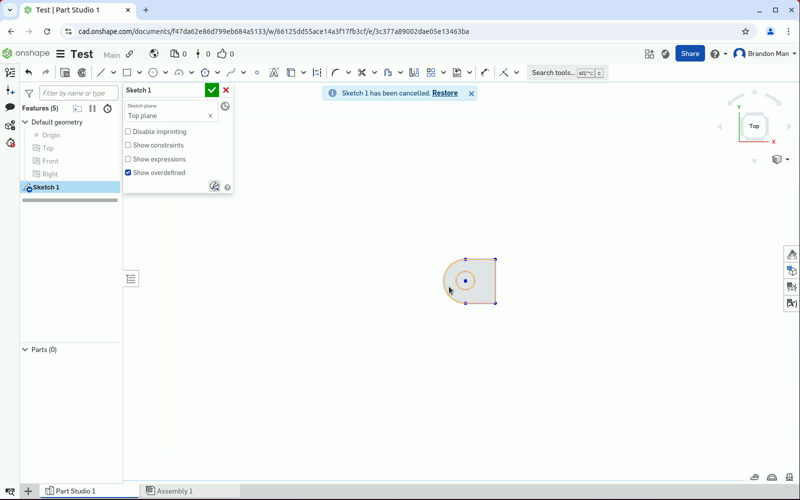
scroll(6)
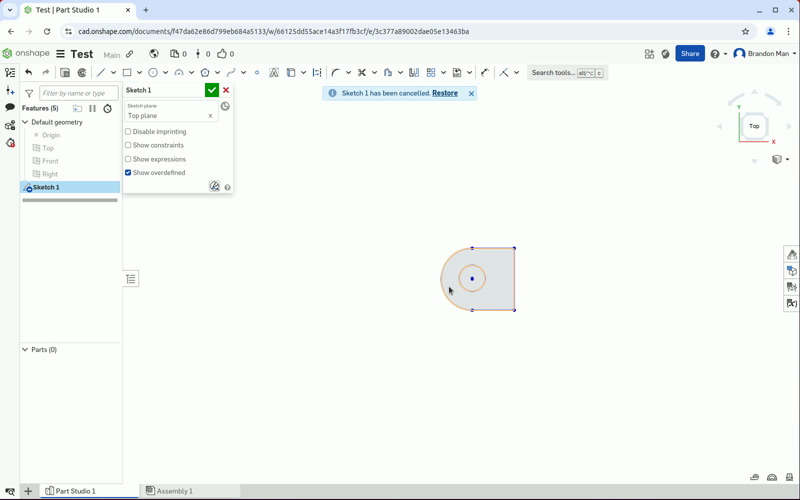
scroll(6)
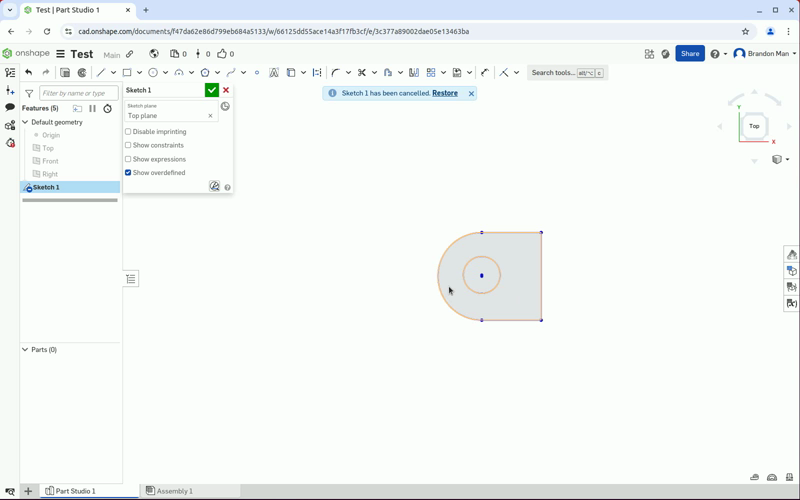
scroll(6)
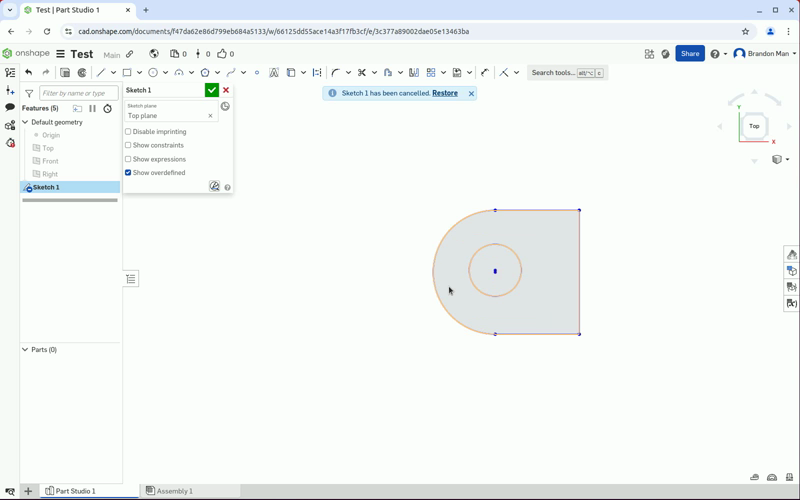
scroll(6)
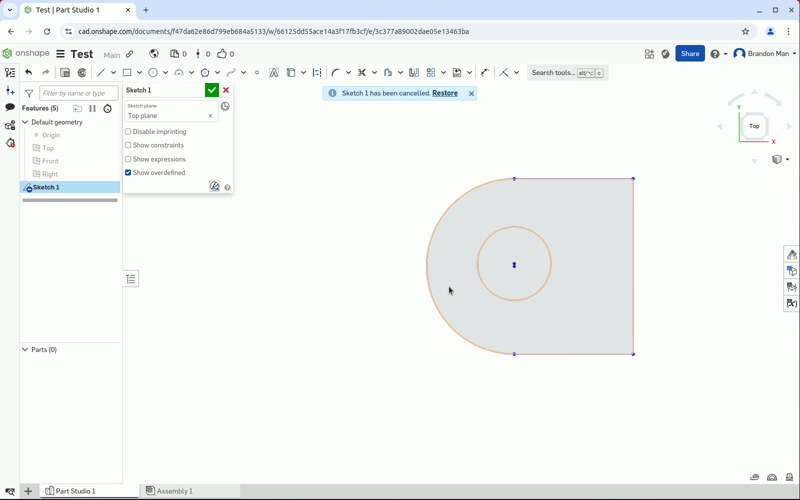
scroll(6)
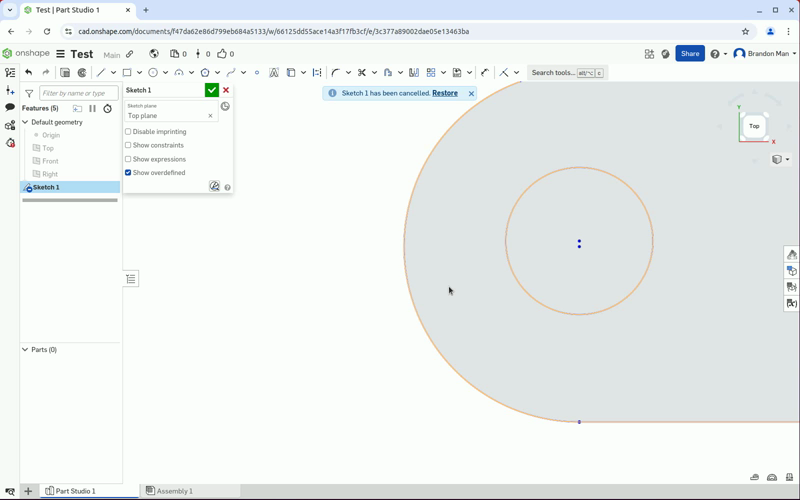
click(449, 286)
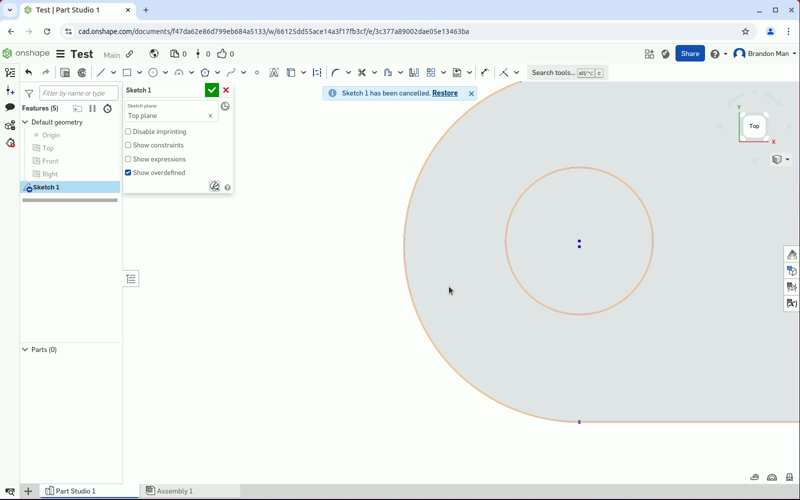
scroll(-6)
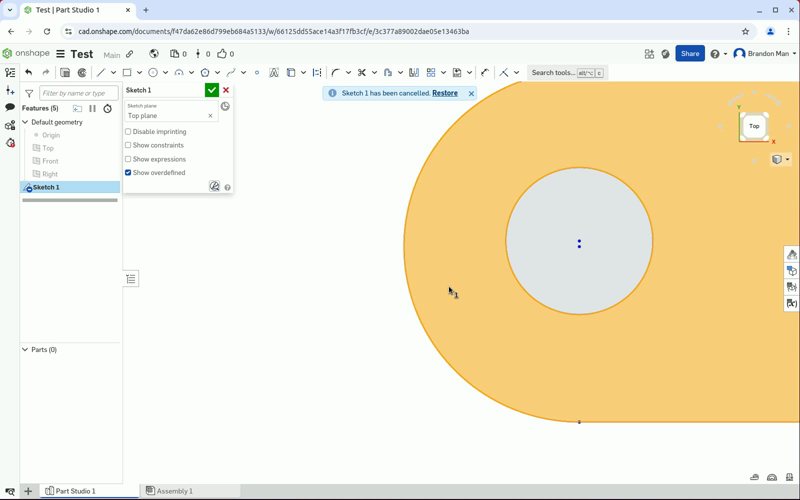
scroll(-6)
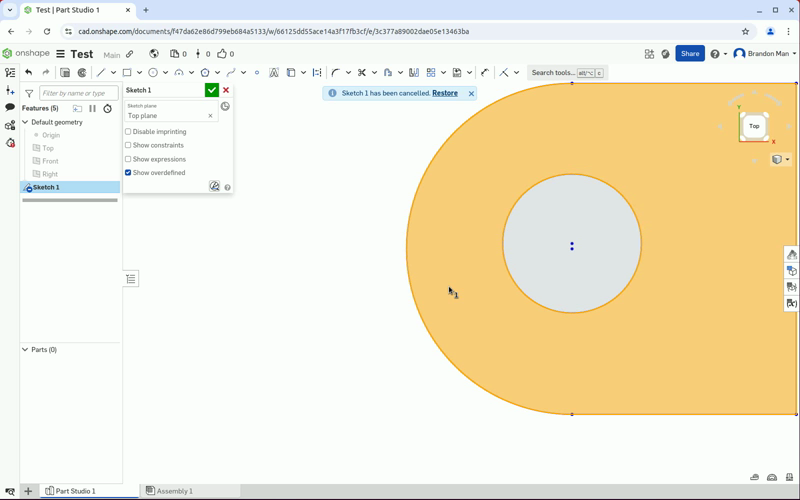
scroll(-6)
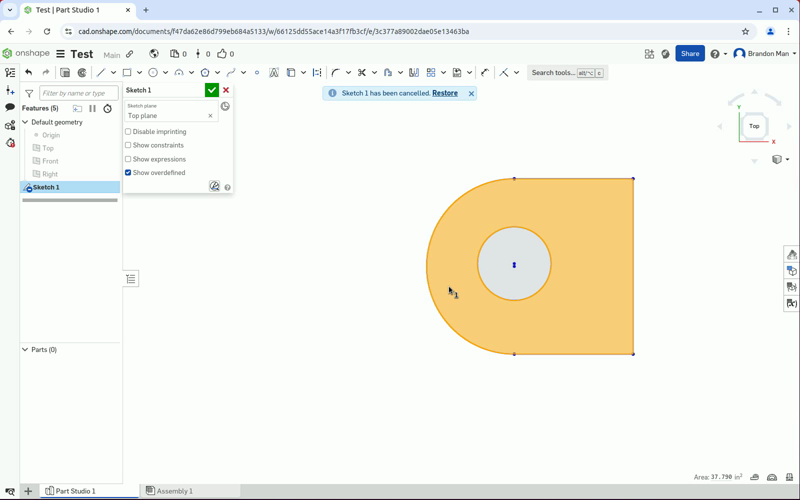
scroll(-6)
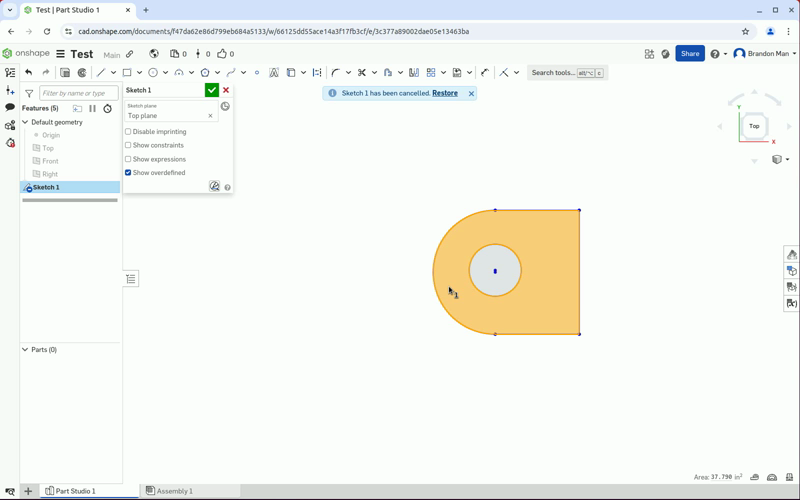
scroll(-6)
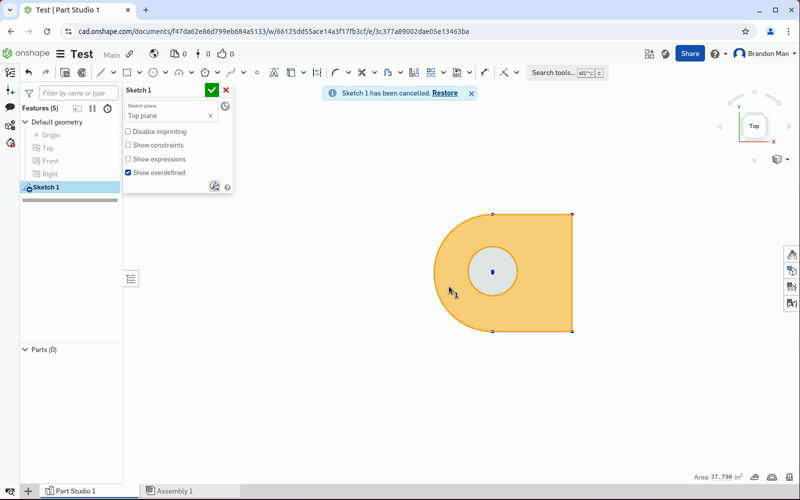
scroll(-6)
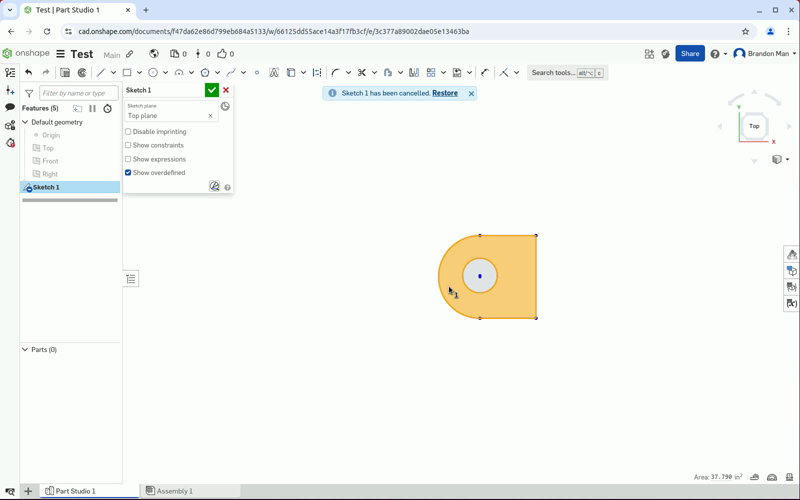
scroll(-6)
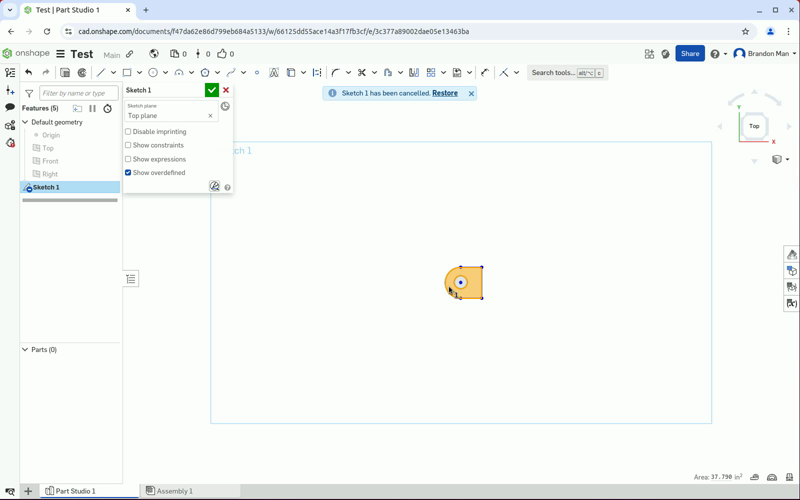
mouse_move(73, 352)
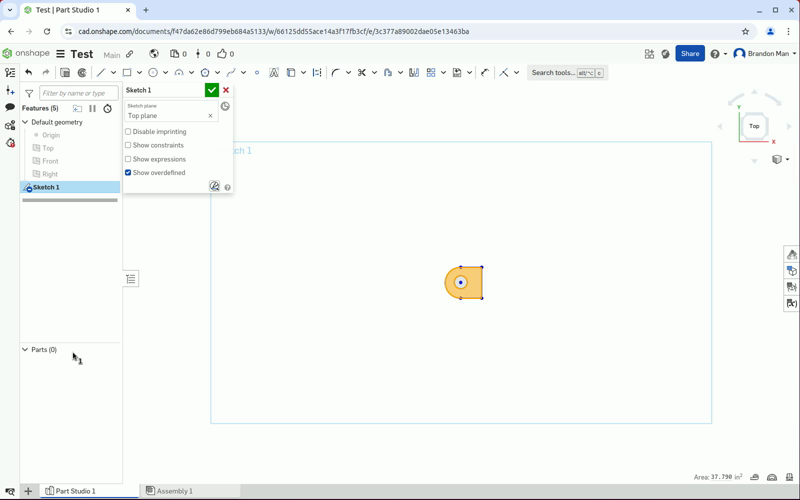
key(shift+y)
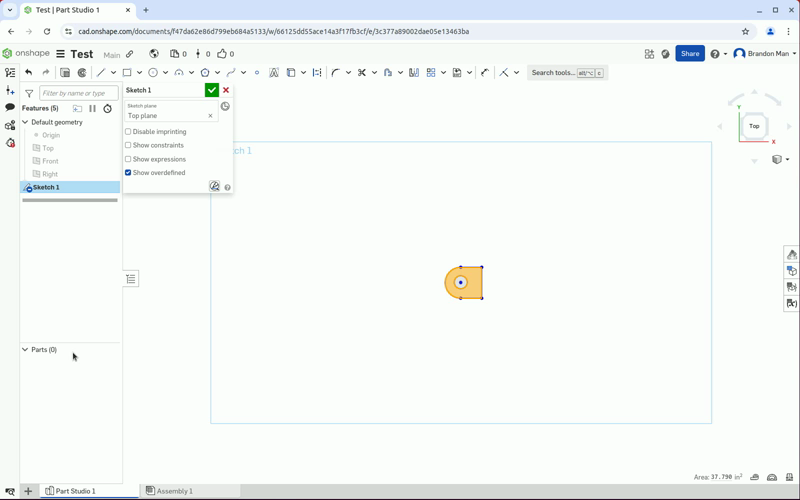
key(shift+e)
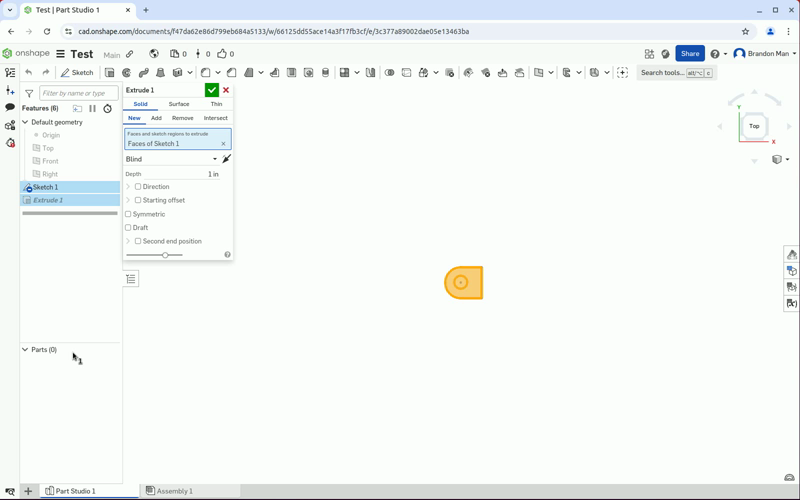
mouse_move(143, 106)
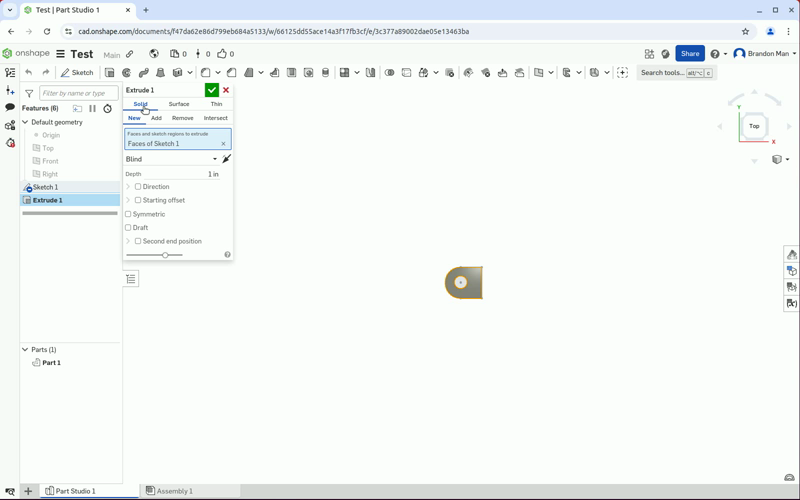
click(143, 106)
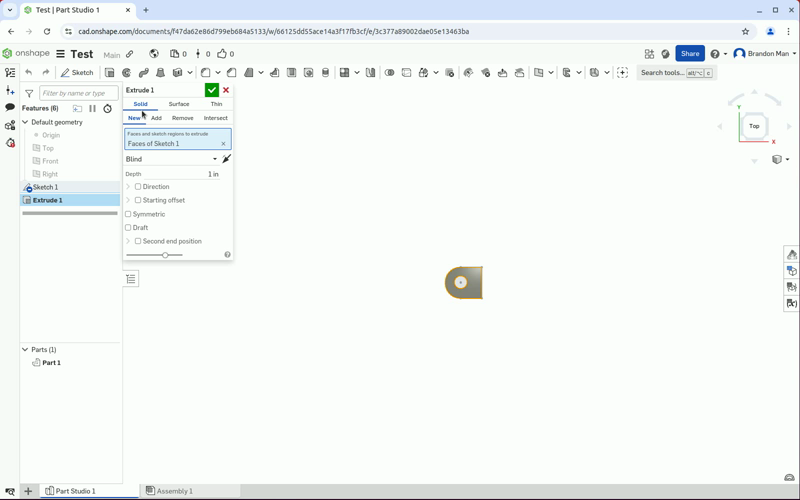
mouse_move(137, 120)
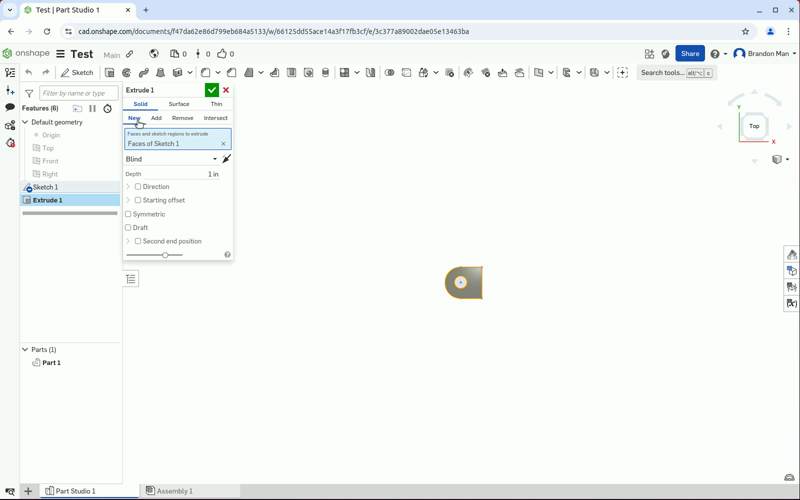
click(137, 120)
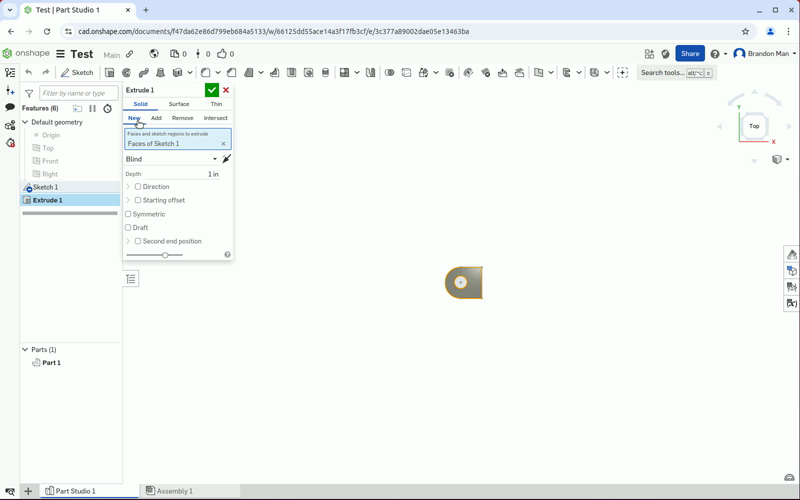
key(tab, 4)
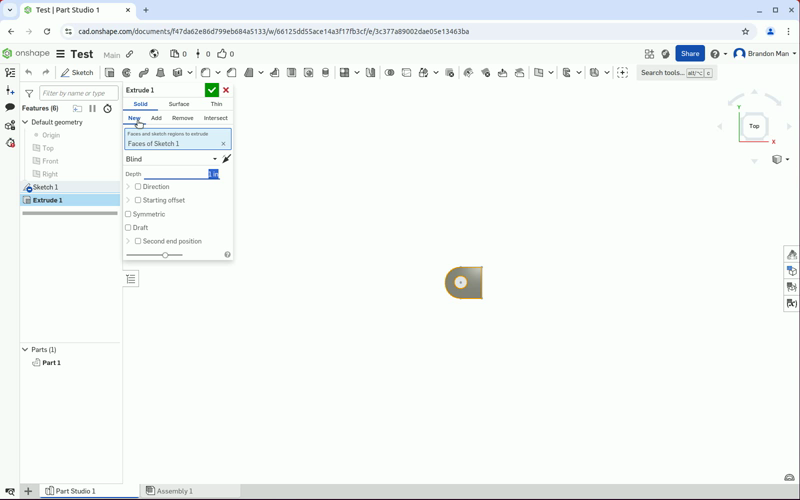
text(4.092)
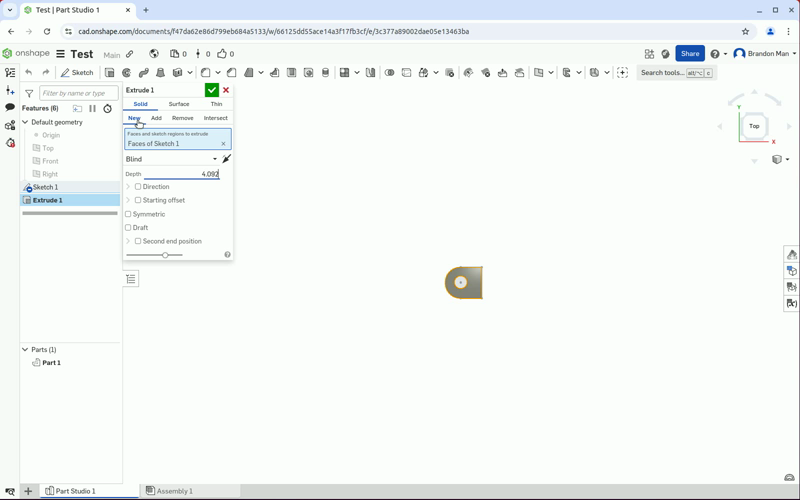
key(enter)
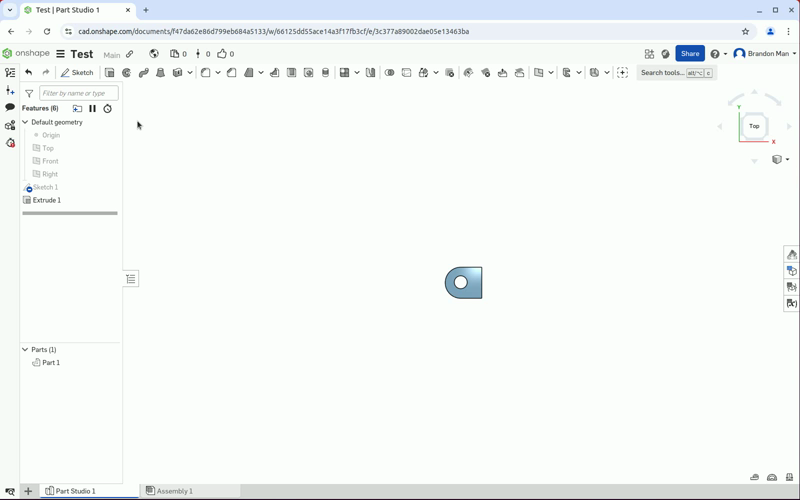
key(shift+h)
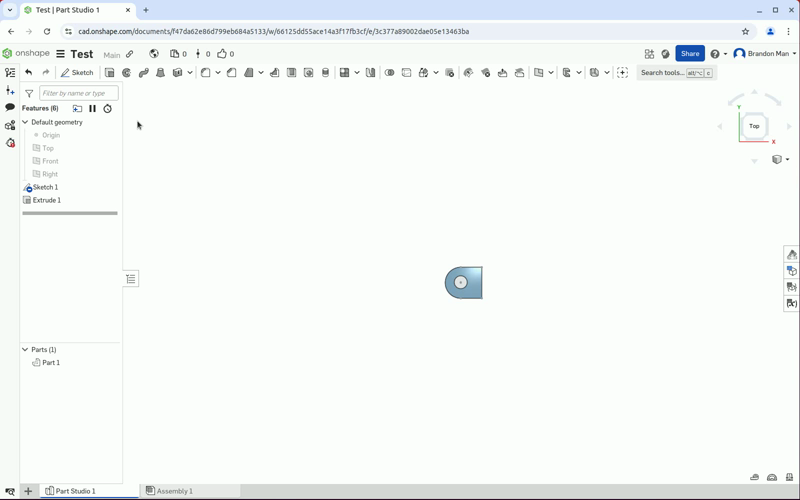
key(shift+h)
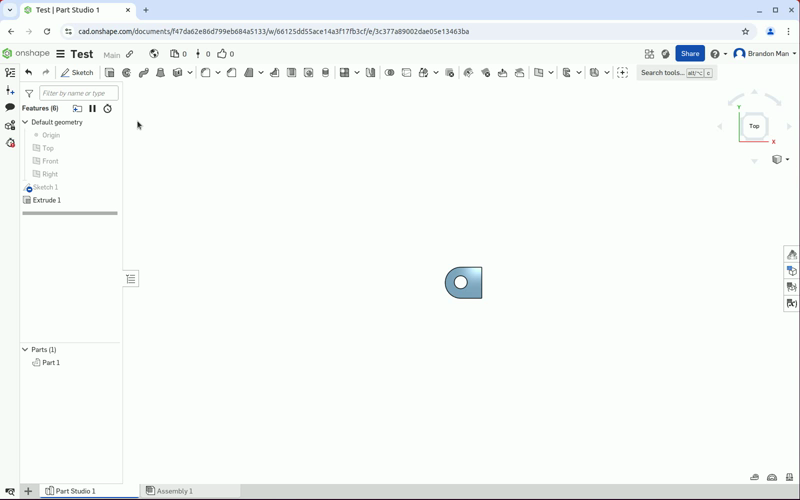
mouse_move(73, 189)
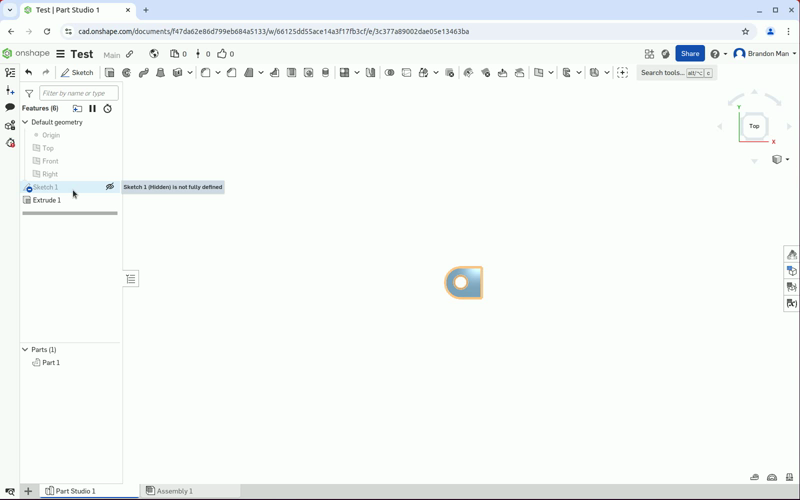
click(73, 189)
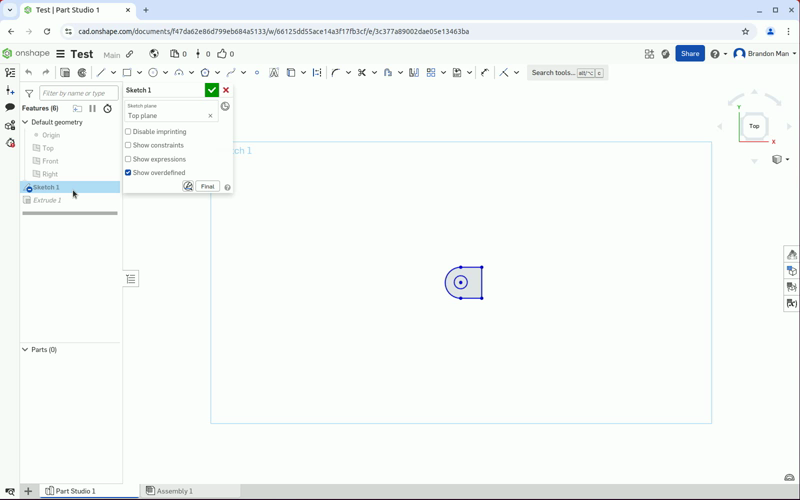
mouse_move(229, 92)
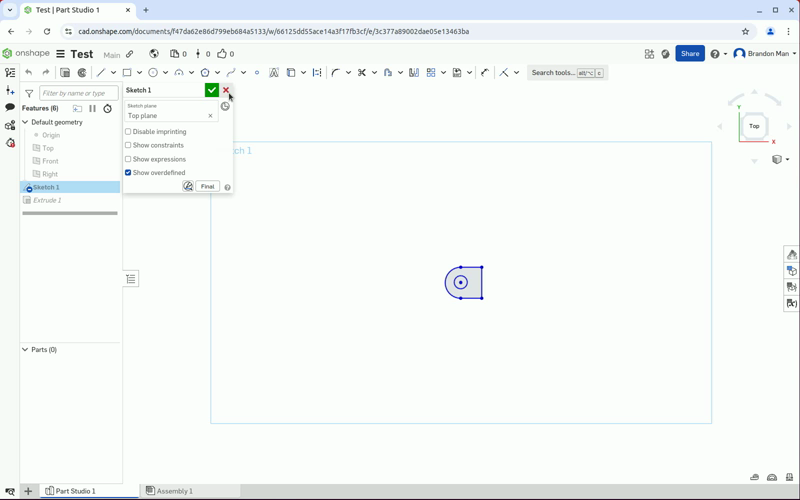
click(229, 92)
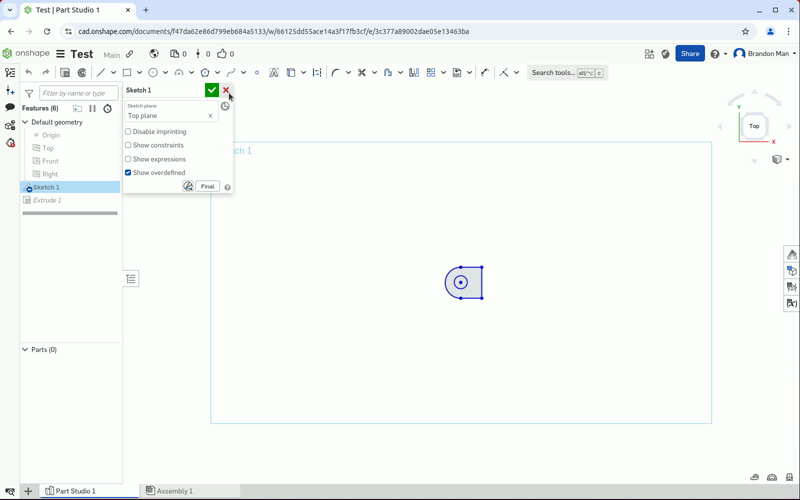
key(shift+s)
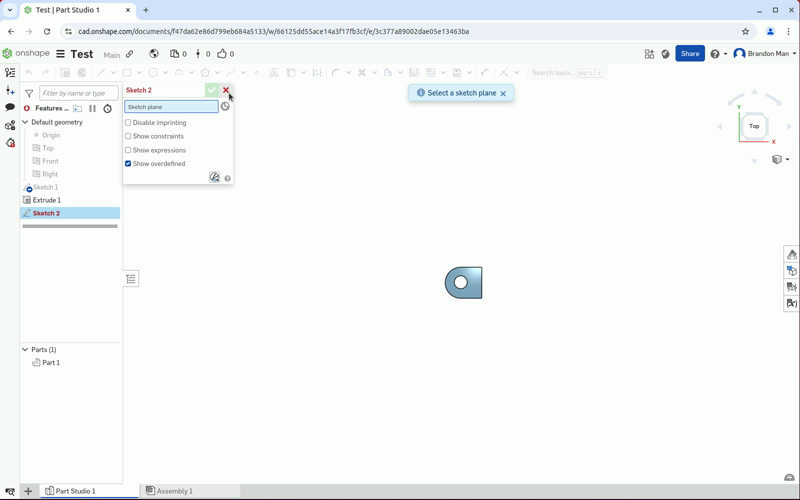
mouse_move(73, 150)
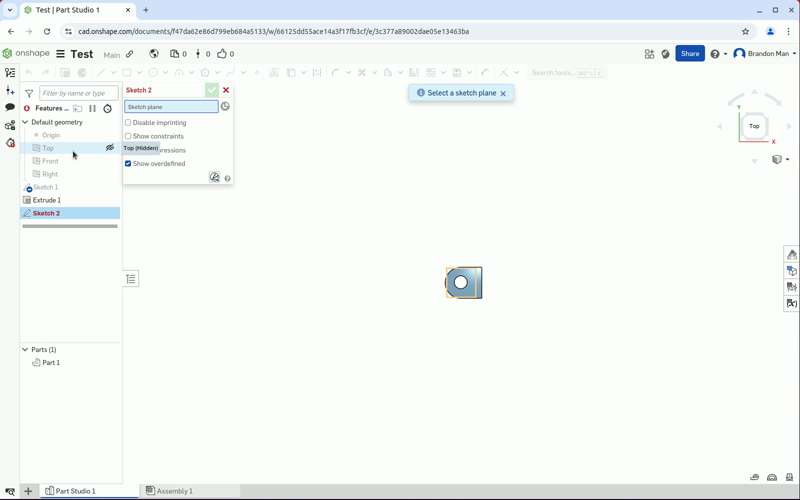
click(73, 150)
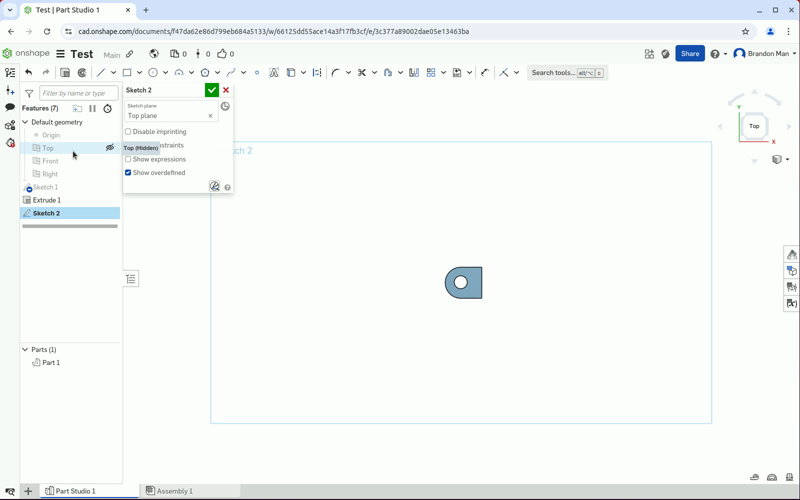
mouse_move(73, 352)
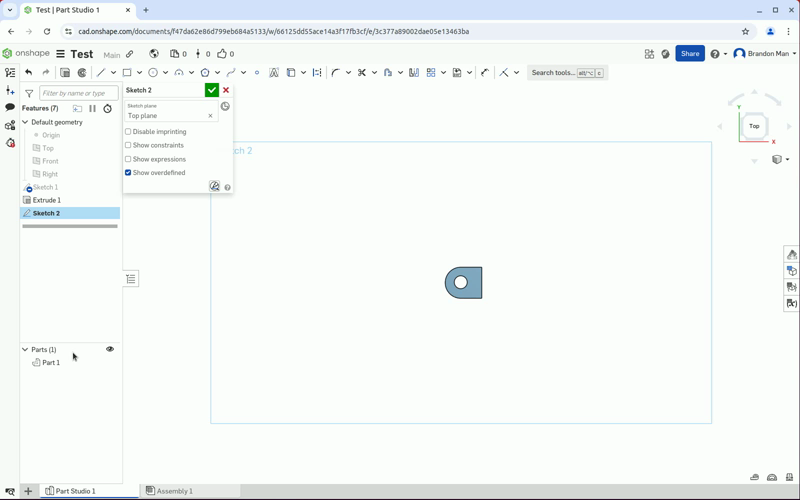
key(y)
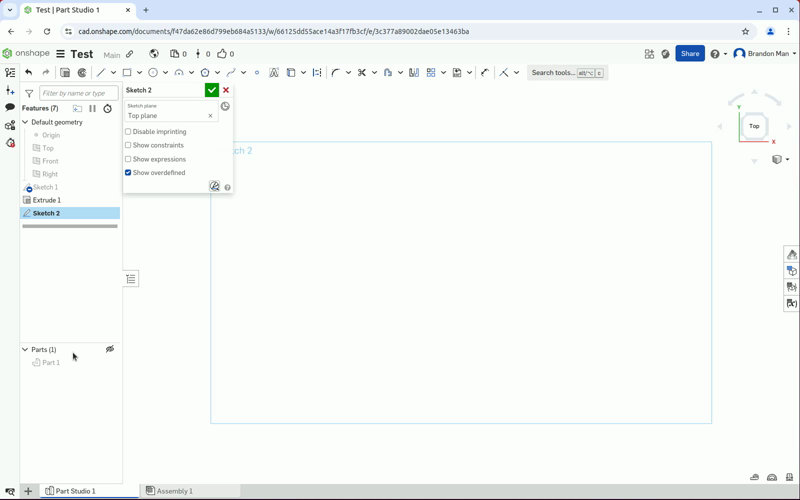
key(l)
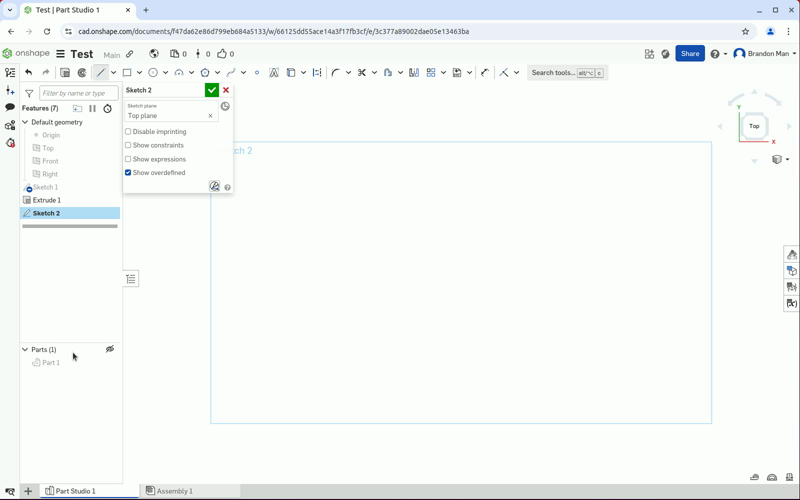
key_down(shift)
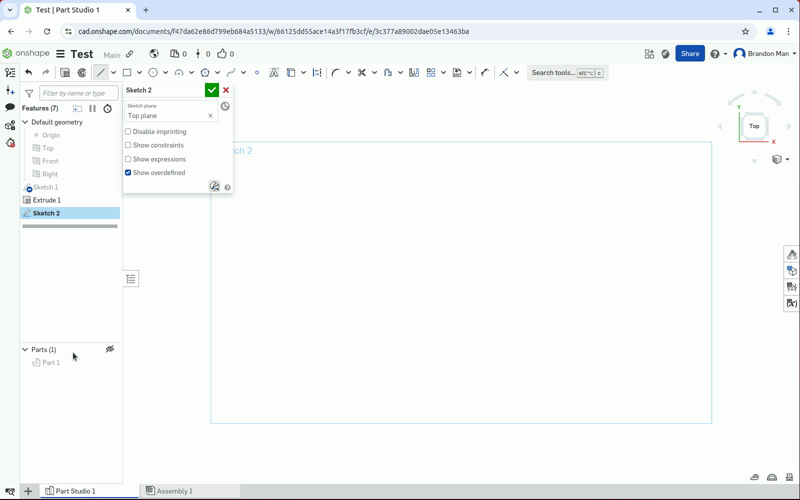
mouse_move(516, 313)
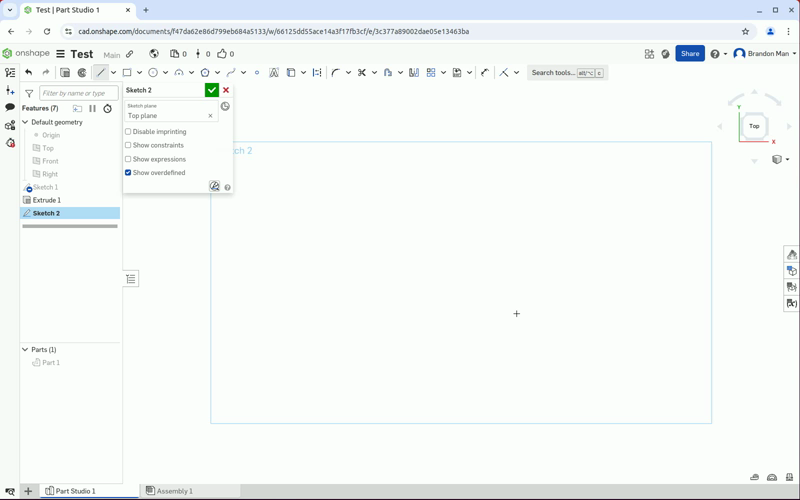
click(516, 313)
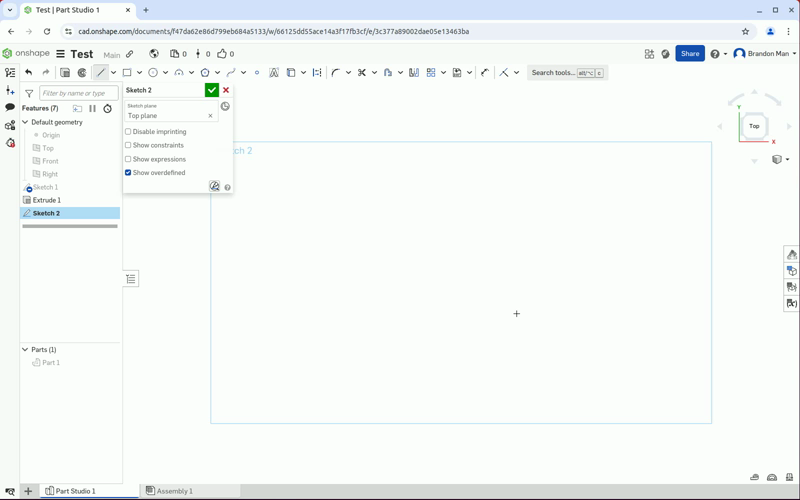
key_up(shift)
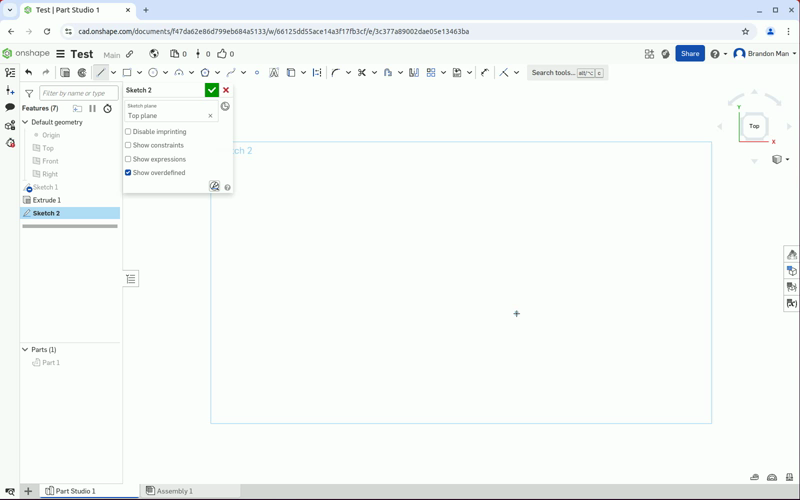
key_down(shift)
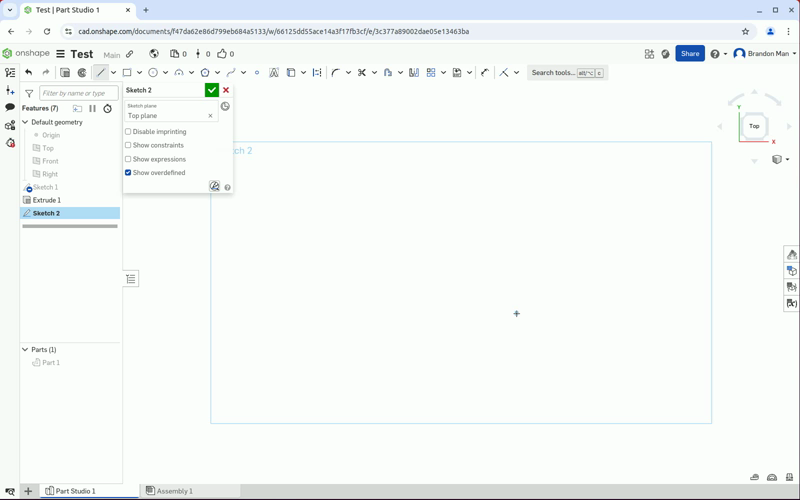
mouse_move(546, 313)
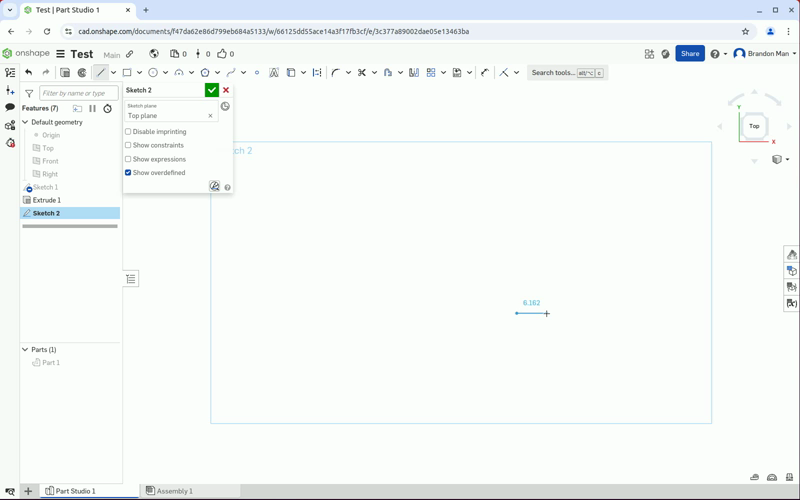
mouse_move(573, 313)
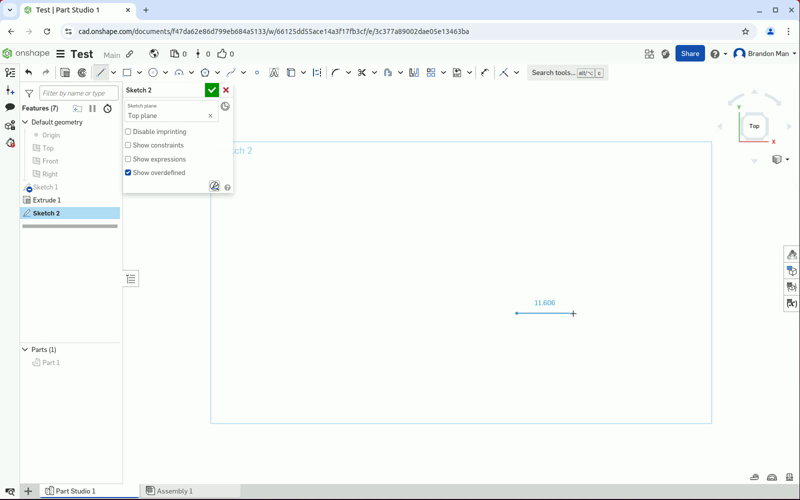
click(573, 313)
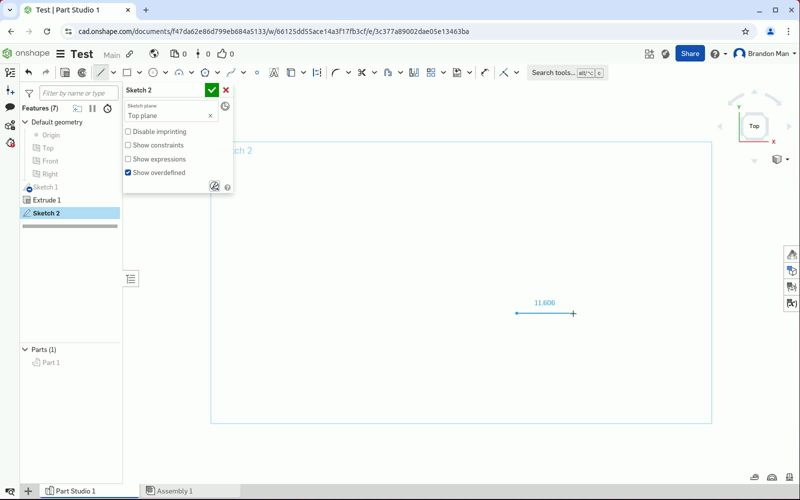
key_up(shift)
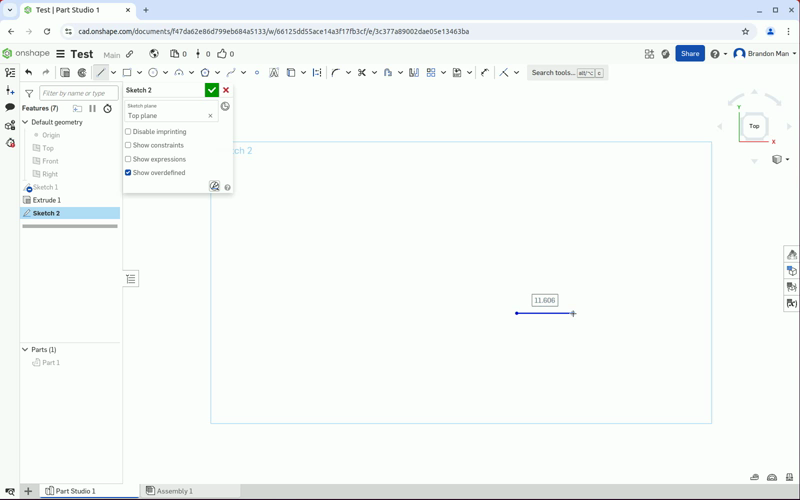
key_down(shift)
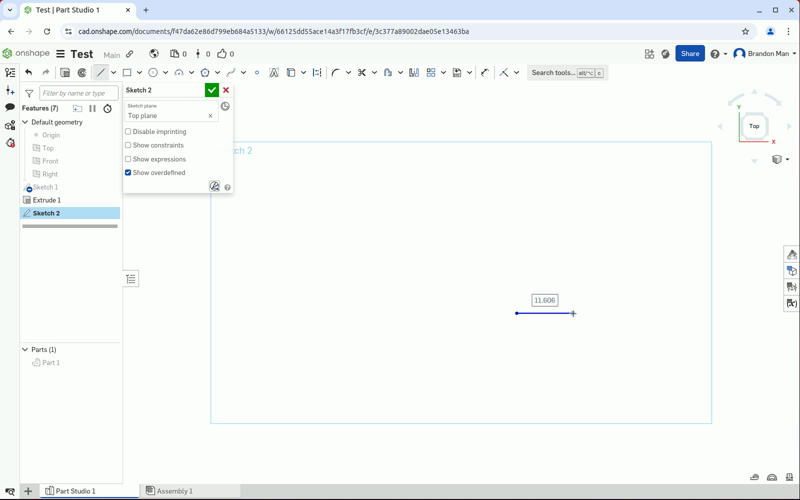
mouse_move(589, 313)
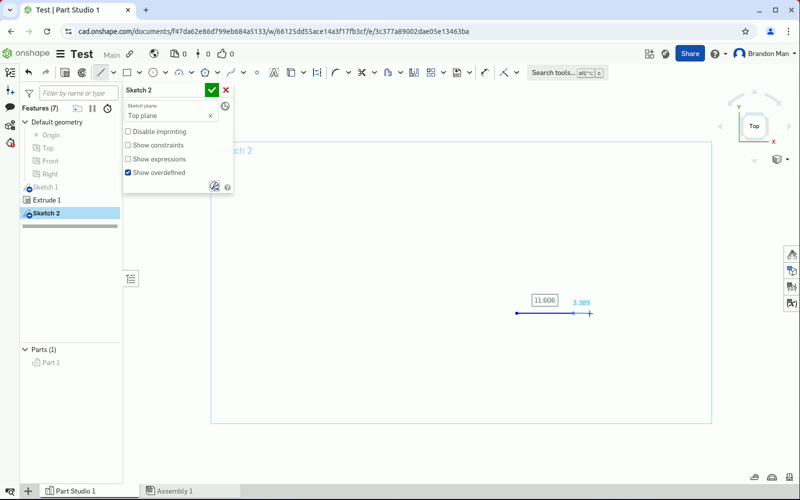
mouse_move(573, 297)
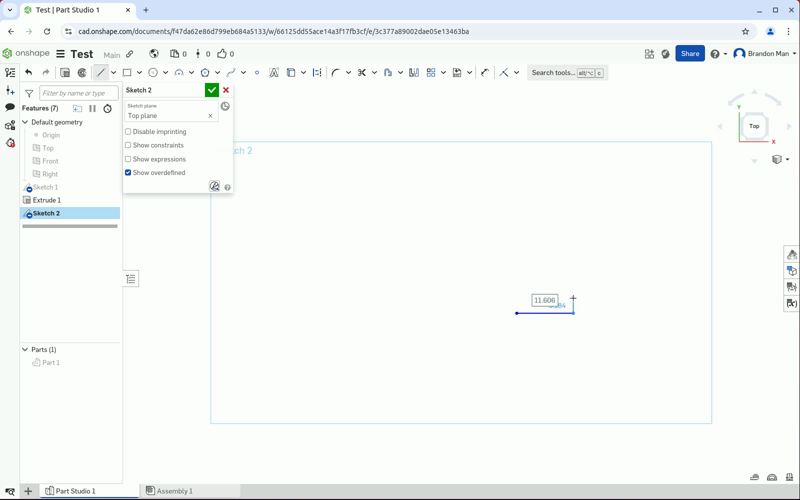
click(573, 297)
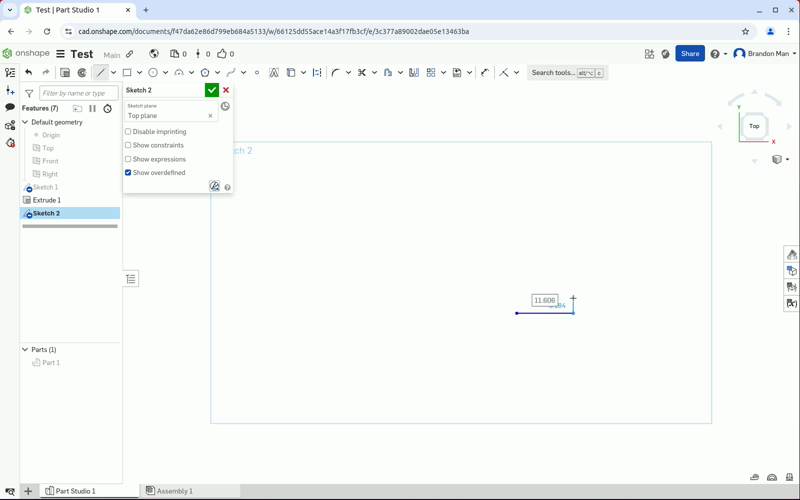
key_up(shift)
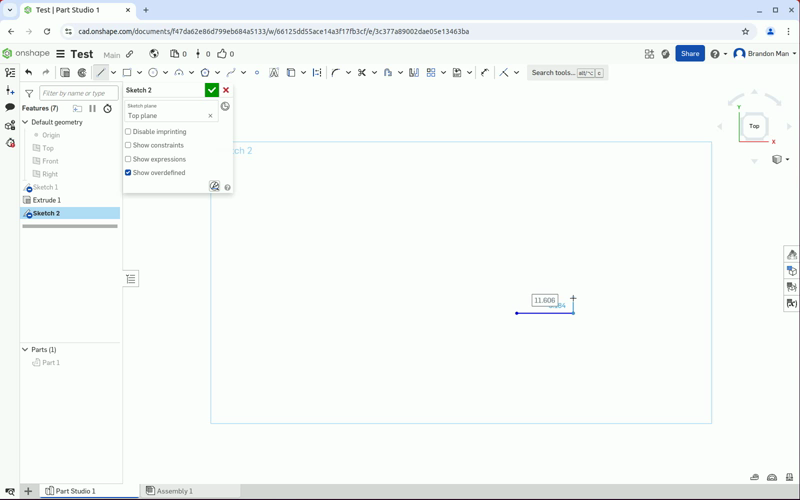
key_down(shift)
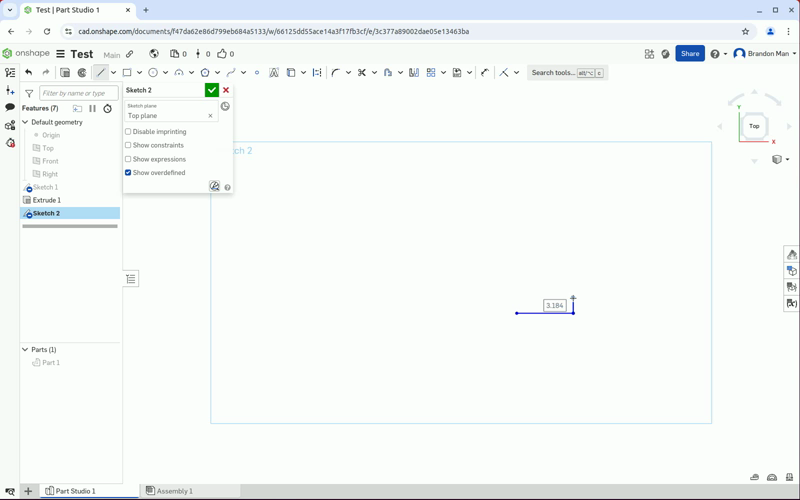
mouse_move(589, 297)
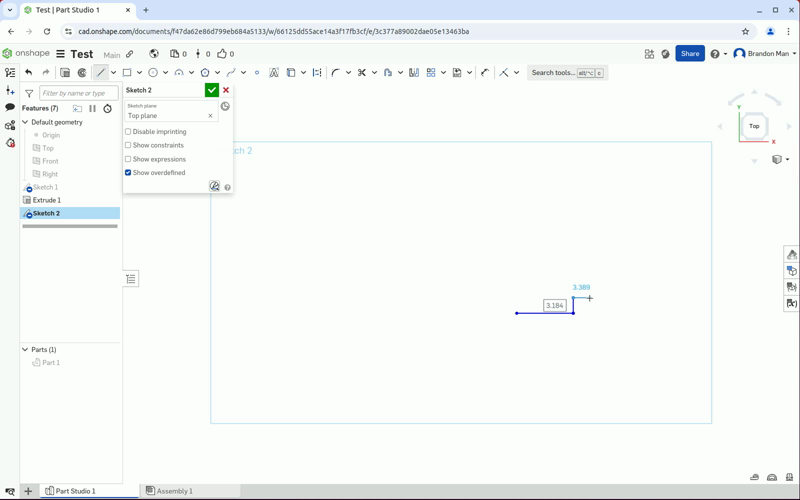
mouse_move(548, 297)
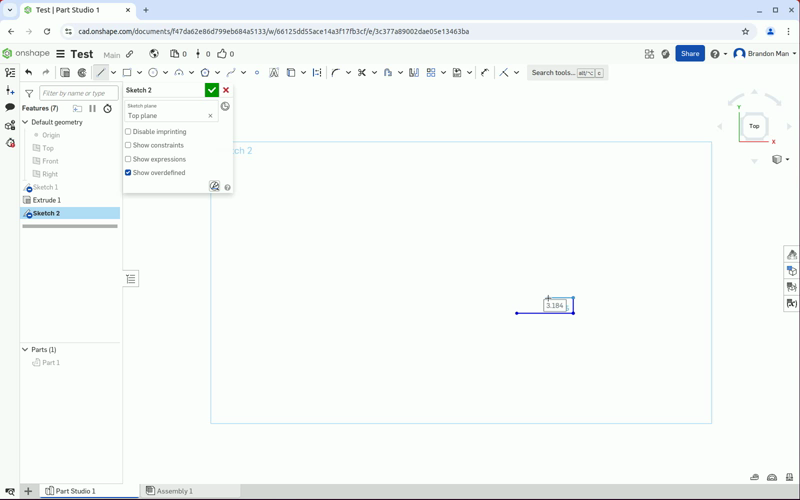
click(548, 297)
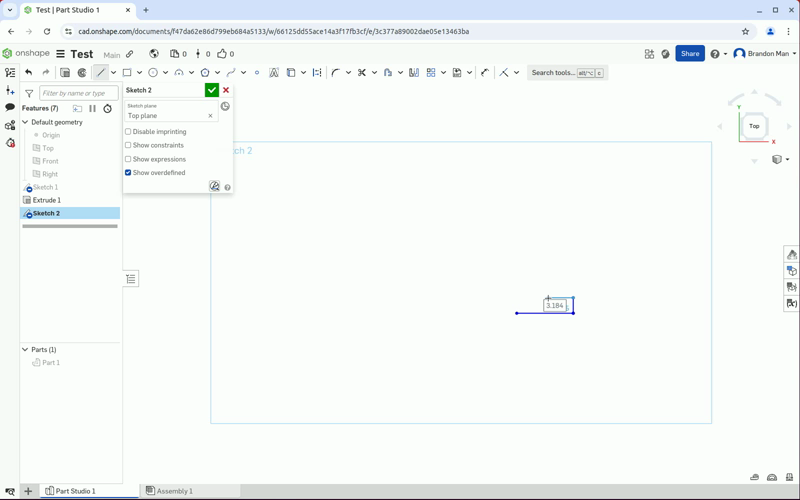
key_up(shift)
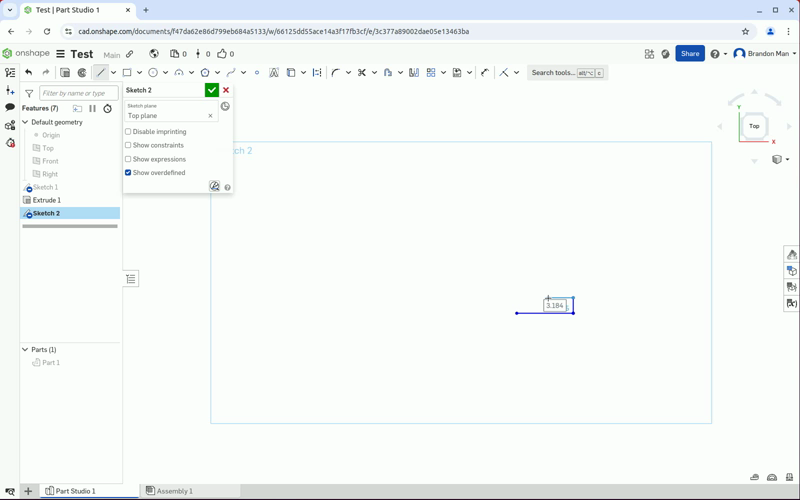
key_down(shift)
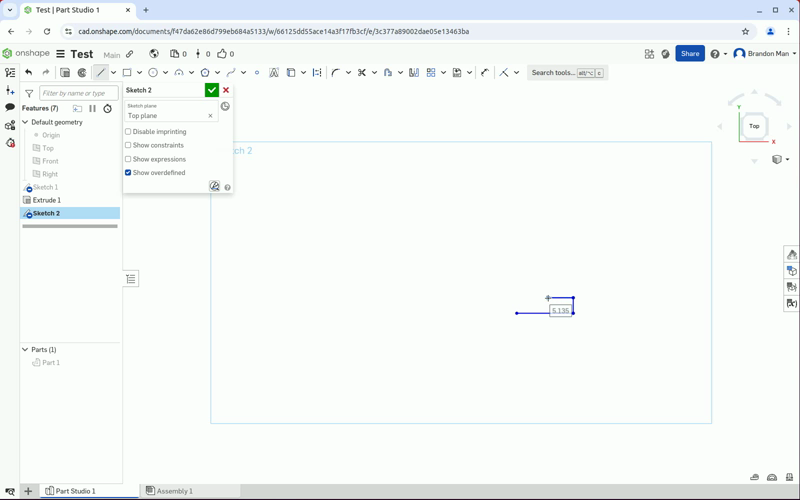
mouse_move(578, 297)
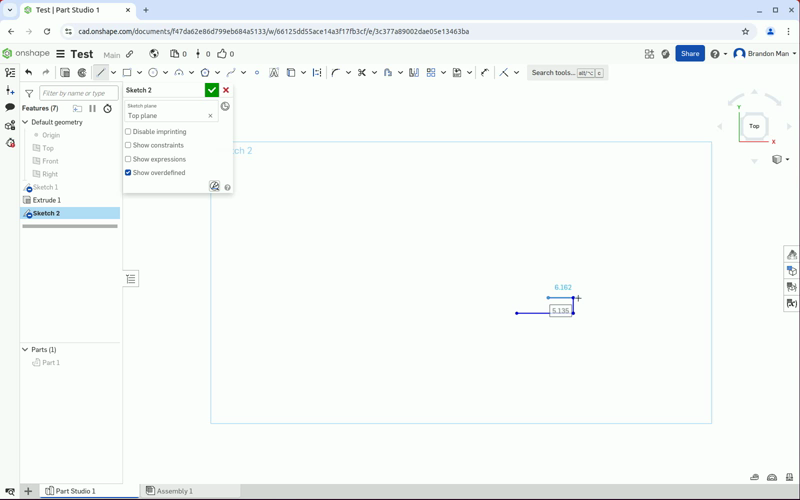
mouse_move(548, 267)
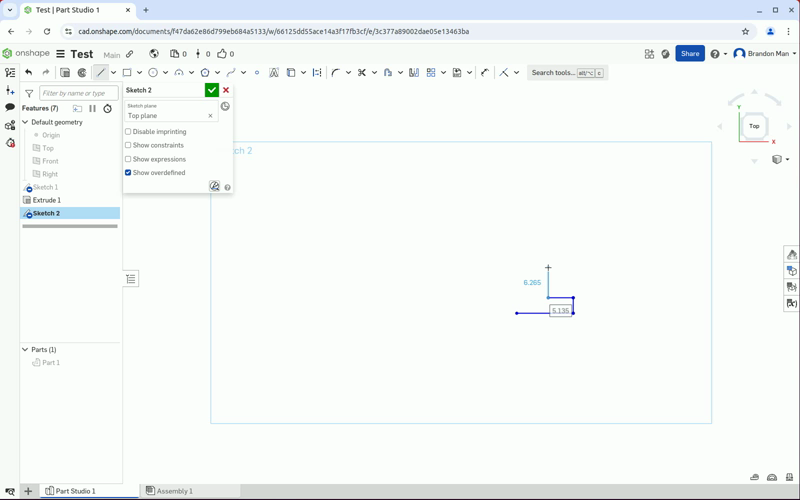
click(548, 267)
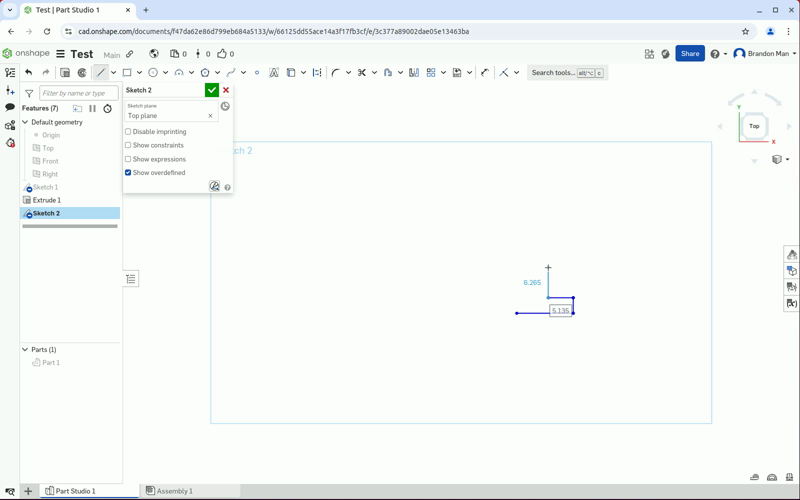
key_up(shift)
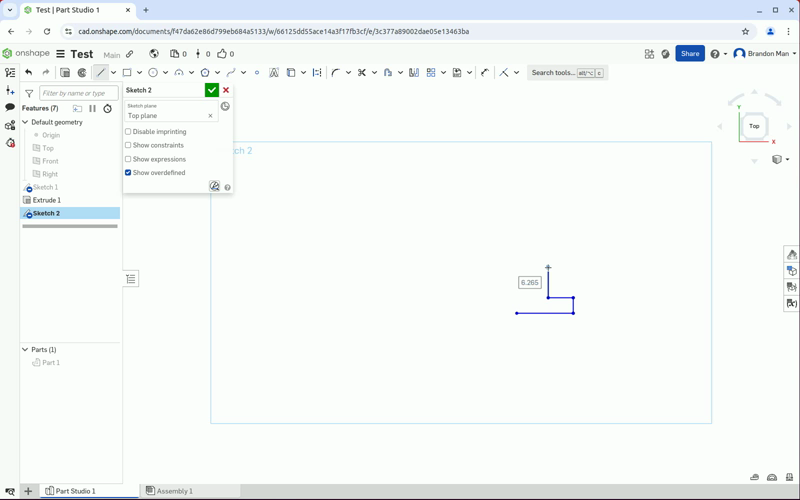
key_down(shift)
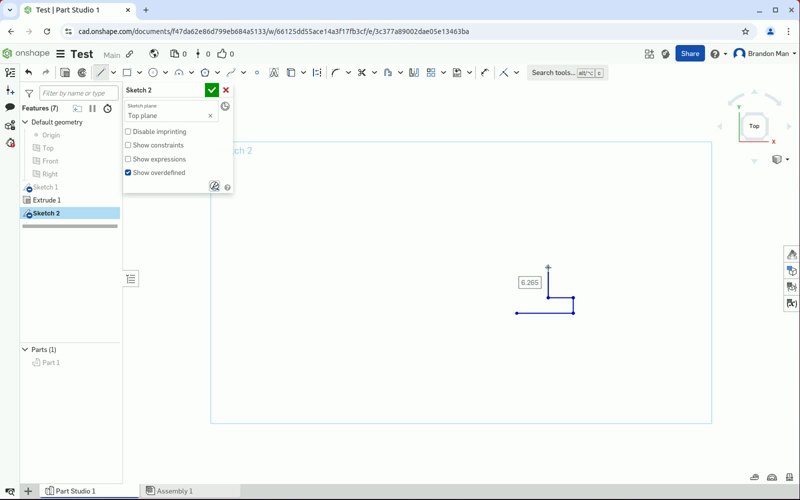
mouse_move(578, 267)
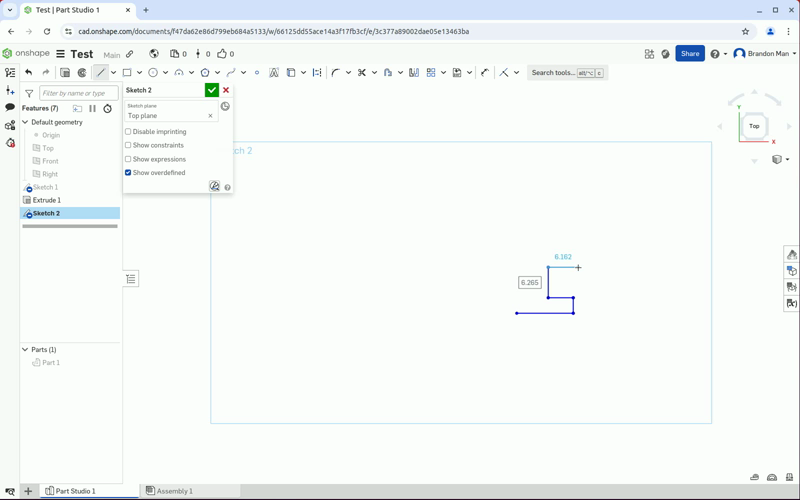
mouse_move(573, 267)
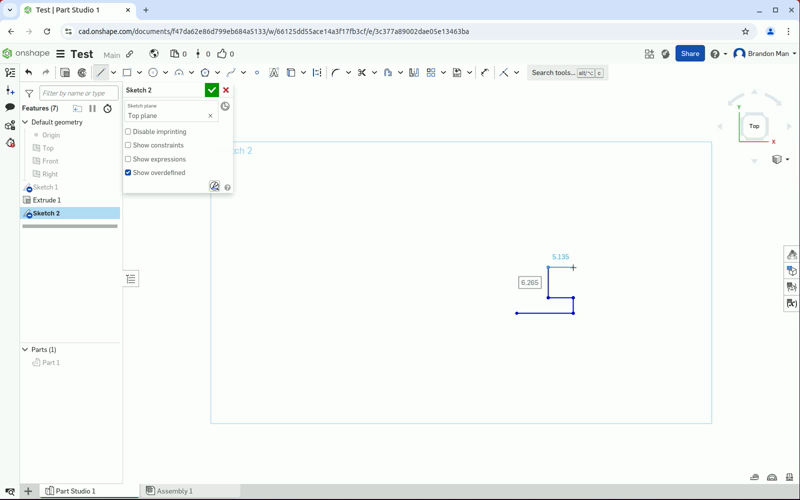
click(573, 267)
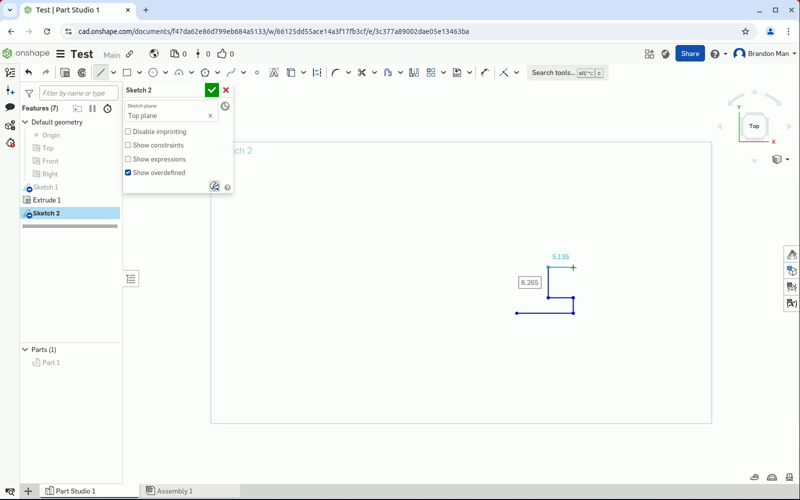
key_up(shift)
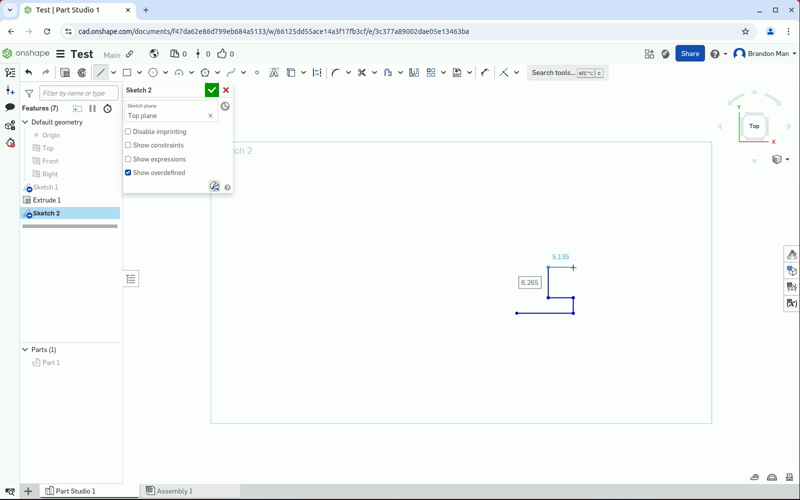
key_down(shift)
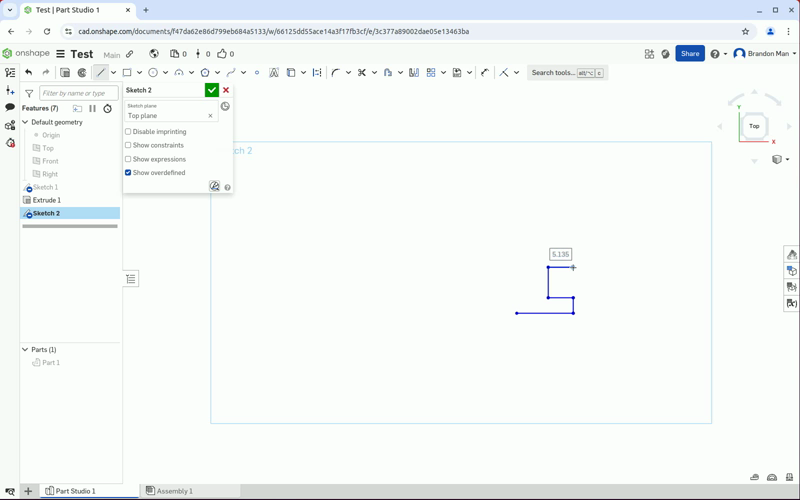
mouse_move(589, 267)
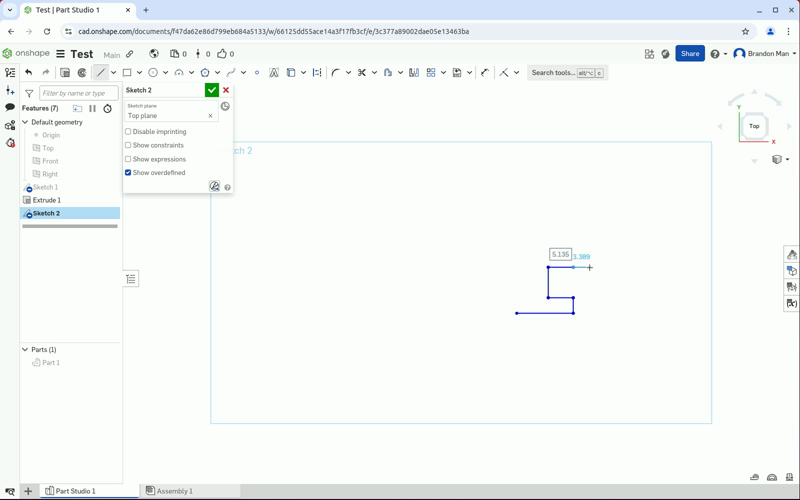
mouse_move(573, 252)
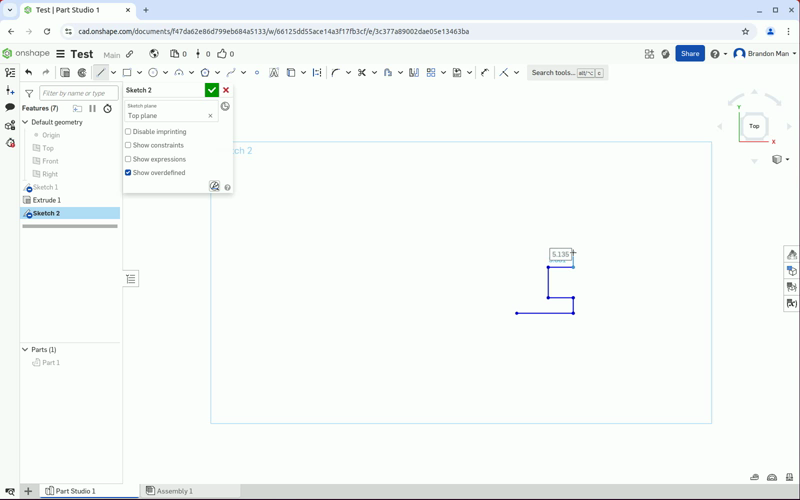
click(573, 252)
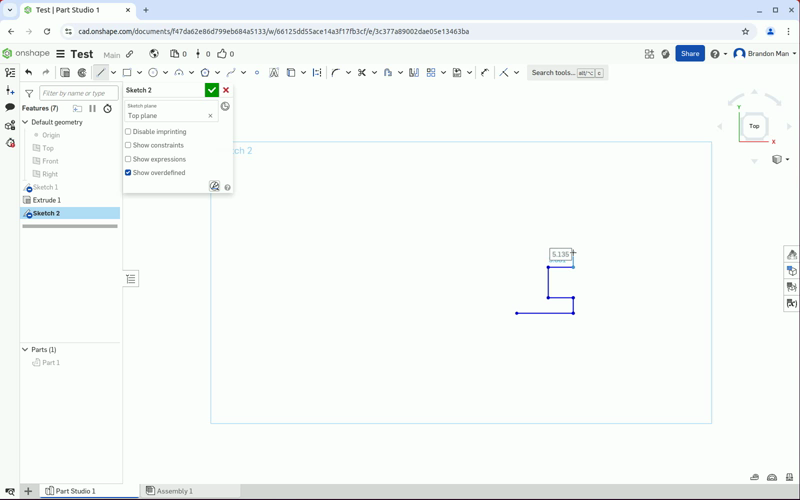
key_up(shift)
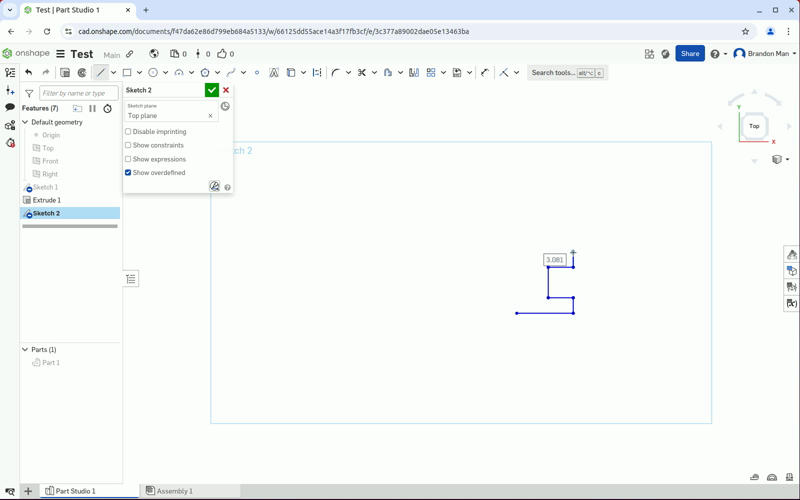
key_down(shift)
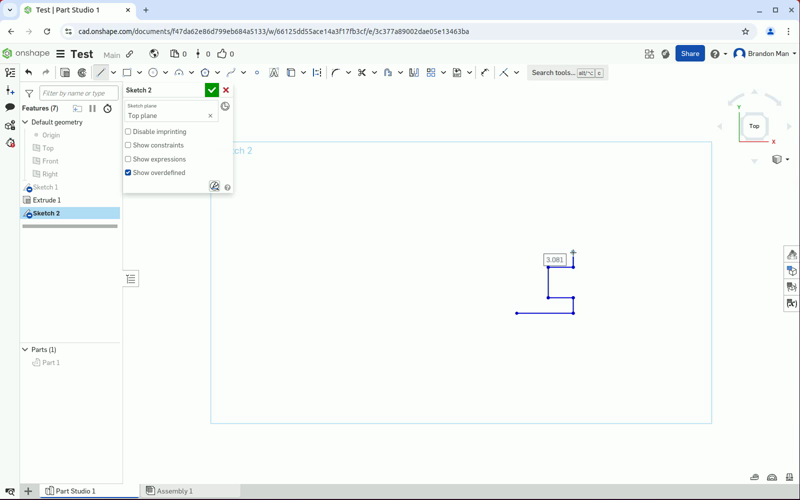
mouse_move(589, 252)
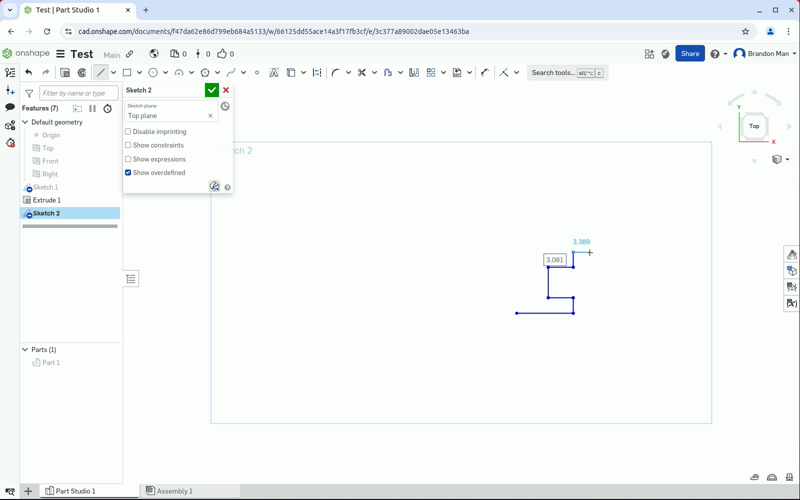
mouse_move(516, 252)
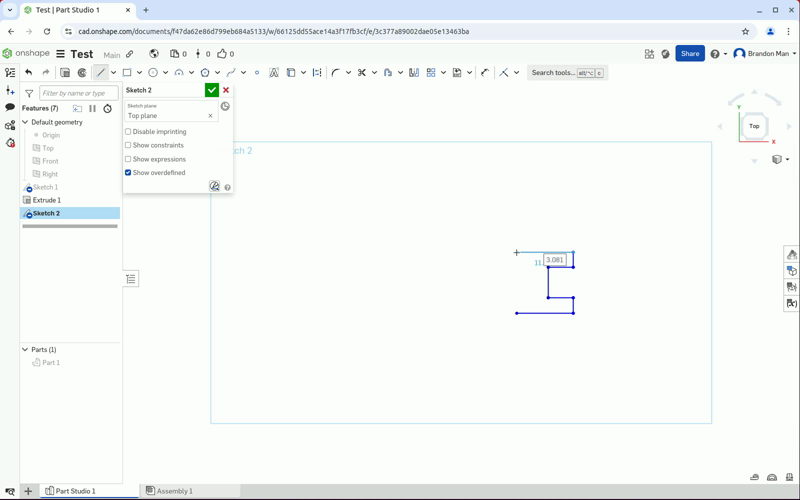
click(516, 252)
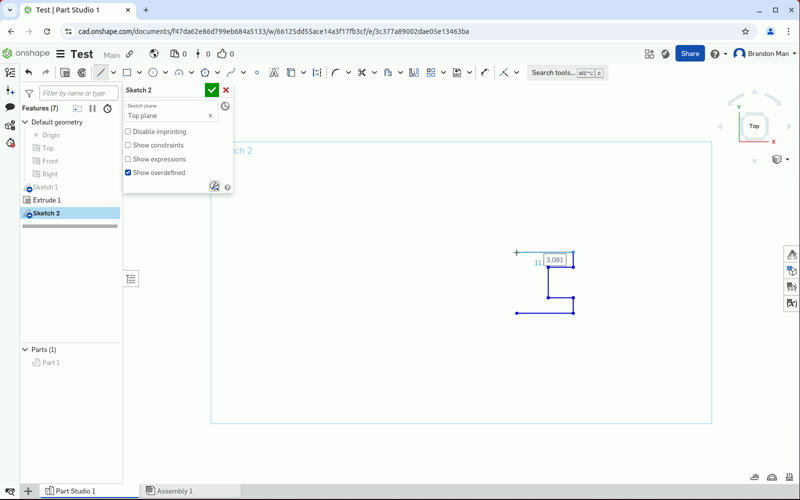
key_up(shift)
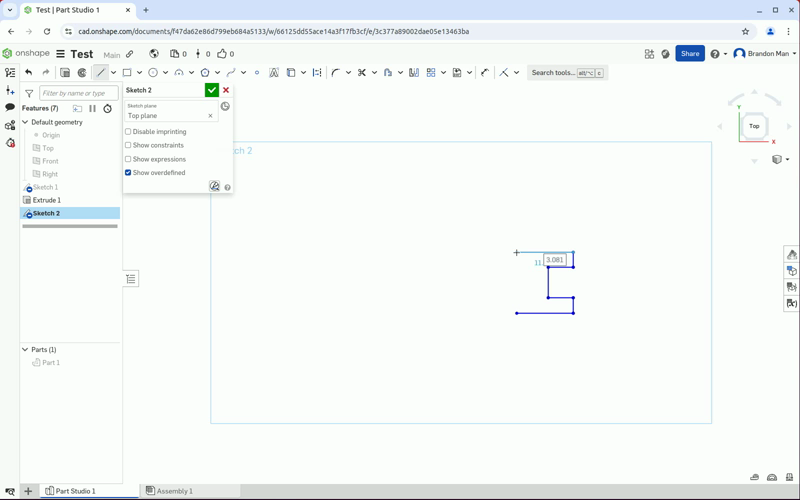
key_down(shift)
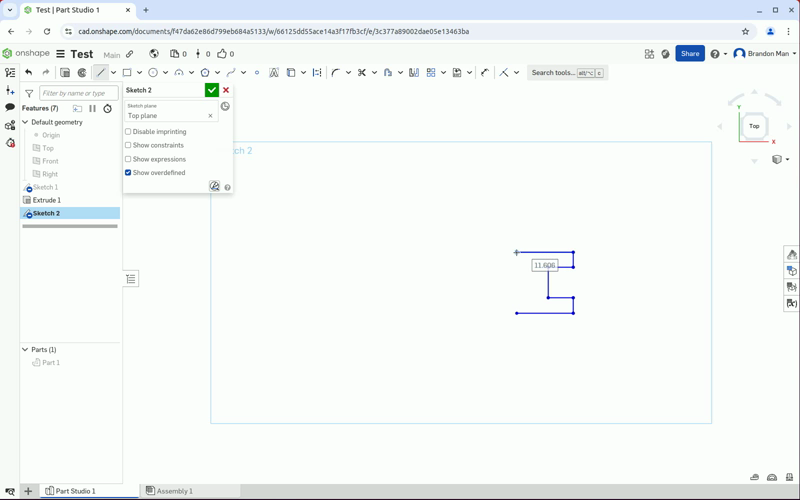
mouse_move(516, 313)
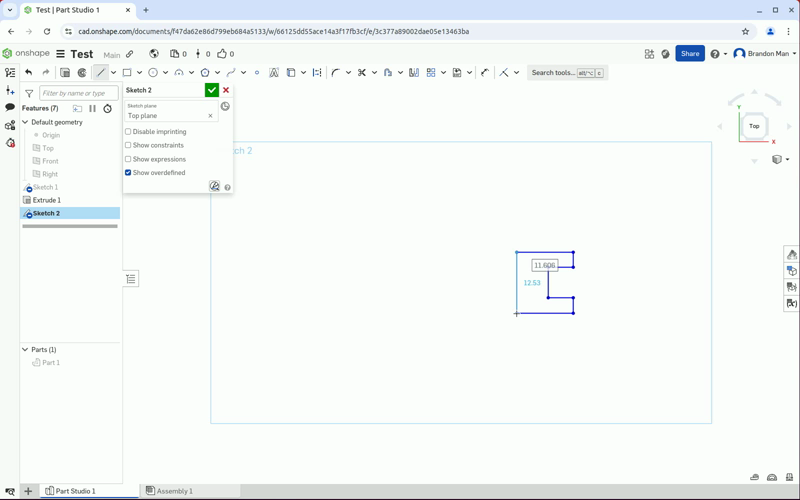
key_up(shift)
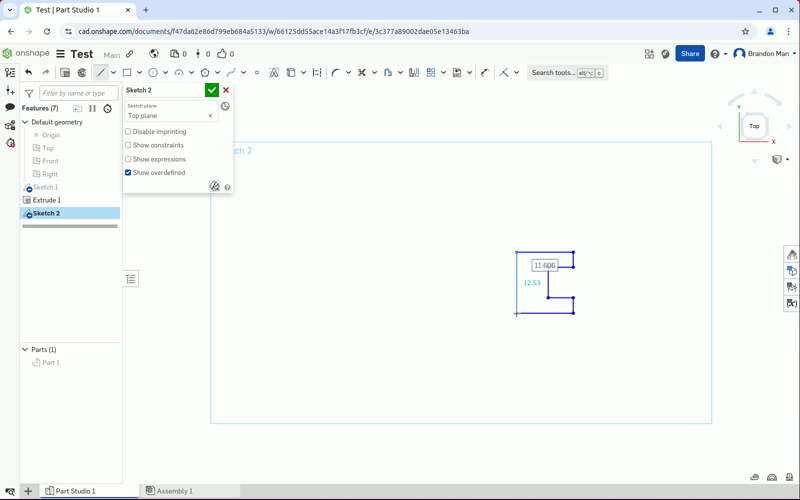
click(516, 313)
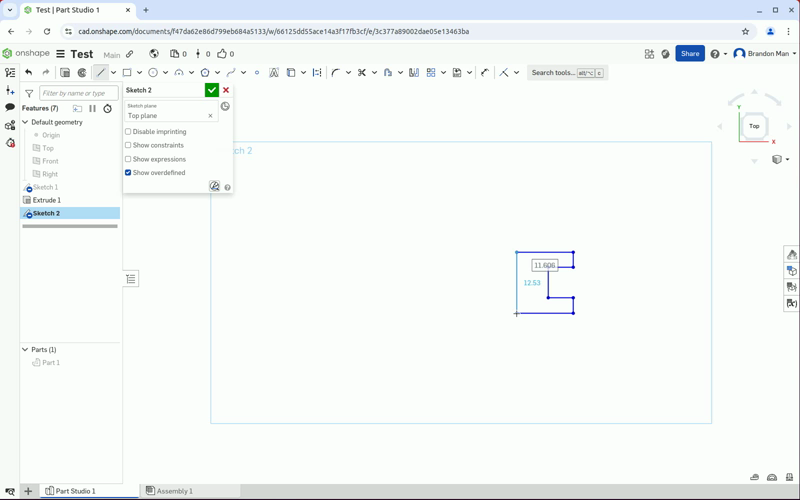
key(esc)
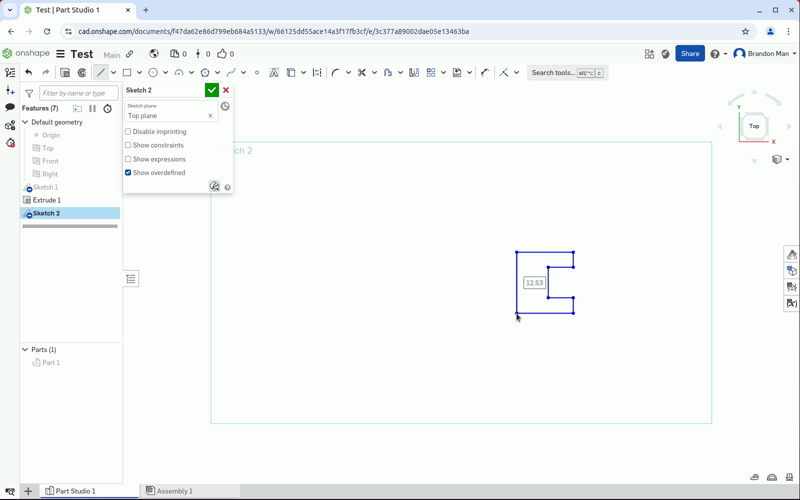
mouse_move(529, 278)
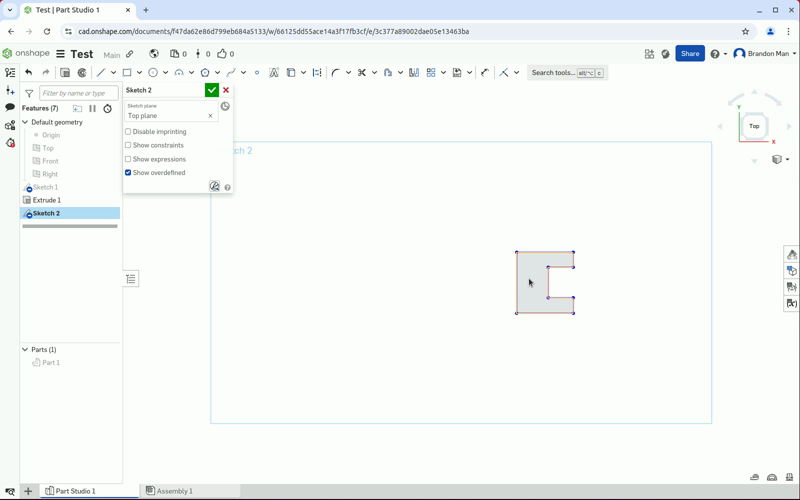
click(529, 278)
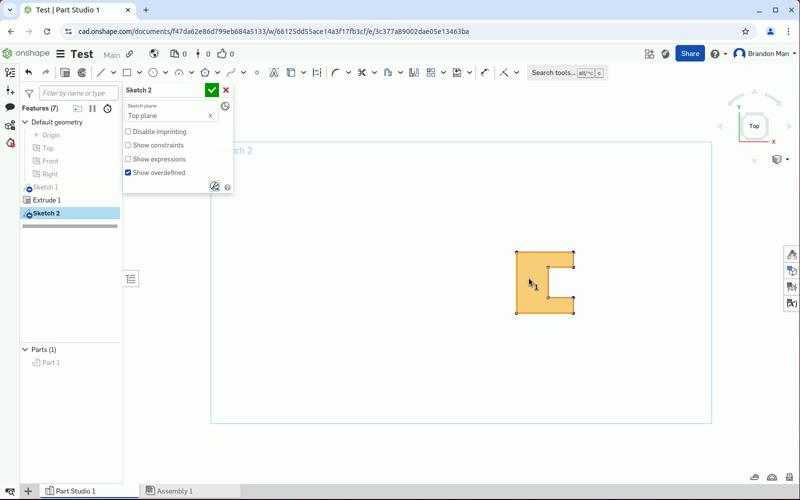
mouse_move(73, 352)
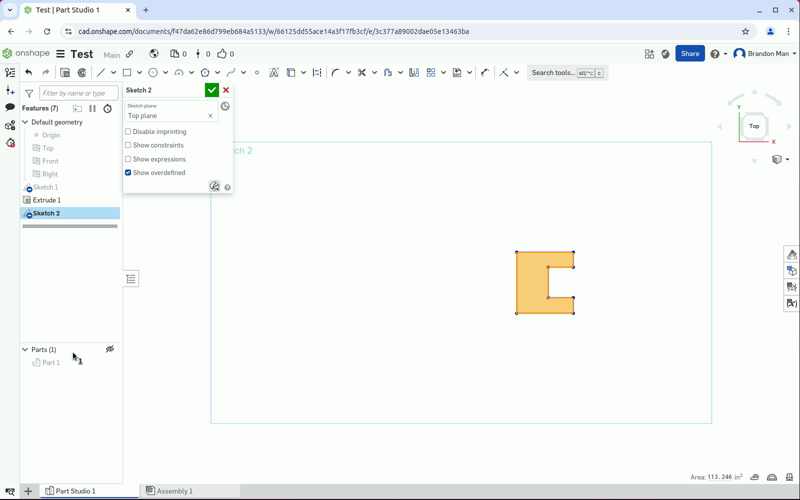
key(shift+y)
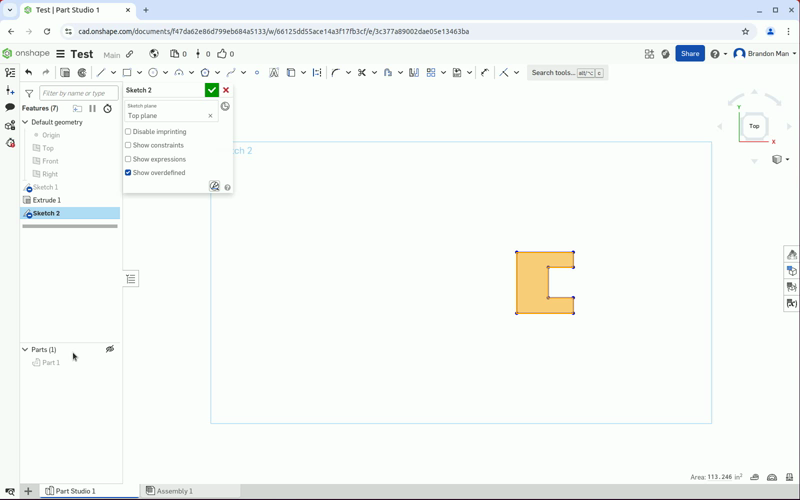
key(shift+e)
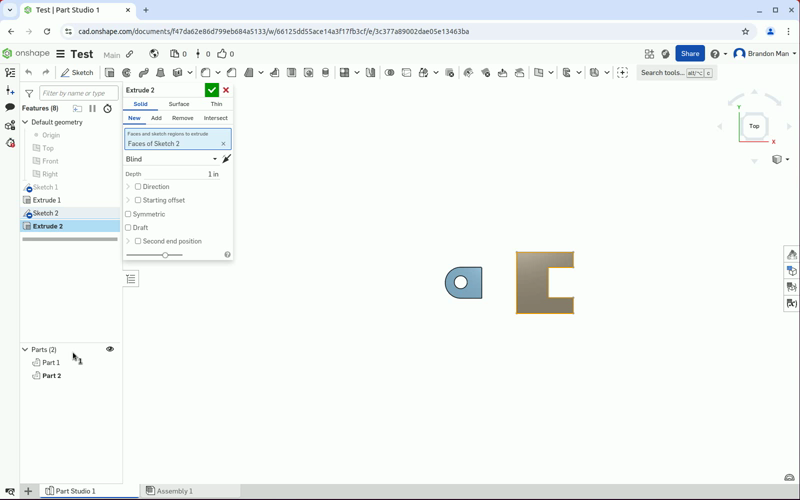
mouse_move(143, 106)
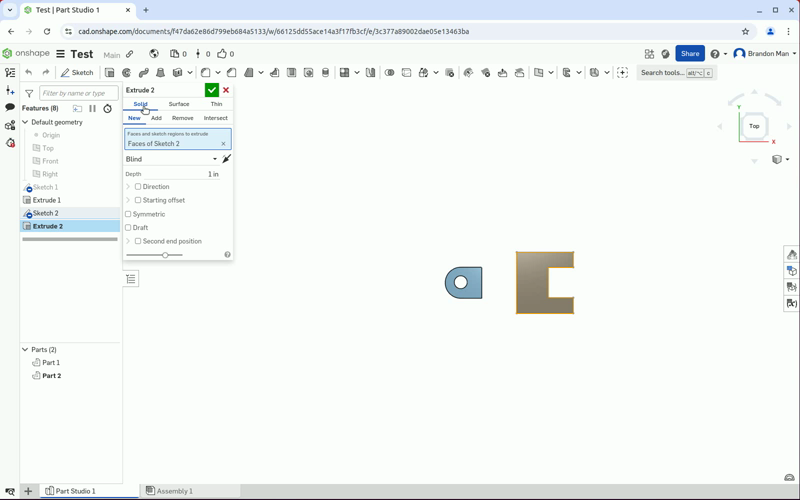
click(143, 106)
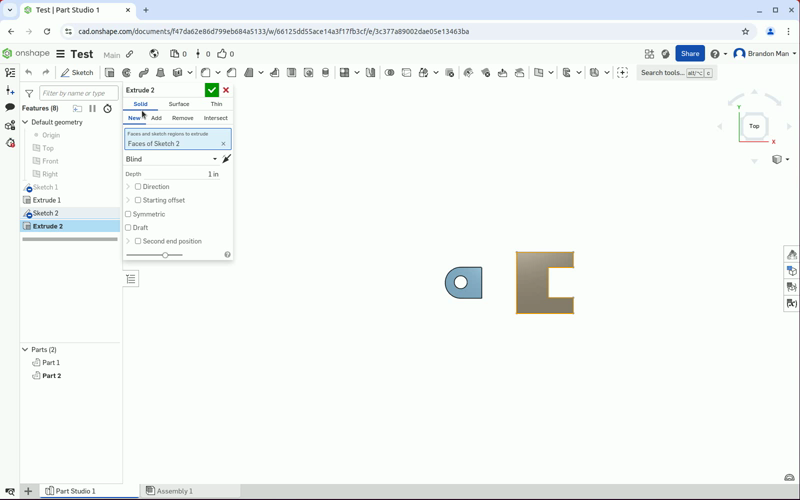
mouse_move(137, 120)
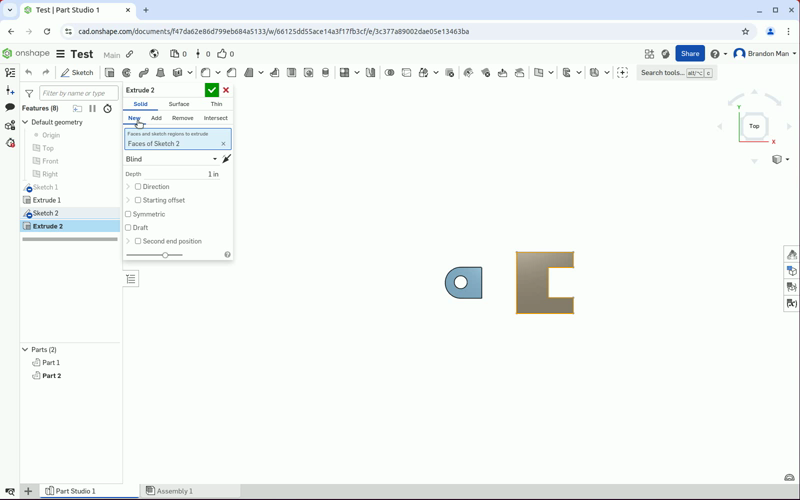
click(137, 120)
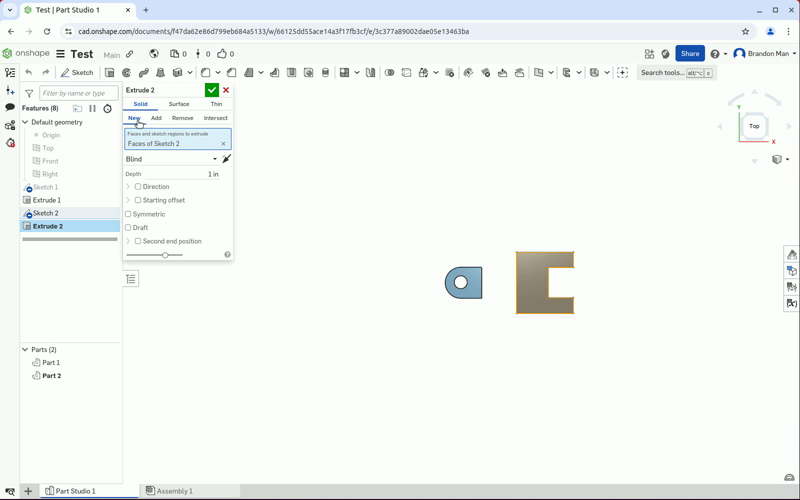
key(tab, 4)
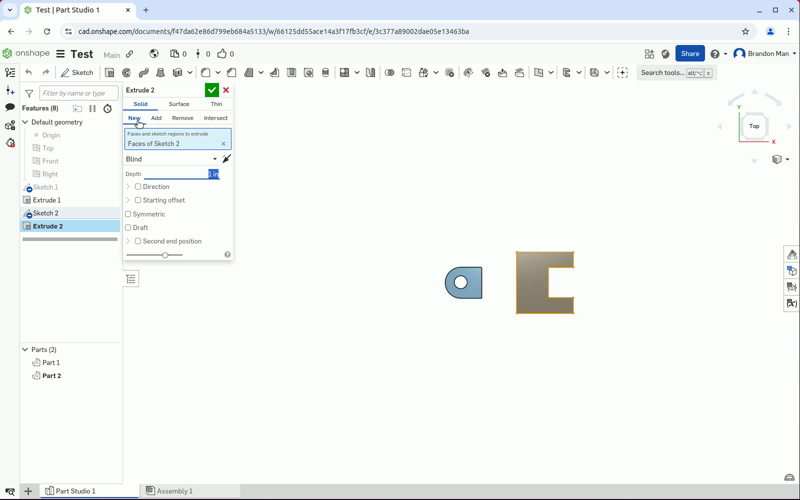
text(6.258)
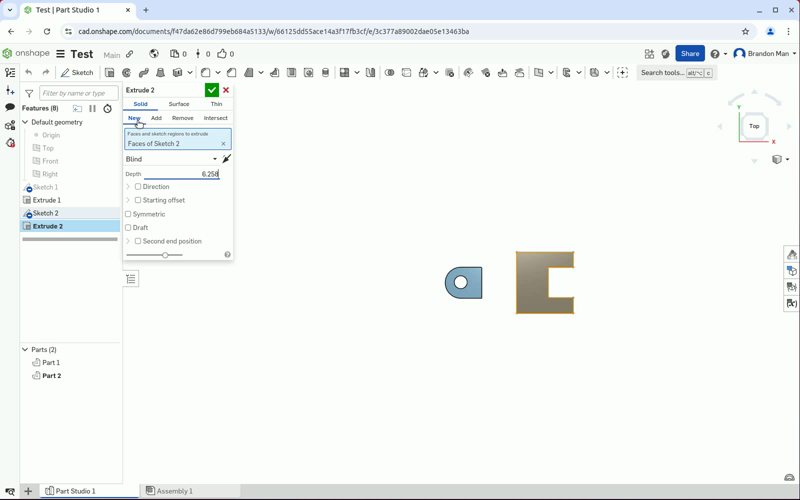
key(enter)
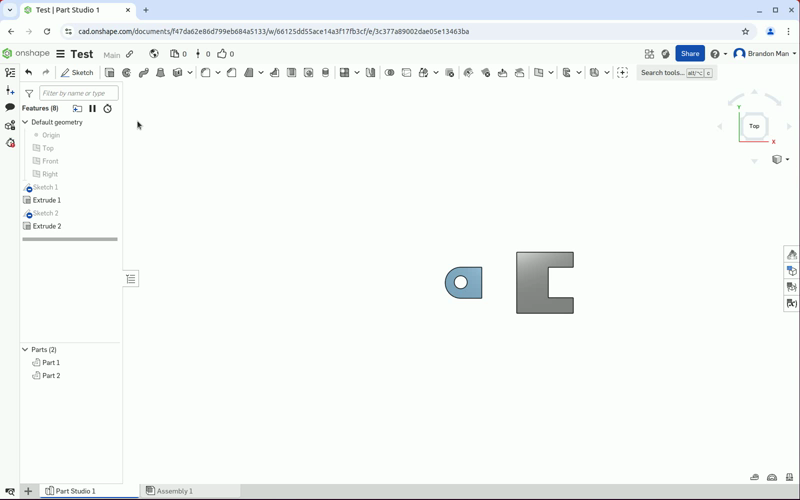
key(shift+h)
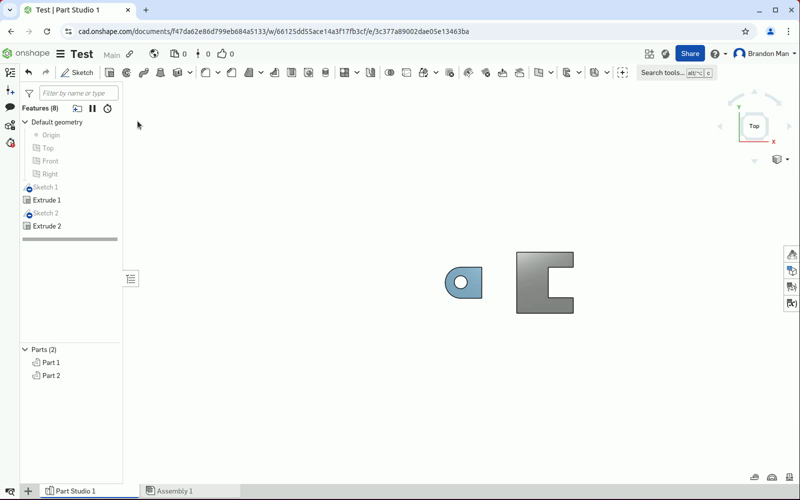
key(shift+h)
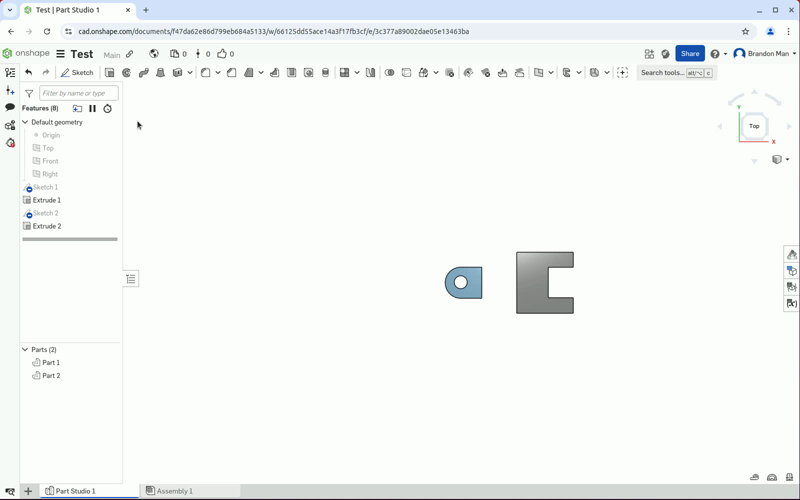
mouse_move(73, 189)
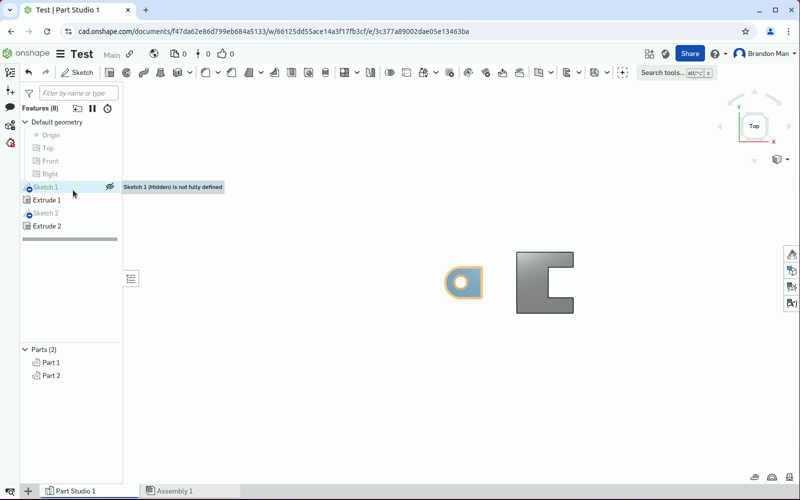
click(73, 189)
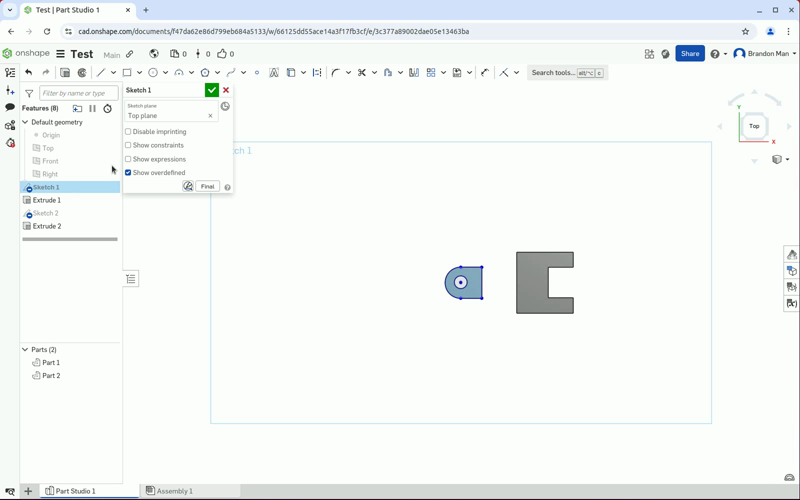
mouse_move(229, 92)
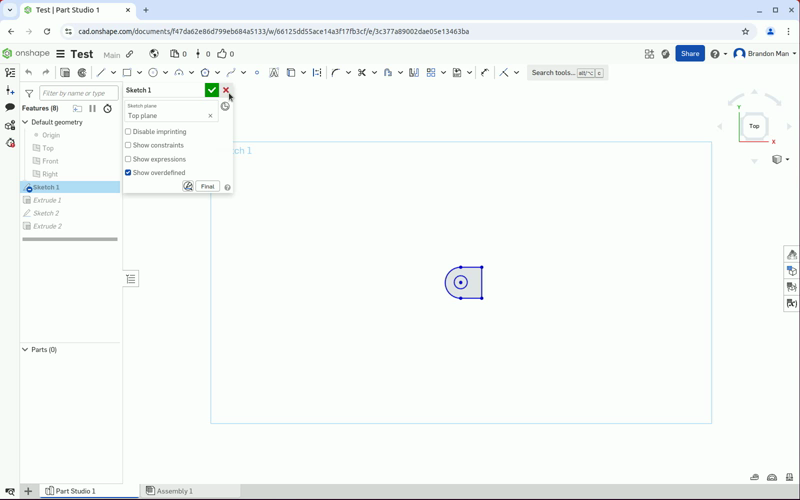
click(229, 92)
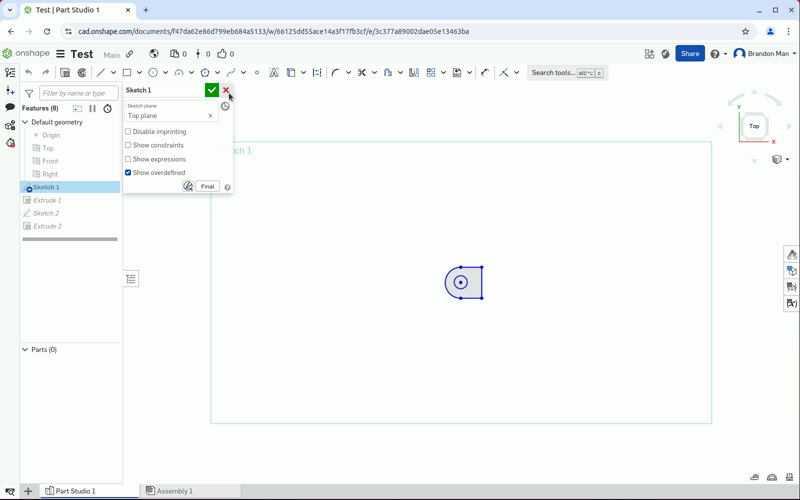
key(shift+s)
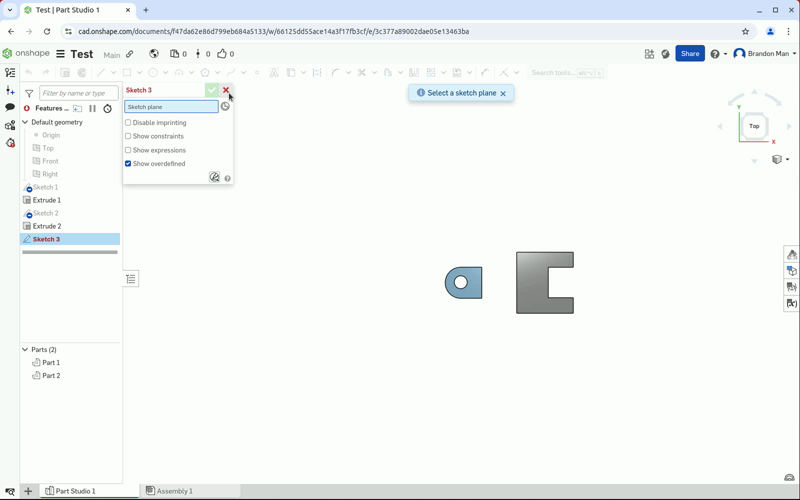
mouse_move(73, 150)
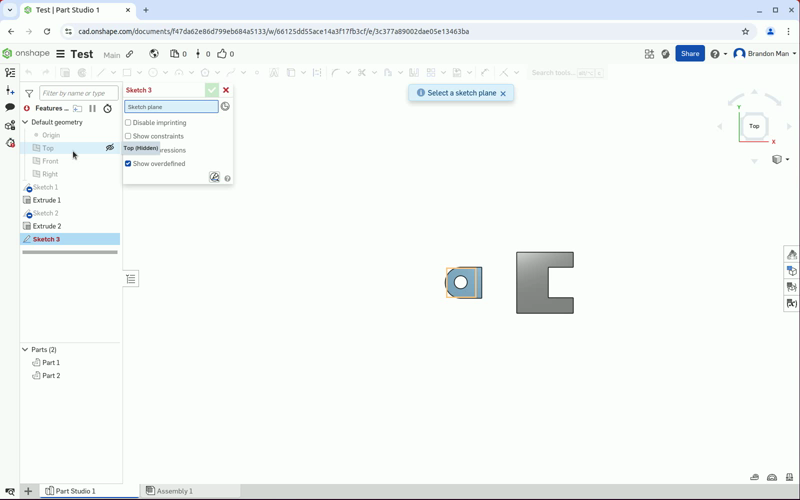
click(73, 150)
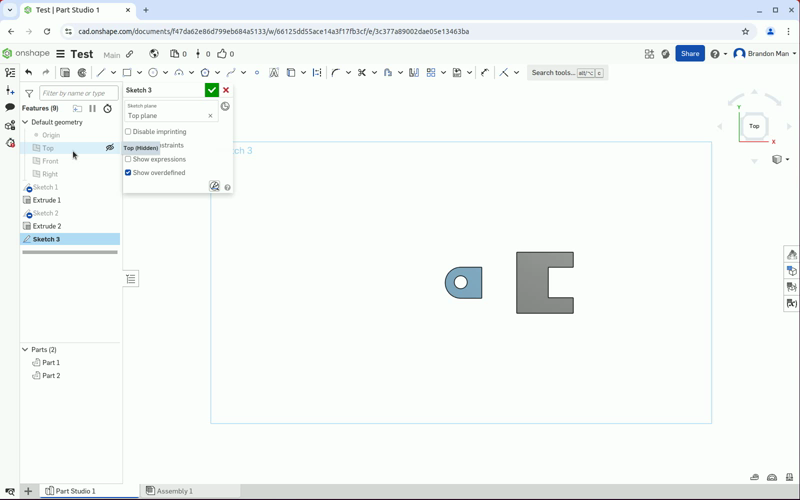
mouse_move(73, 352)
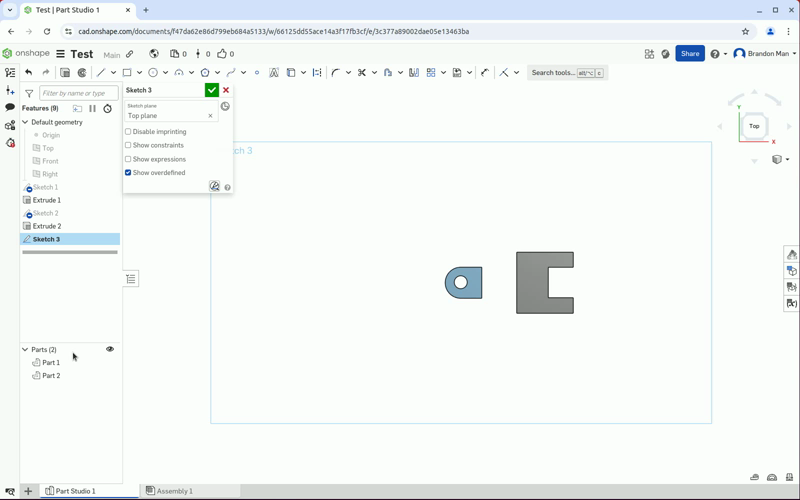
key(y)
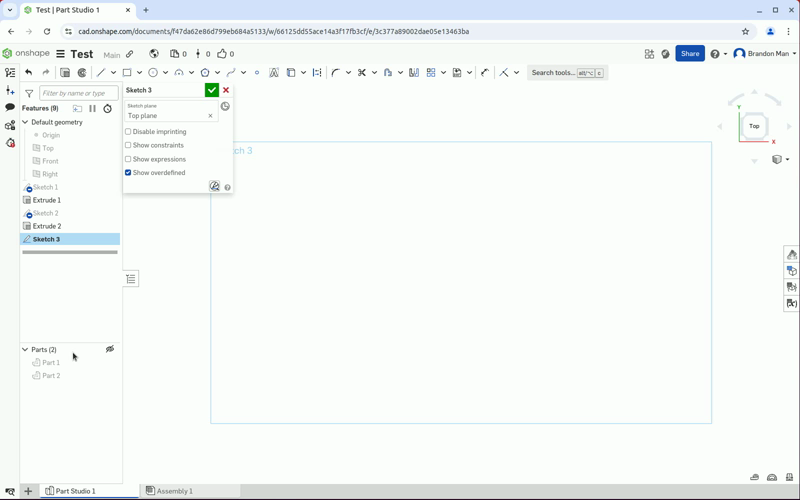
key(l)
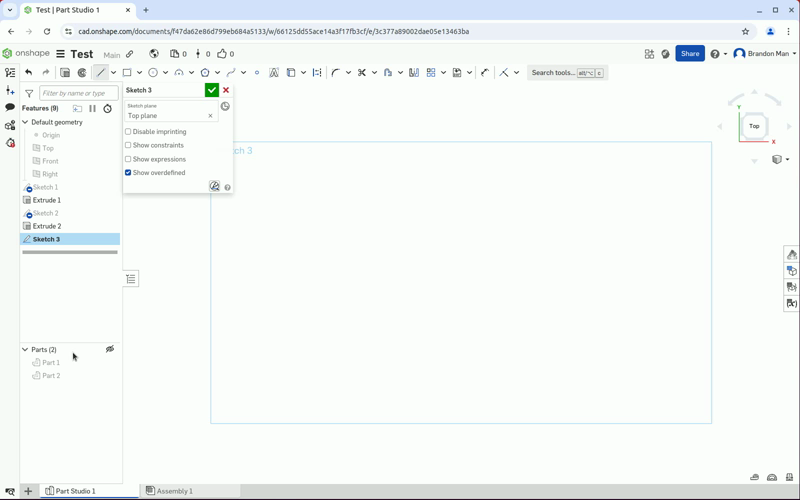
key_down(shift)
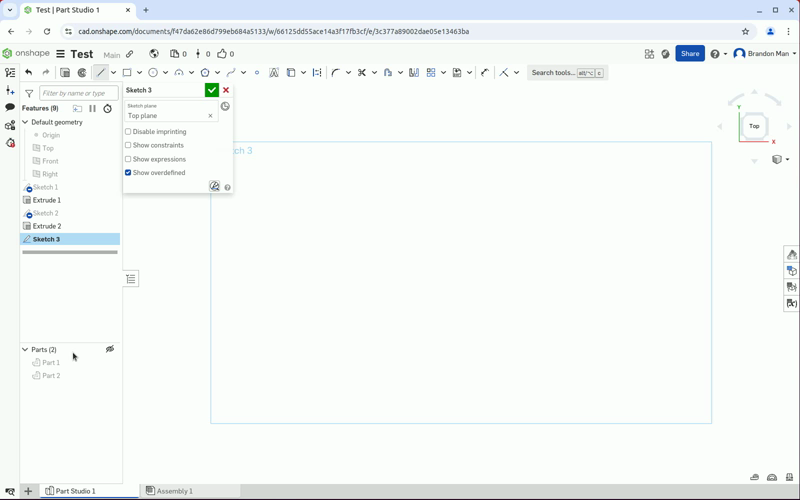
mouse_move(480, 313)
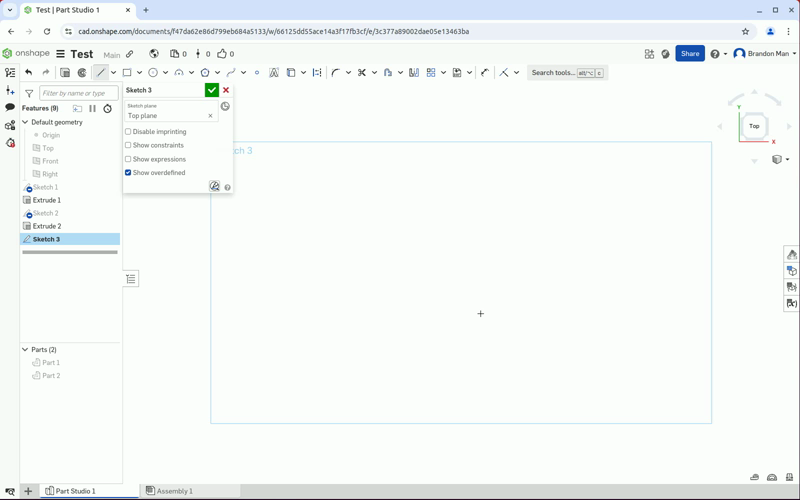
click(480, 313)
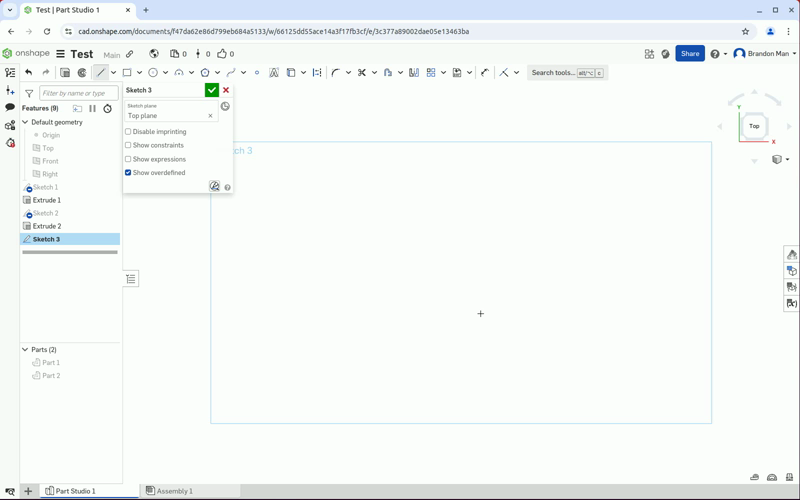
key_up(shift)
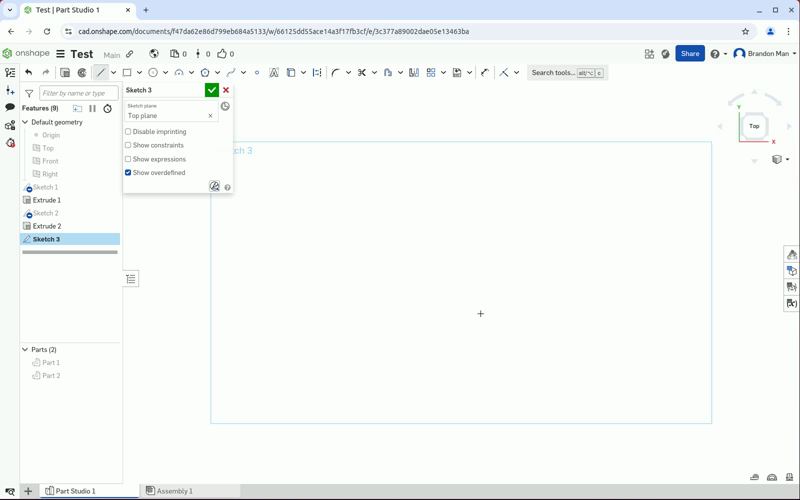
key_down(shift)
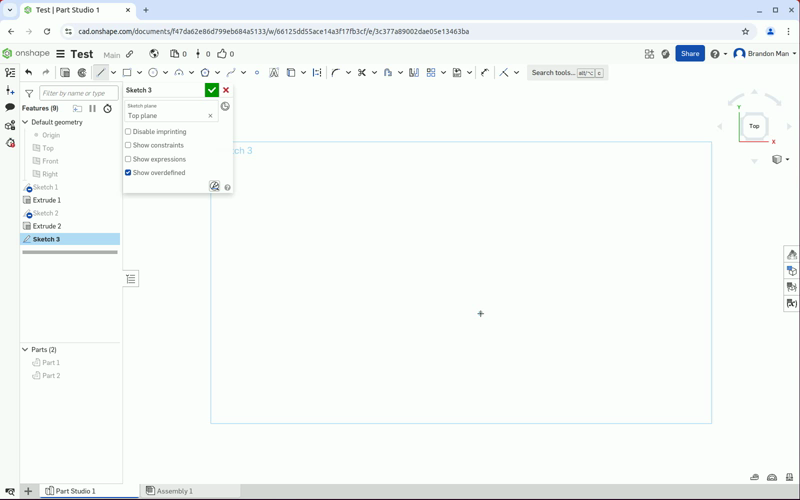
mouse_move(510, 313)
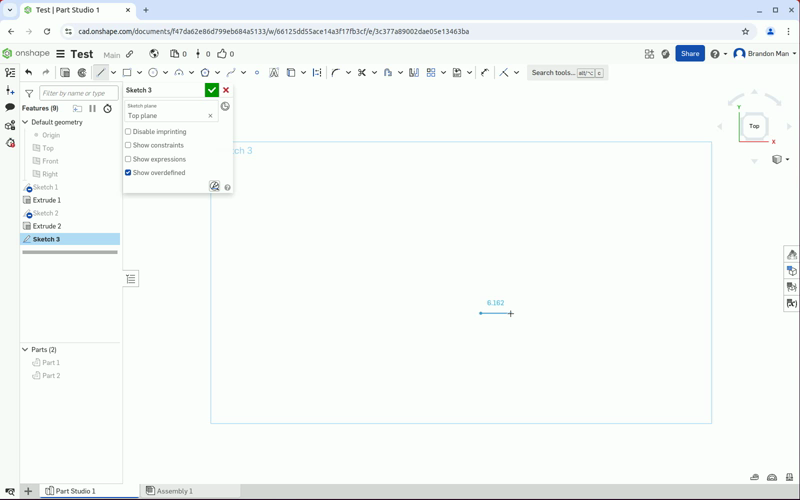
mouse_move(516, 313)
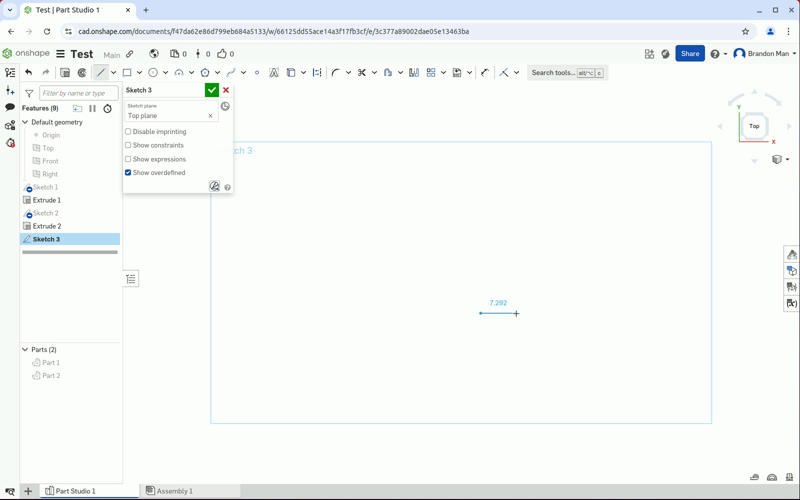
click(516, 313)
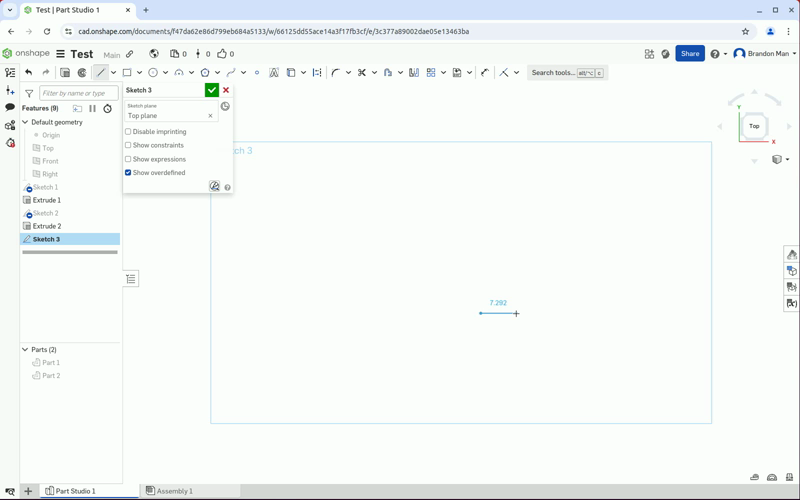
key_up(shift)
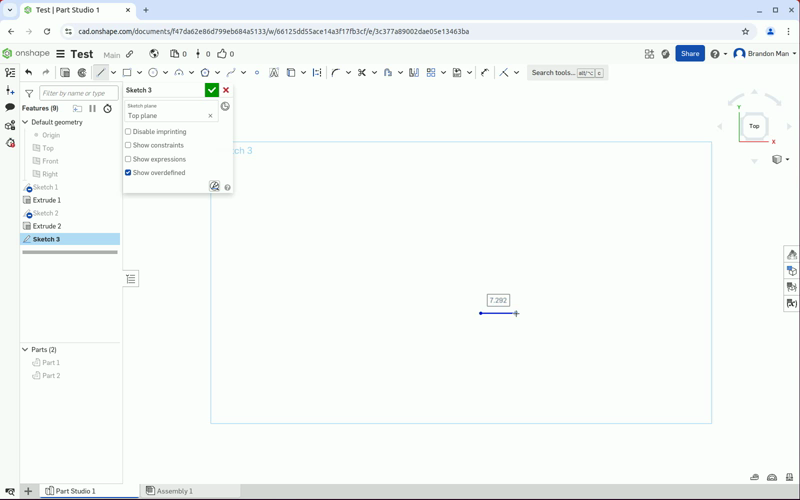
key_down(shift)
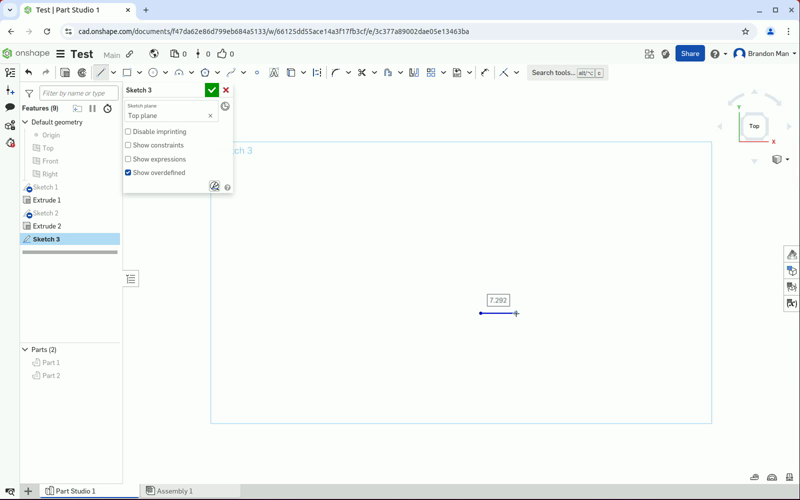
mouse_move(516, 252)
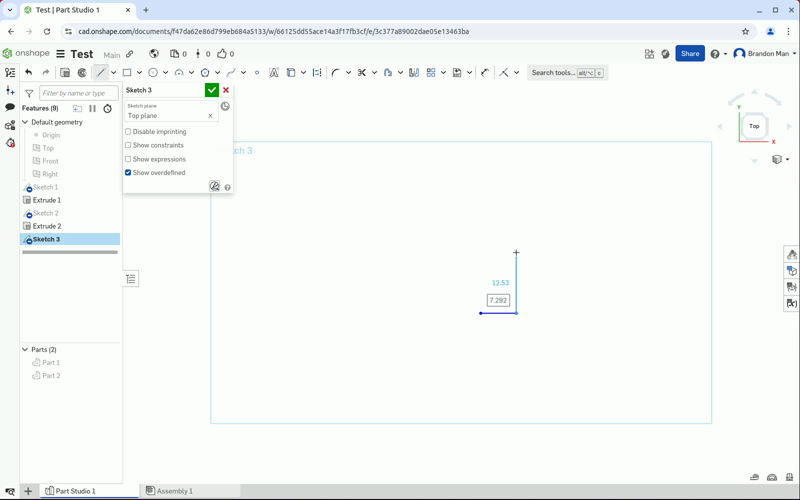
click(516, 252)
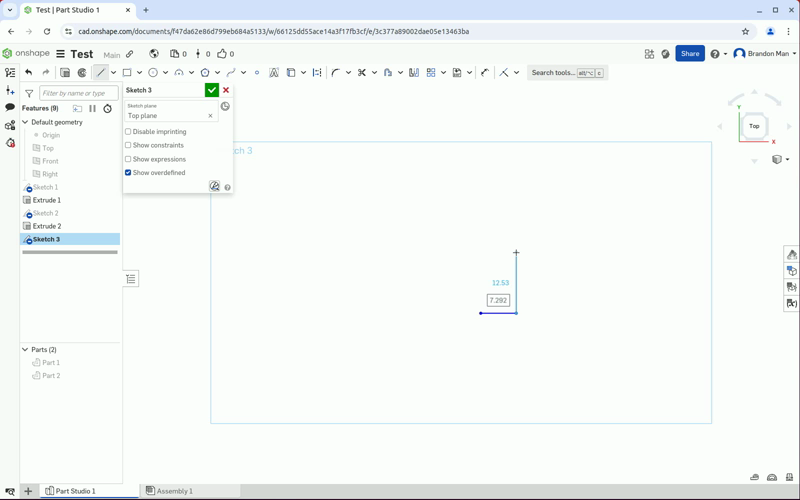
key_up(shift)
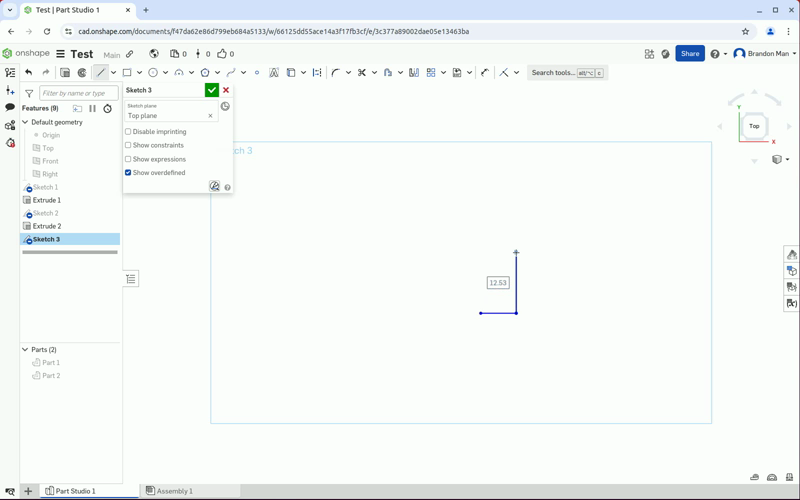
key_down(shift)
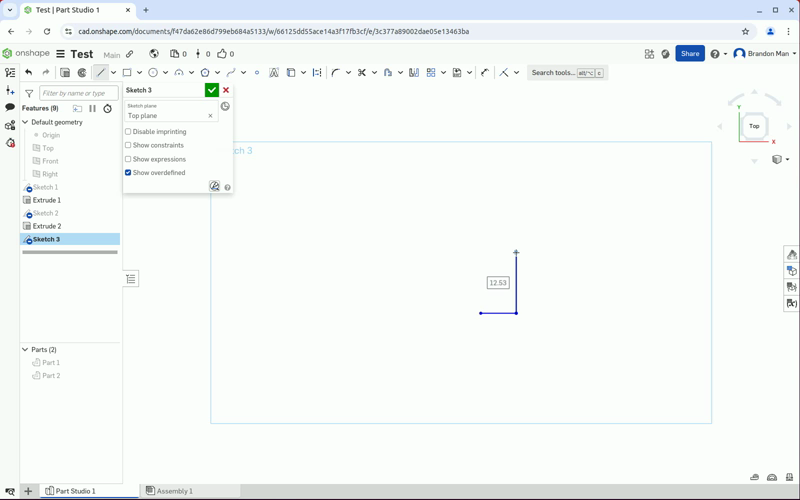
mouse_move(546, 252)
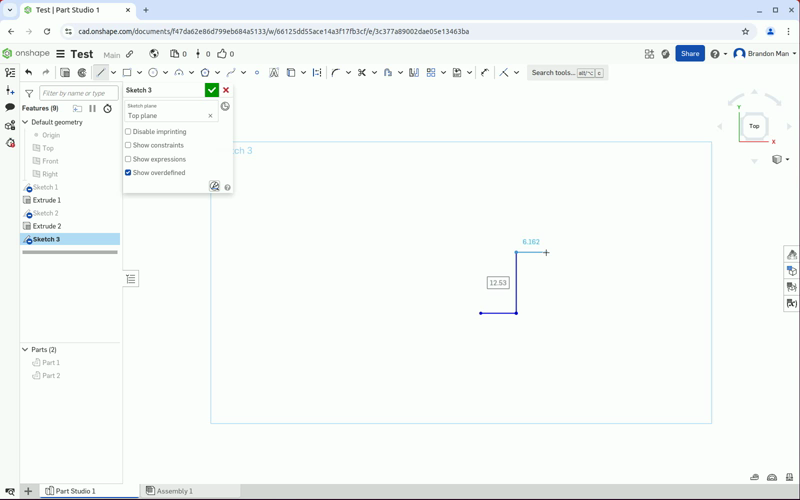
mouse_move(480, 252)
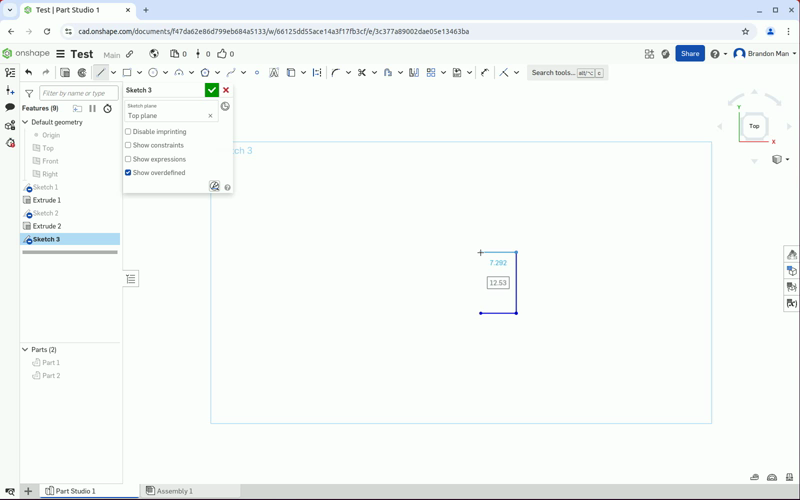
click(480, 252)
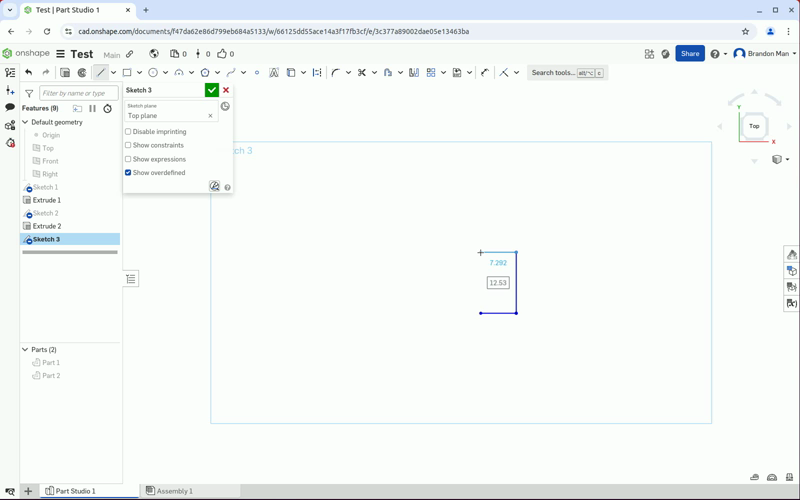
key_up(shift)
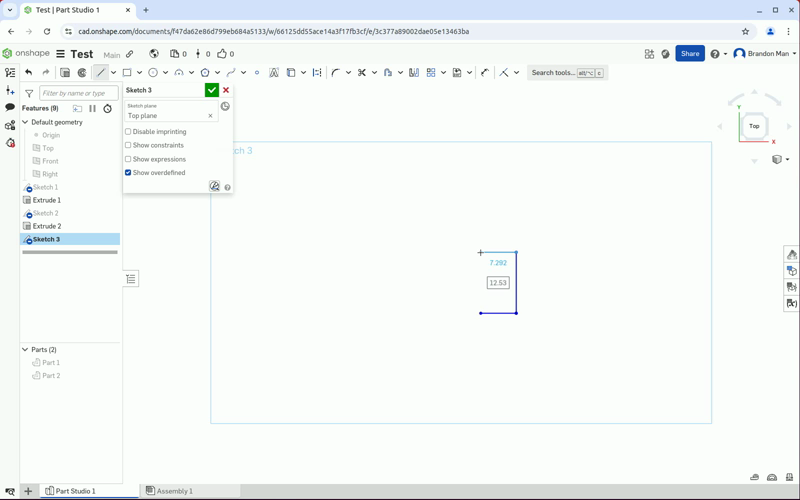
key_down(shift)
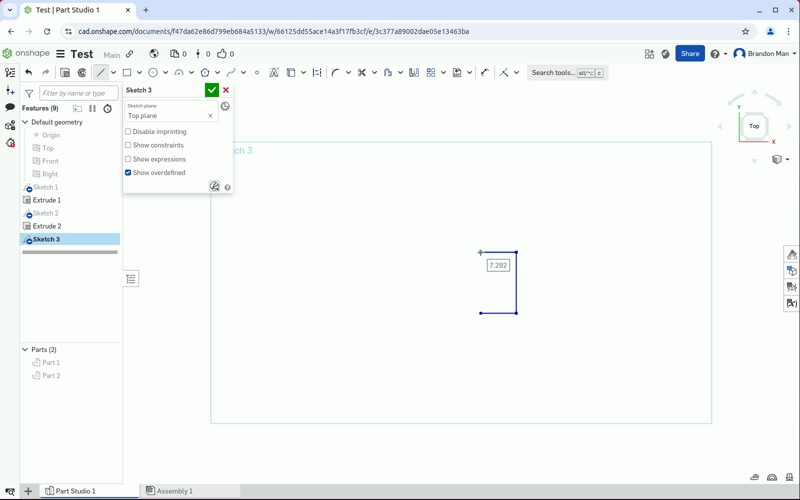
mouse_move(510, 252)
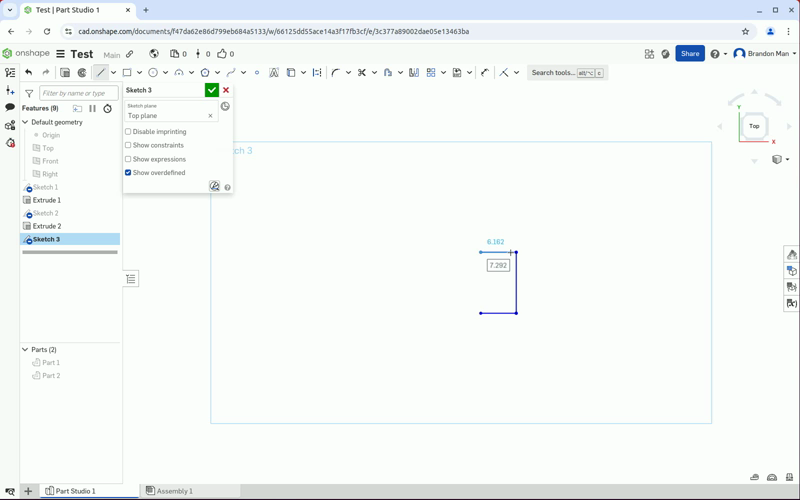
mouse_move(480, 267)
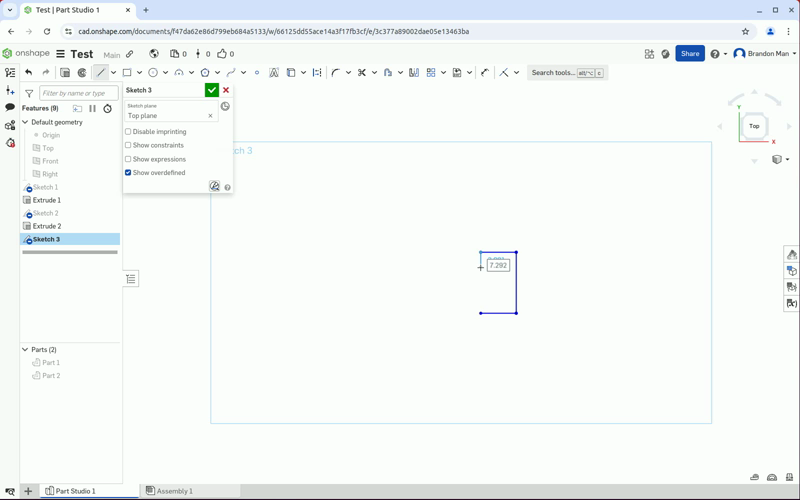
click(480, 267)
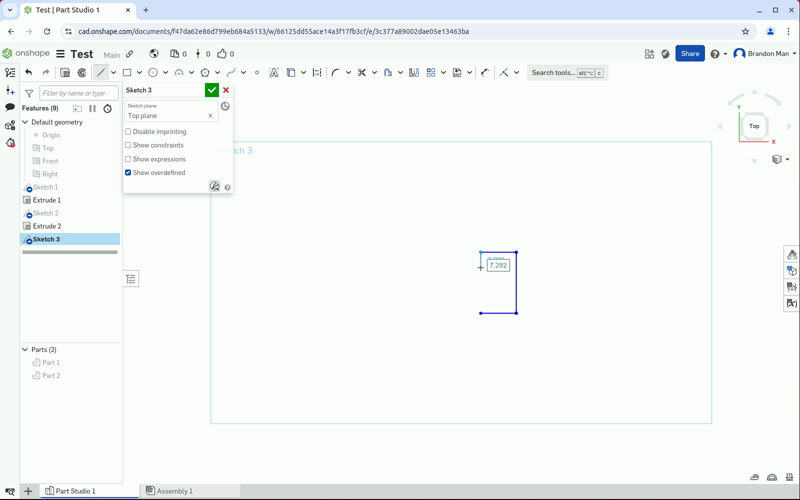
key_up(shift)
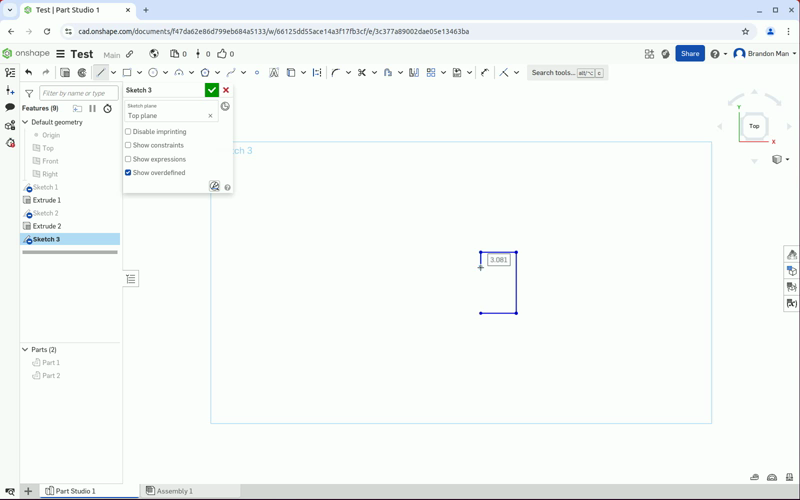
key_down(shift)
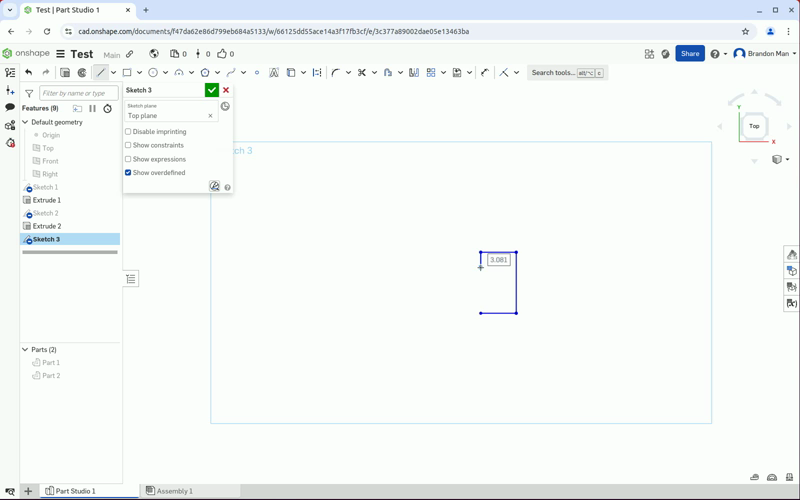
mouse_move(510, 267)
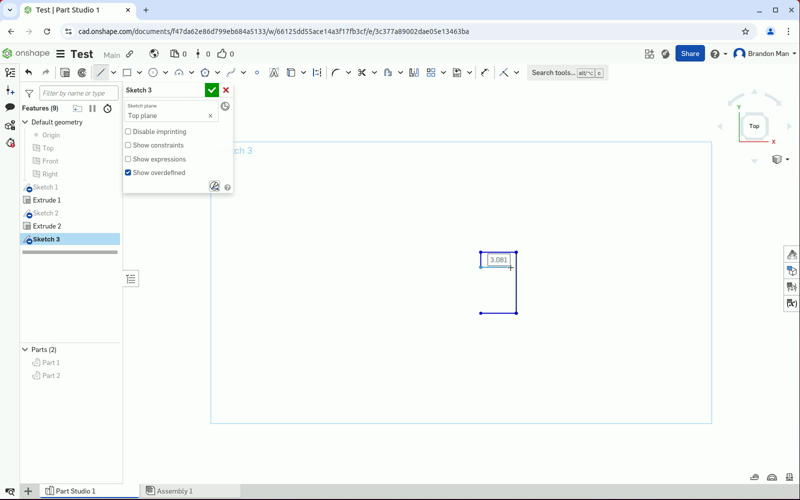
mouse_move(480, 297)
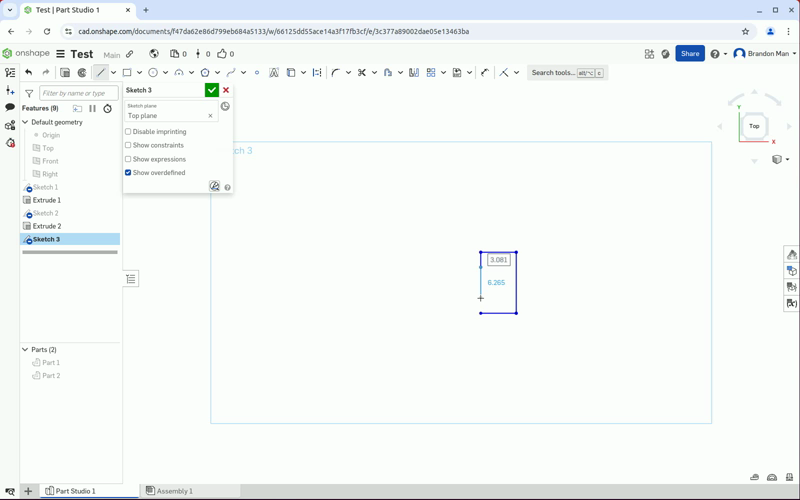
click(480, 297)
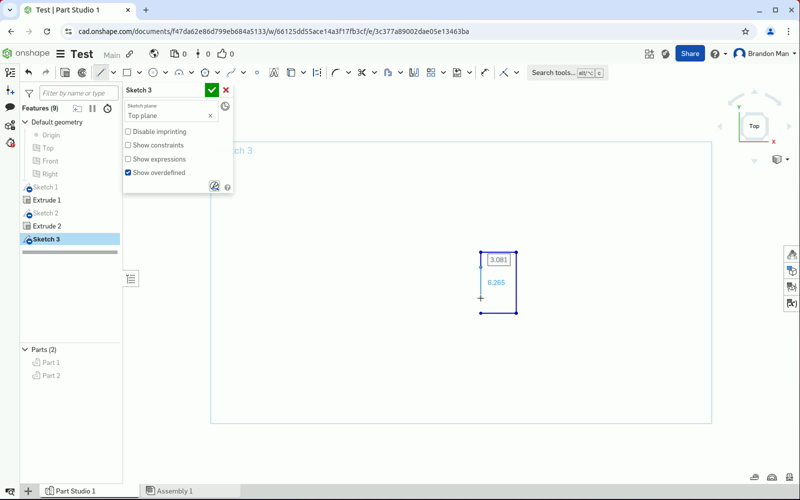
key_up(shift)
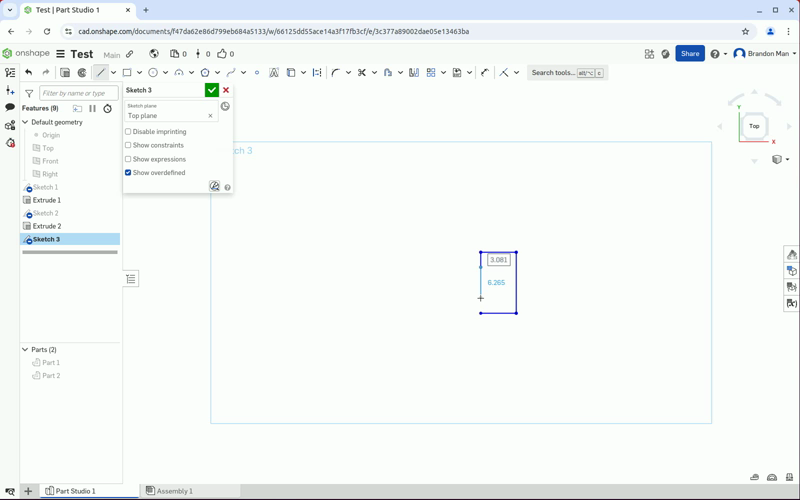
mouse_move(510, 297)
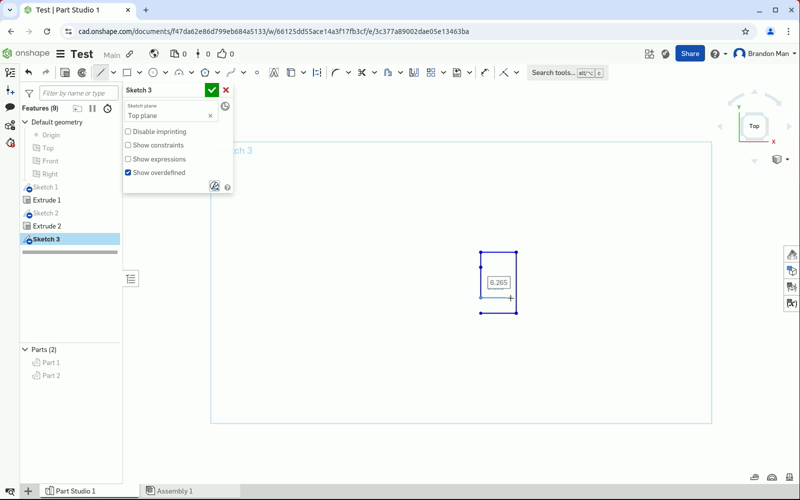
key_down(shift)
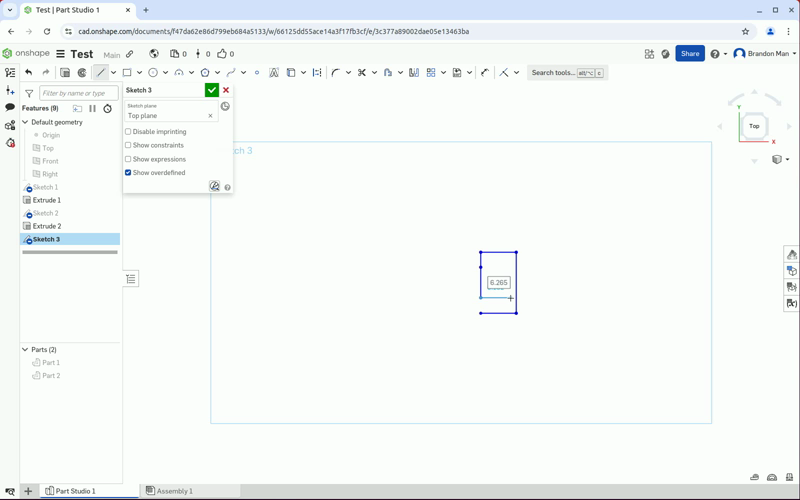
mouse_move(480, 313)
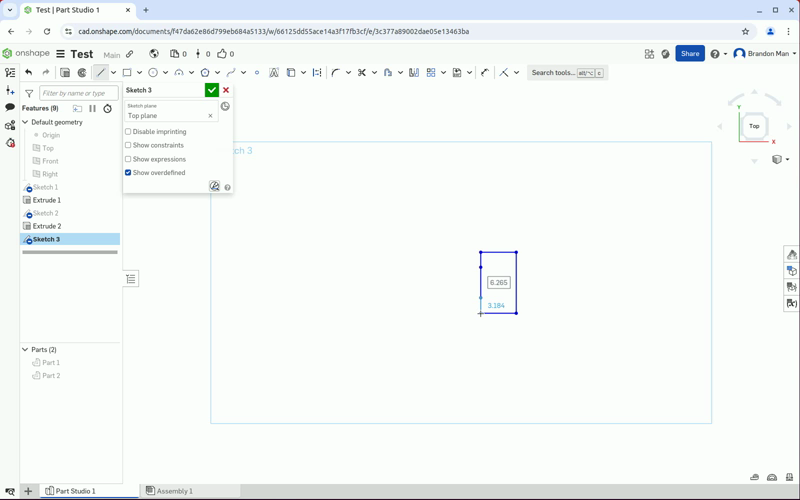
key_up(shift)
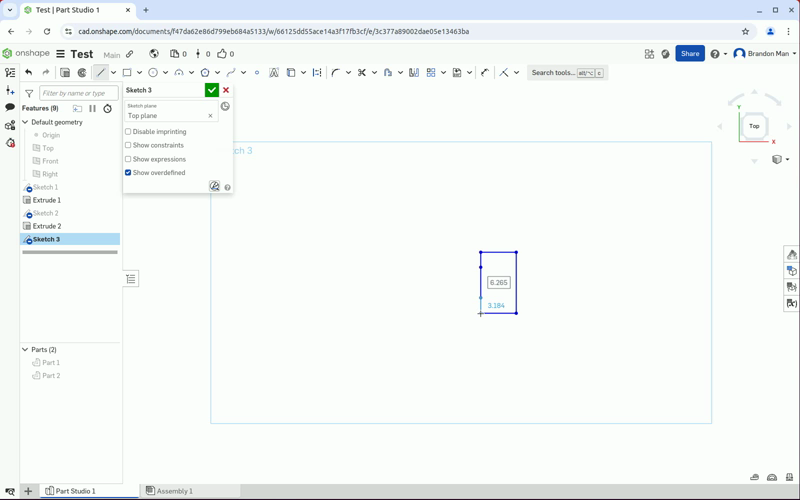
click(480, 313)
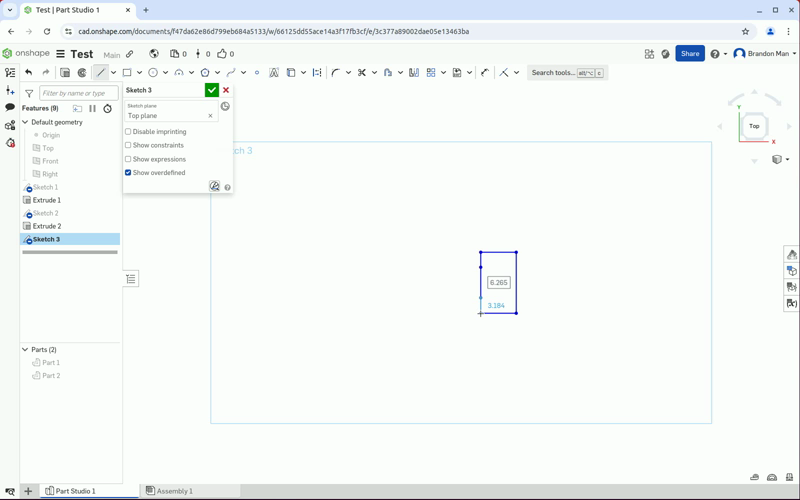
key(esc)
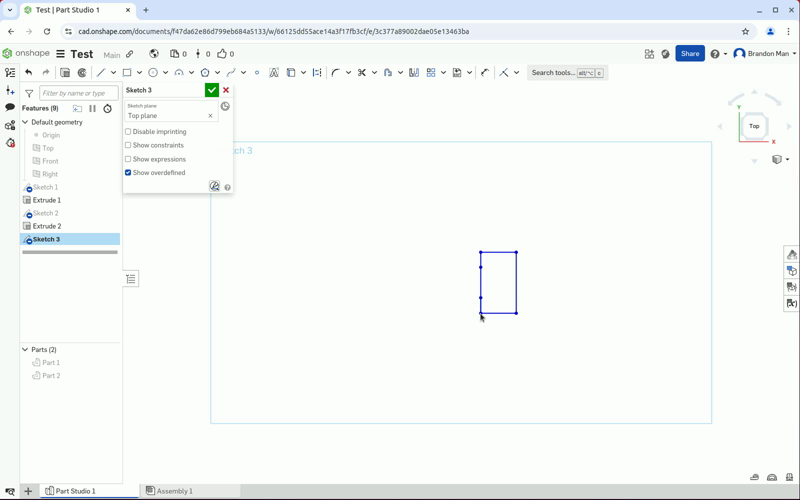
mouse_move(493, 294)
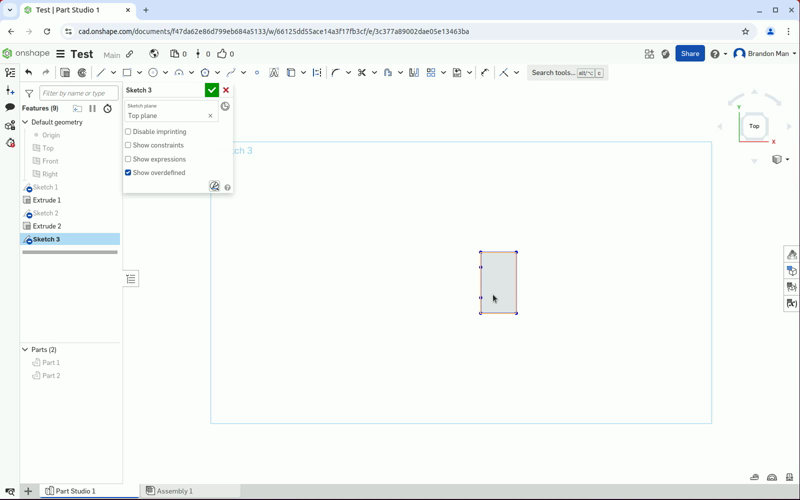
click(493, 294)
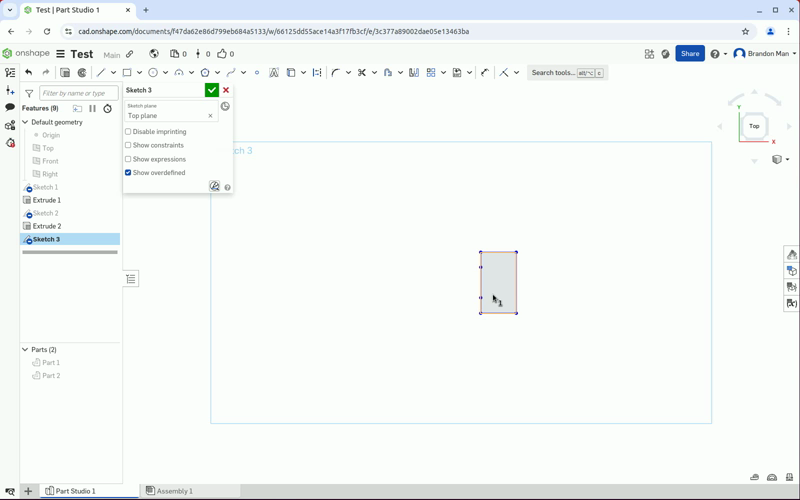
mouse_move(73, 352)
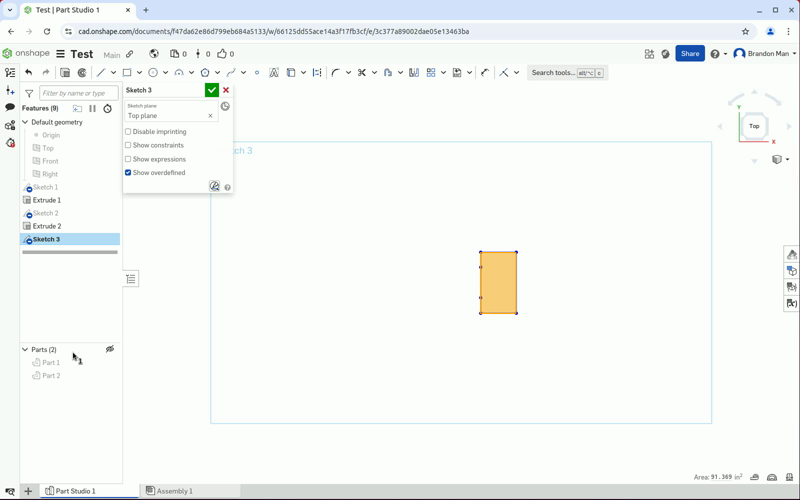
key(shift+y)
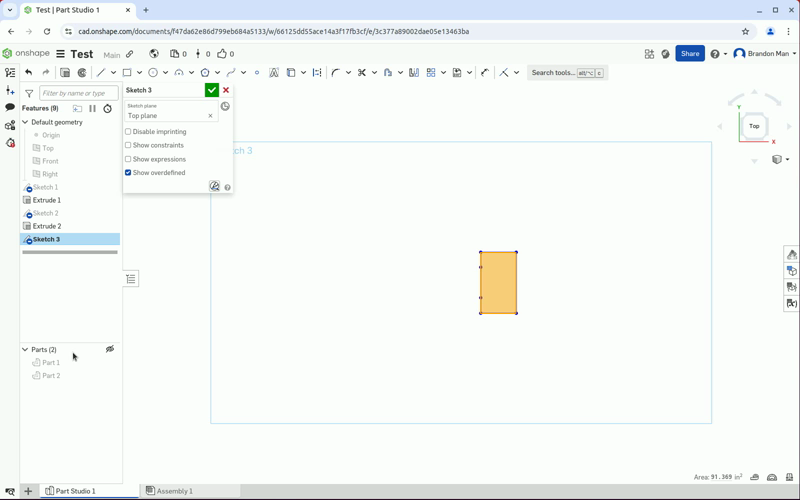
key(shift+e)
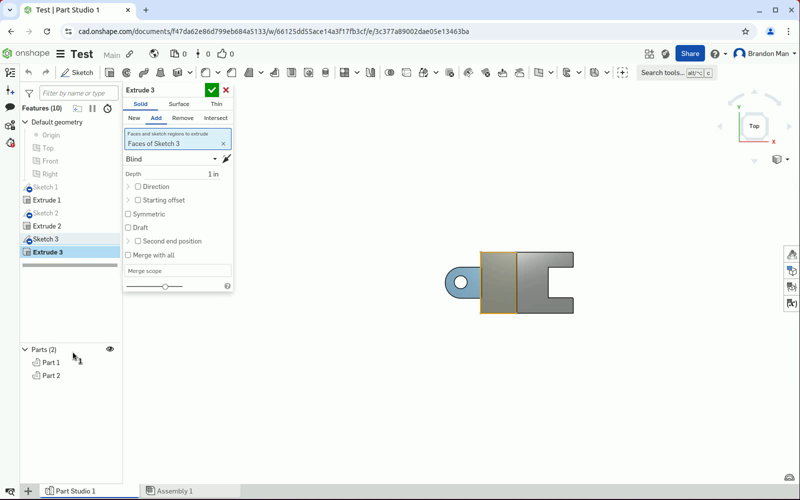
mouse_move(143, 106)
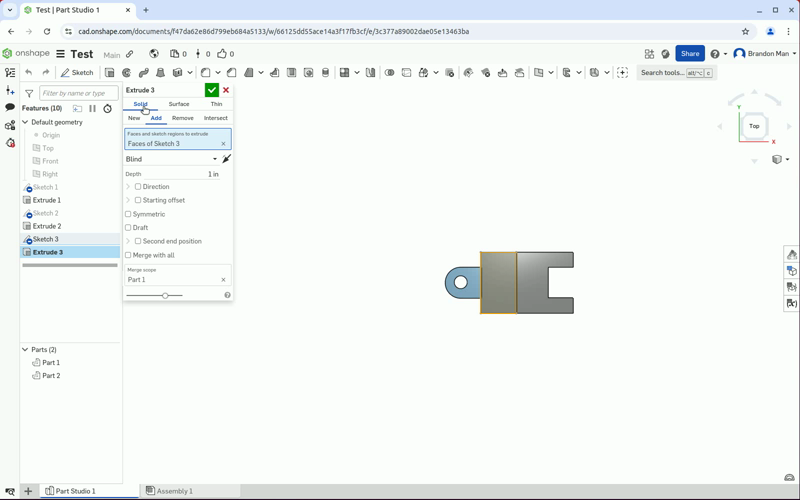
click(143, 106)
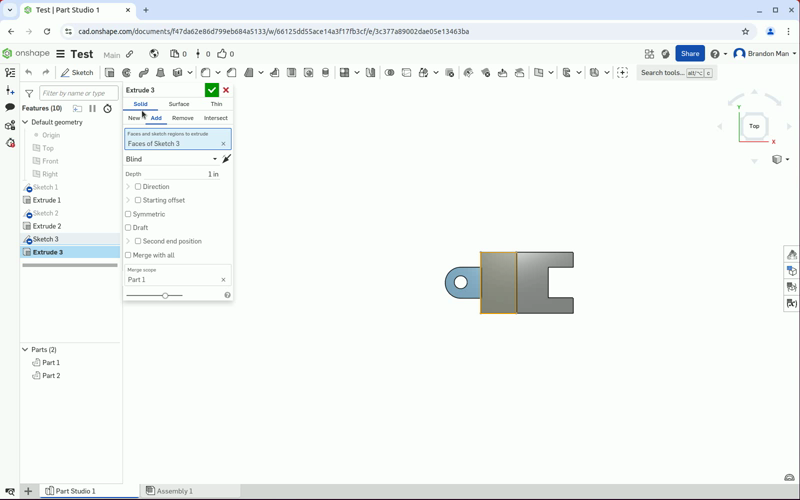
mouse_move(137, 120)
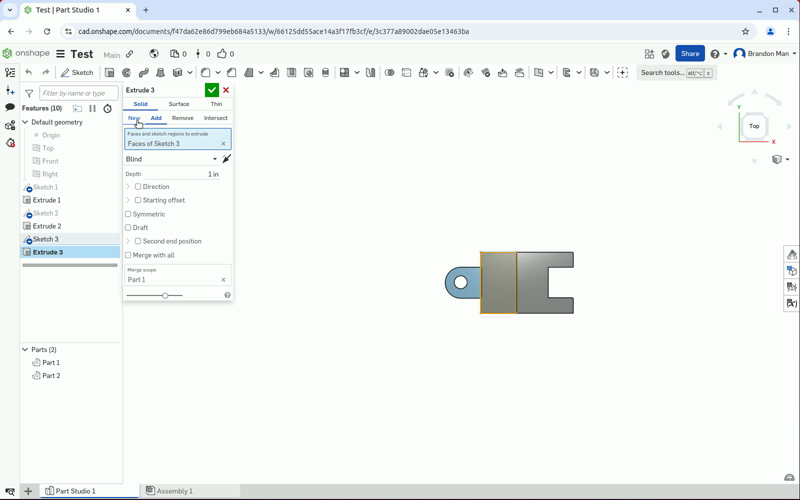
click(137, 120)
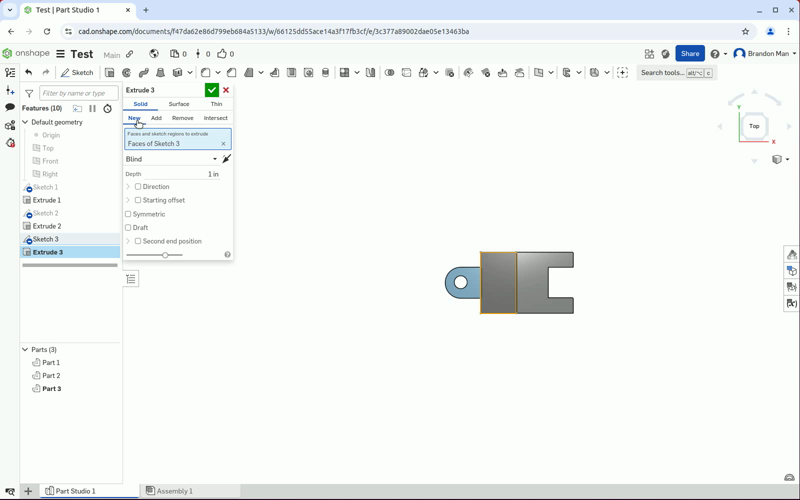
key(tab, 4)
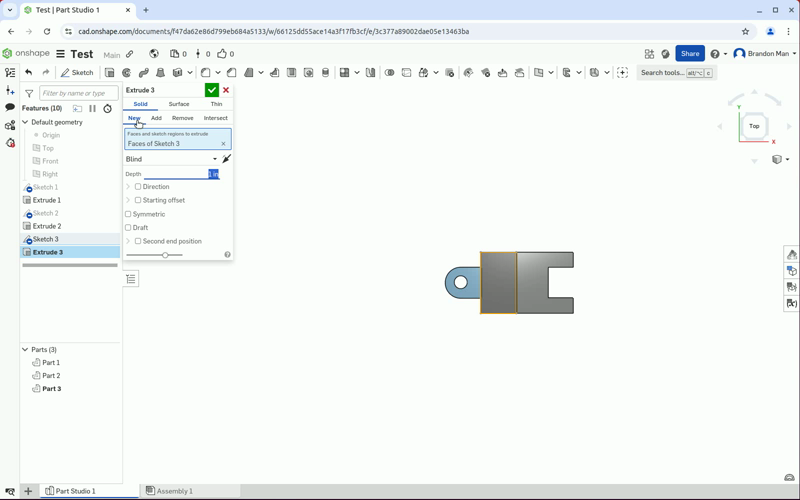
text(6.258)
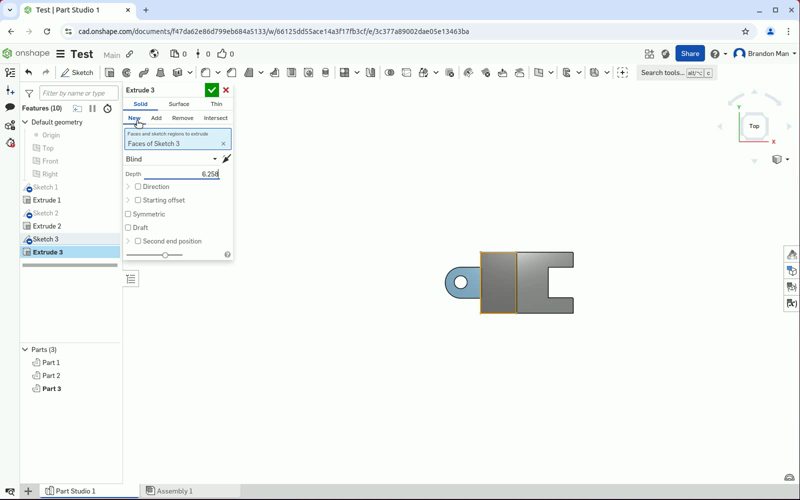
key(enter)
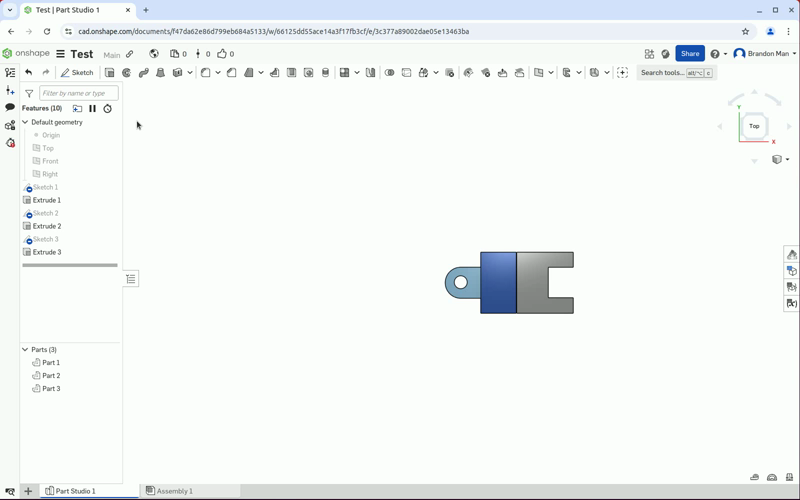
key(shift+h)
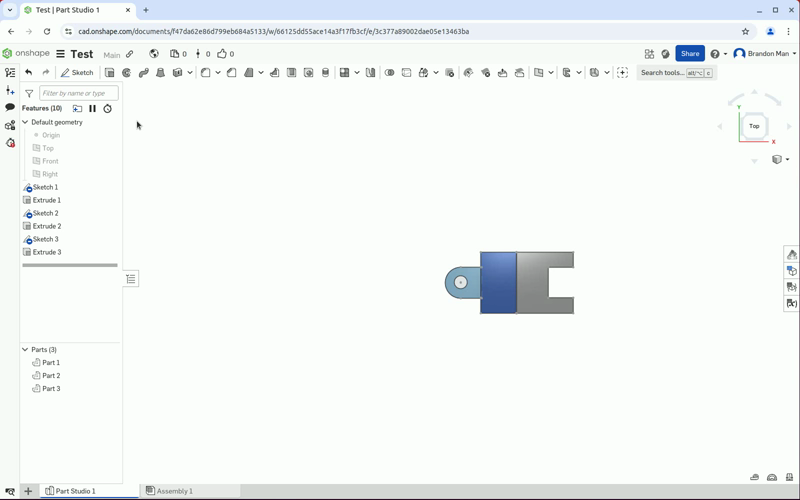
key(shift+h)
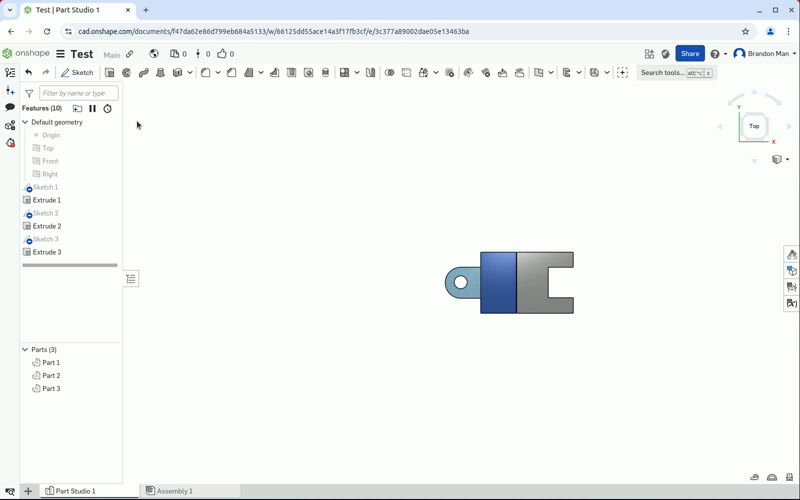
mouse_move(73, 189)
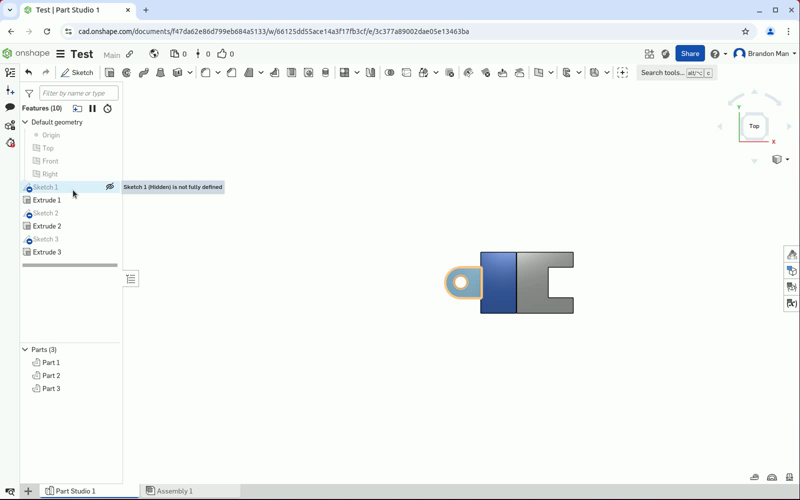
click(73, 189)
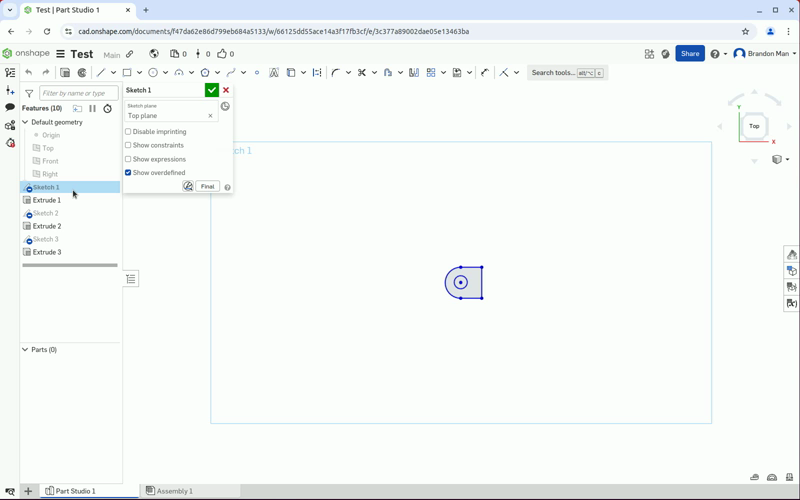
mouse_move(229, 92)
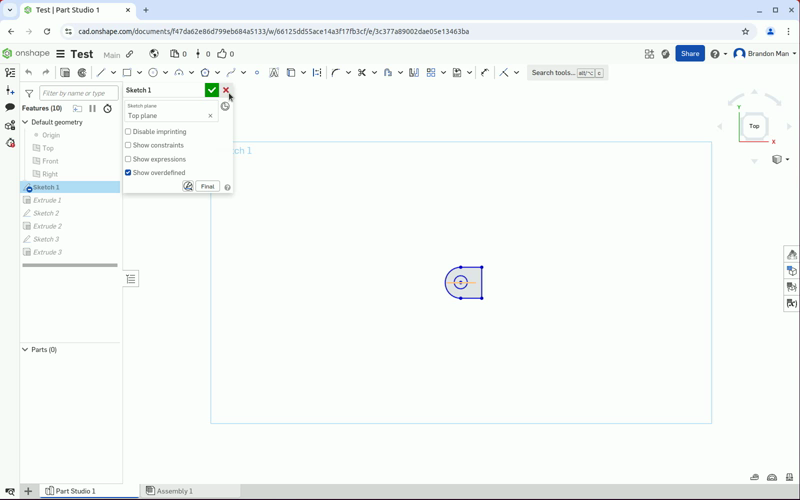
click(229, 92)
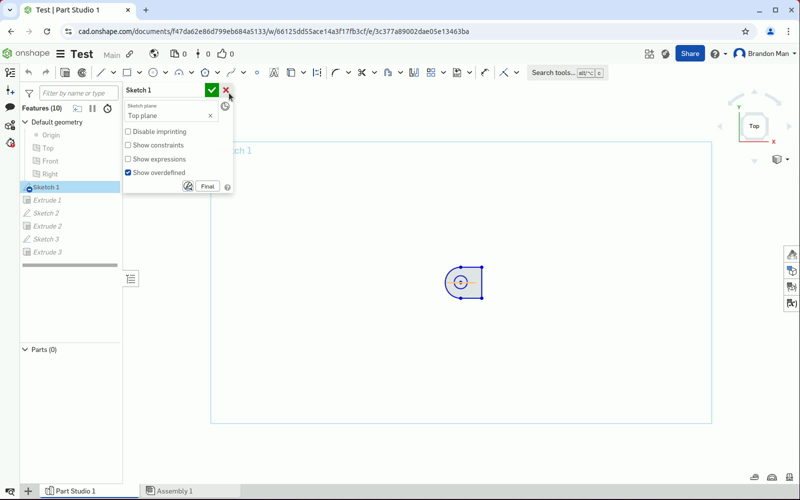
key(shift+s)
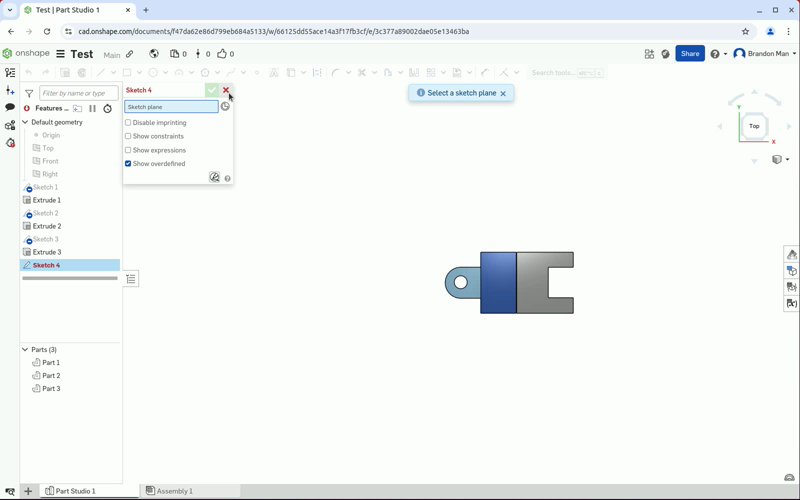
mouse_move(73, 150)
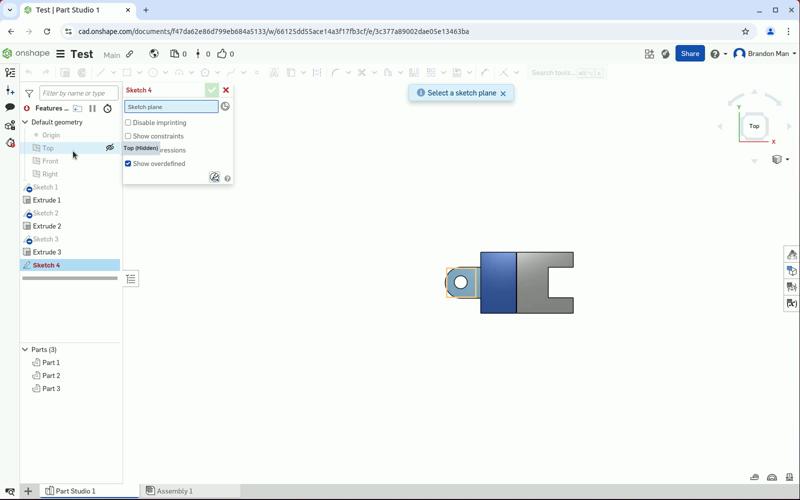
click(73, 150)
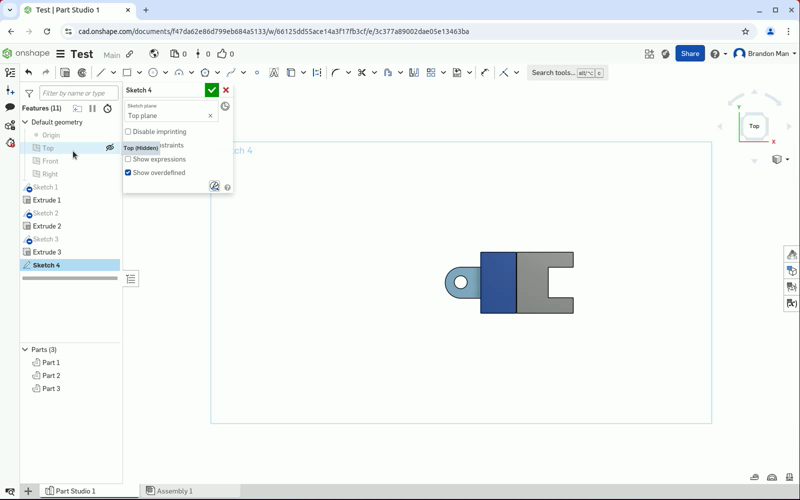
mouse_move(73, 352)
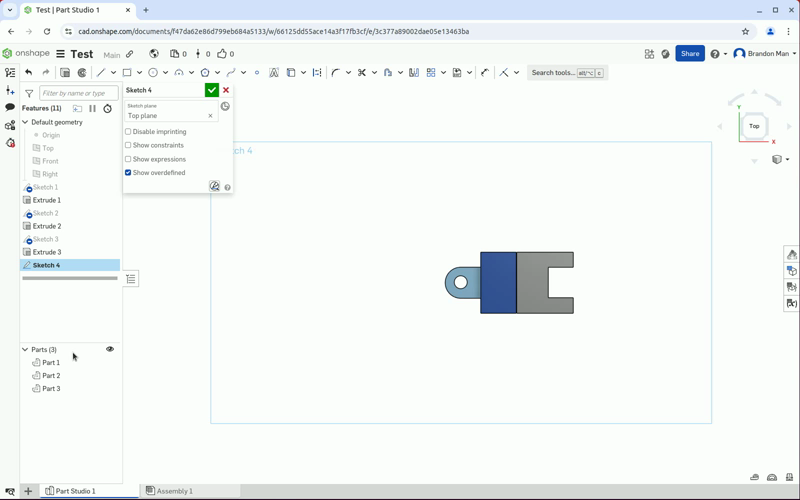
key(y)
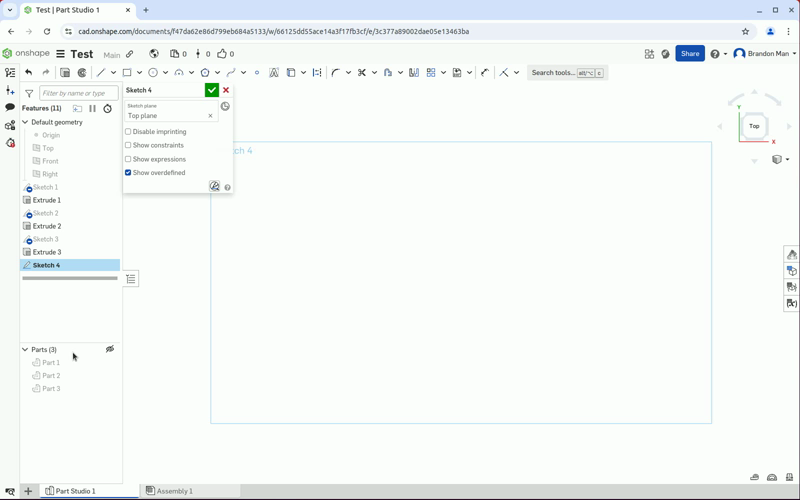
key(l)
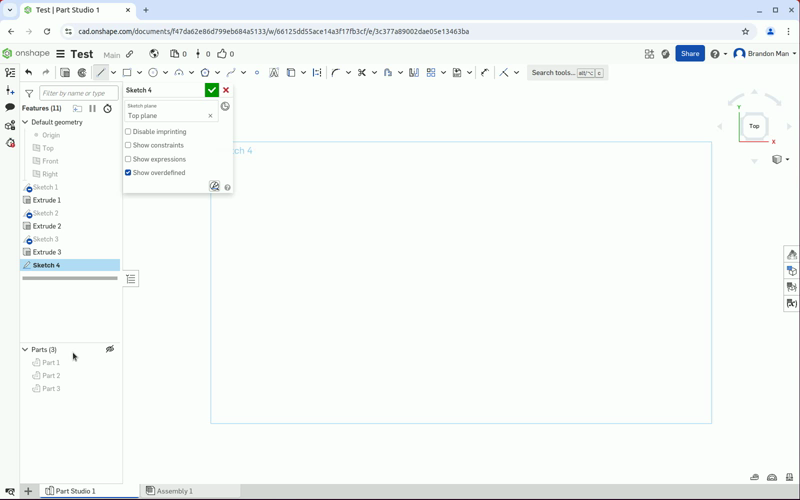
key_down(shift)
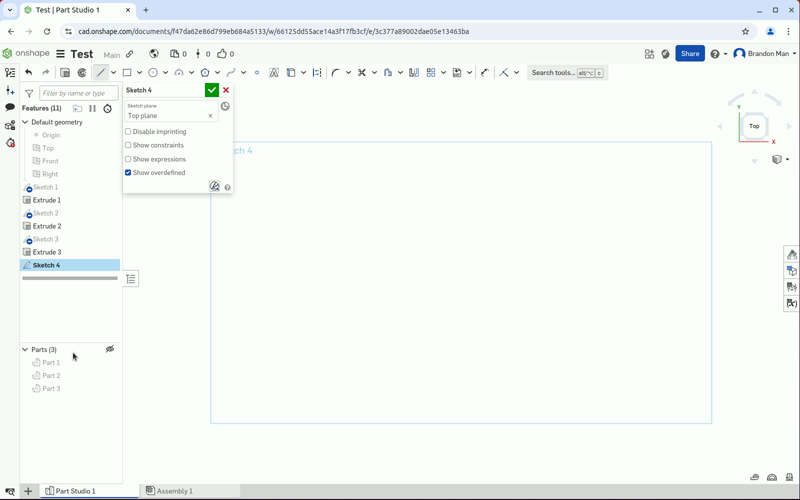
mouse_move(480, 313)
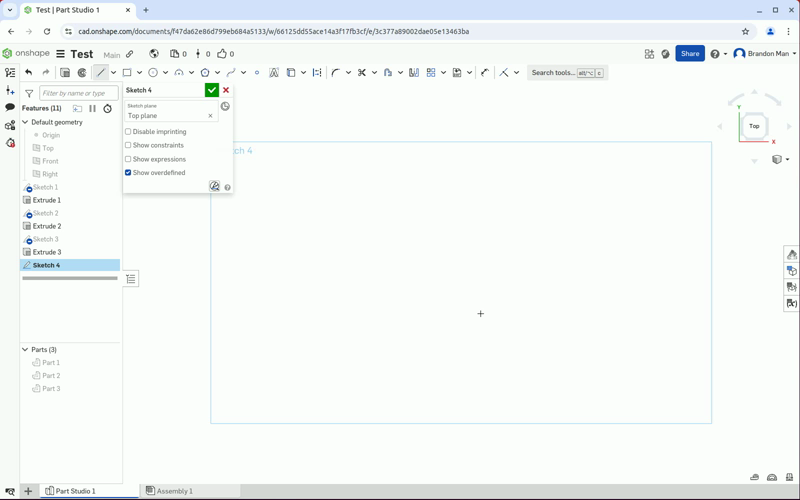
click(480, 313)
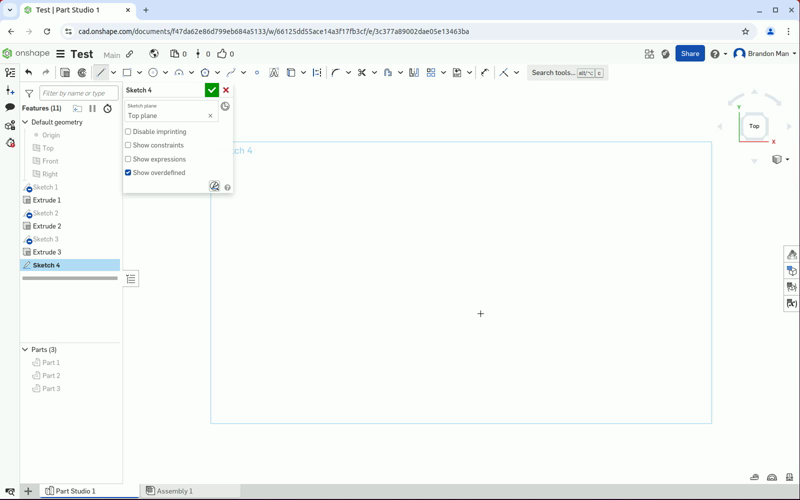
key_up(shift)
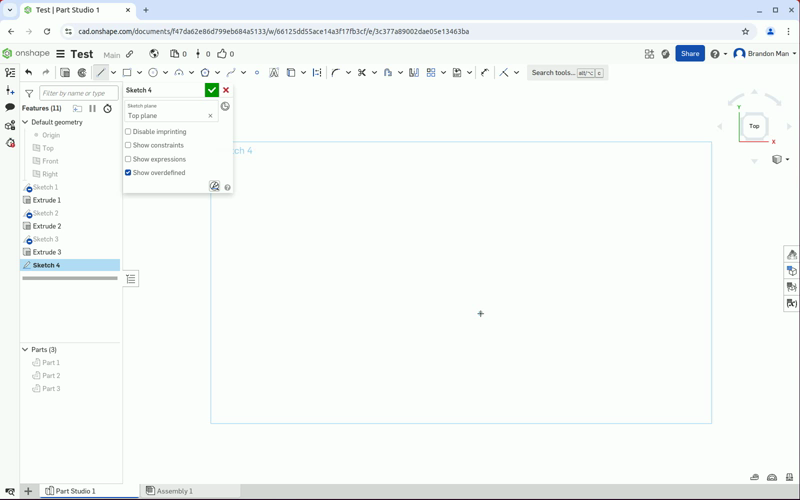
key_down(shift)
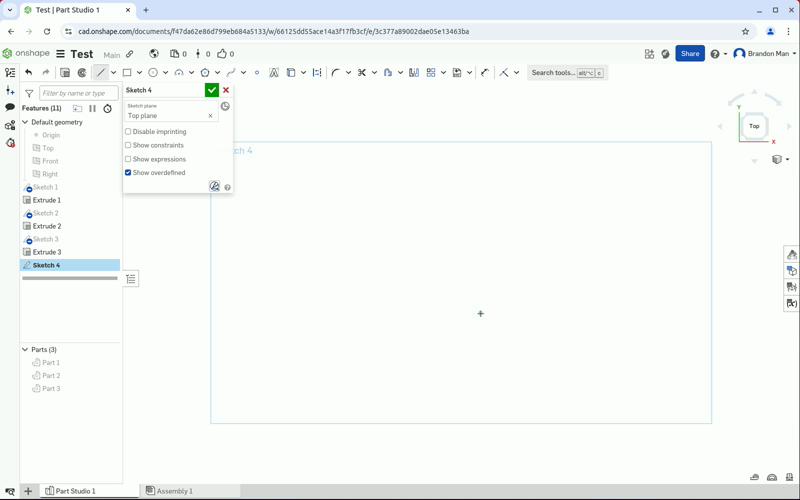
mouse_move(510, 313)
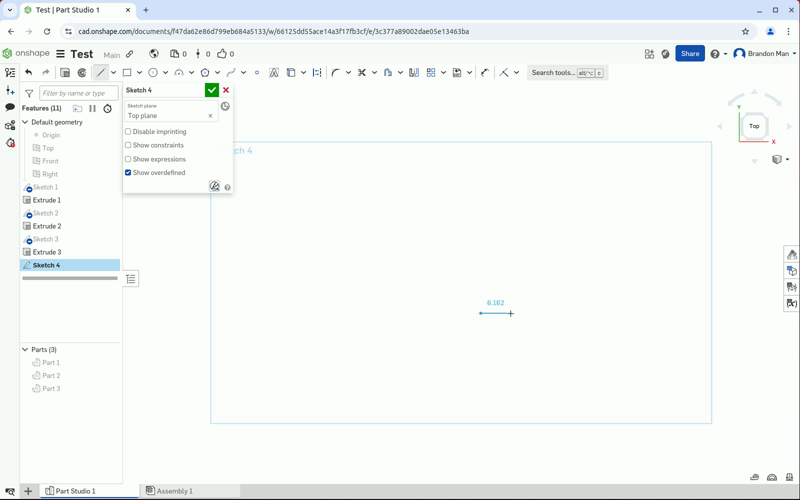
mouse_move(516, 313)
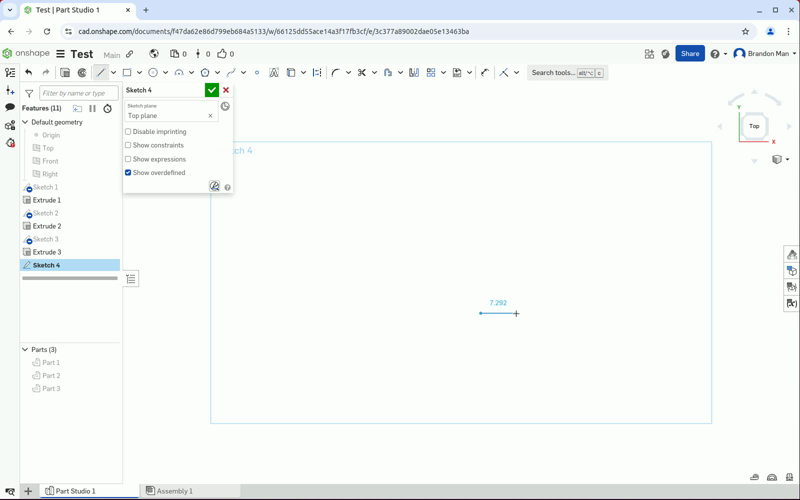
click(516, 313)
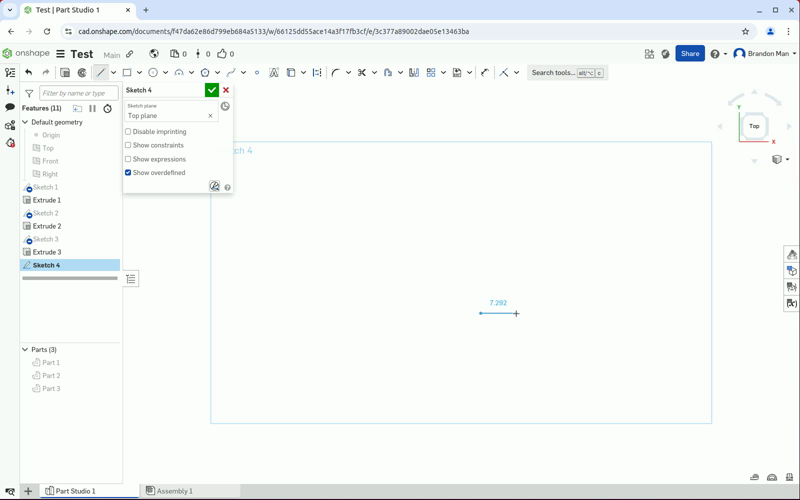
key_up(shift)
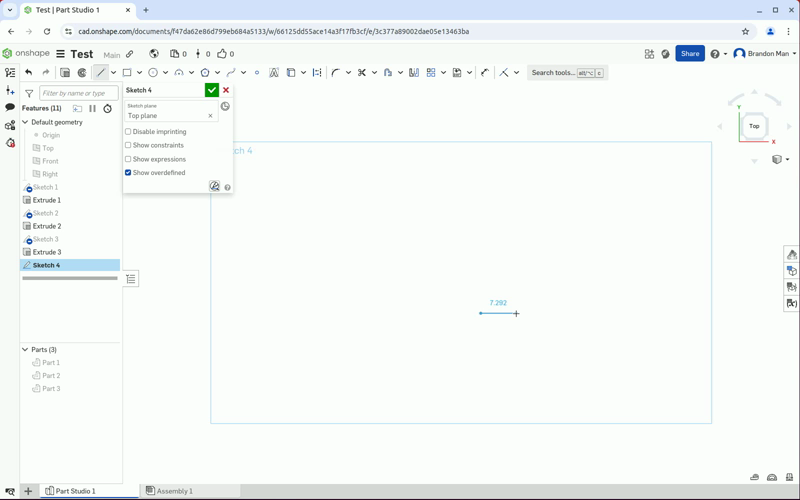
key_down(shift)
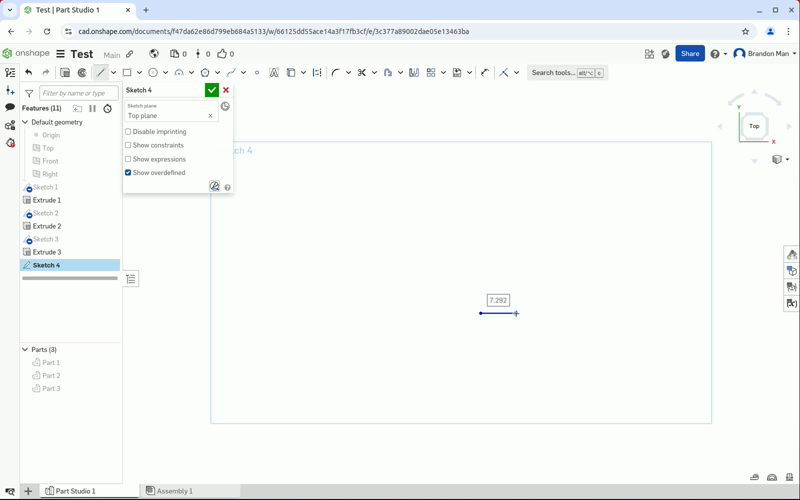
mouse_move(516, 252)
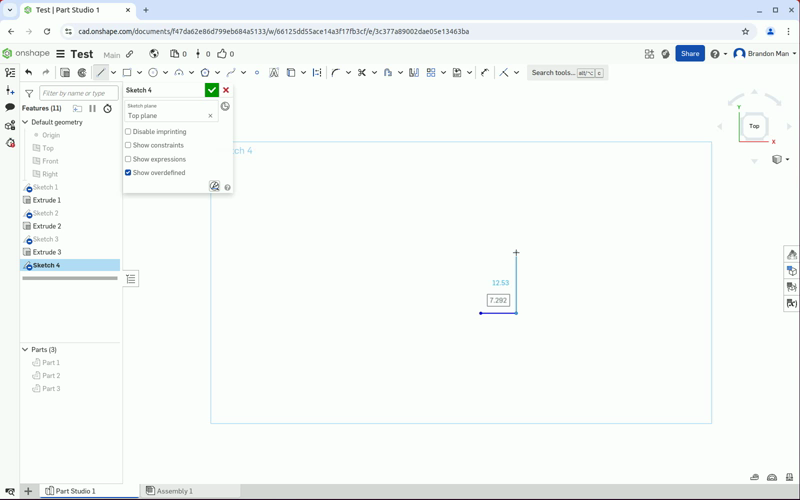
click(516, 252)
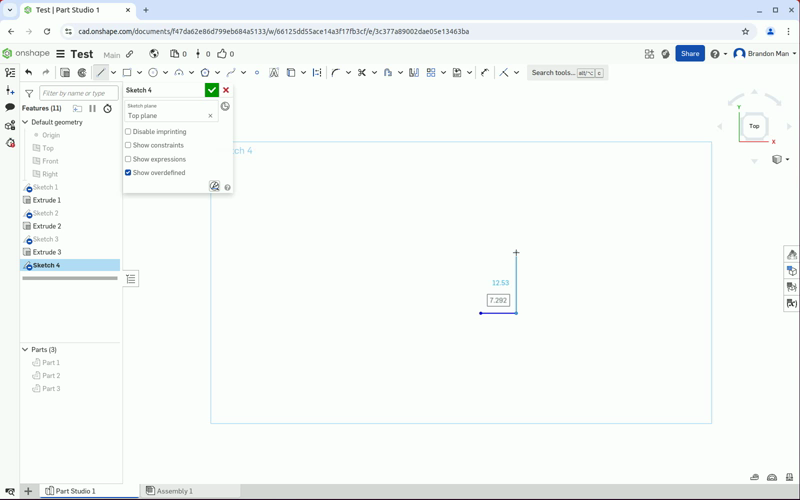
key_up(shift)
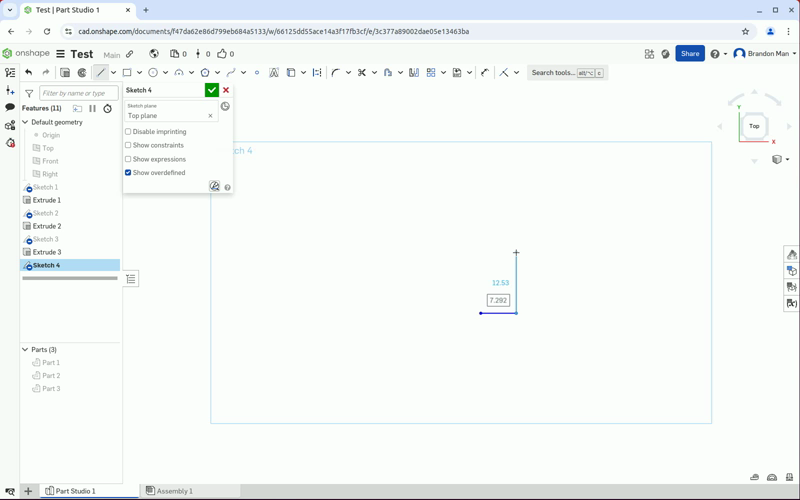
key_down(shift)
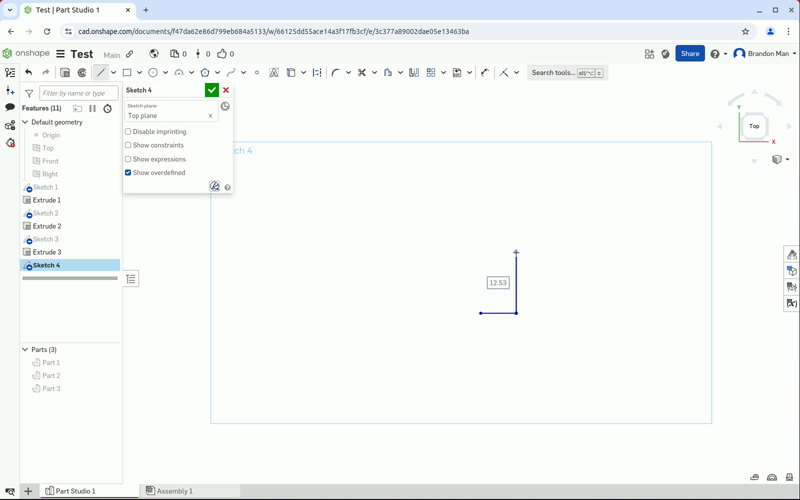
mouse_move(546, 252)
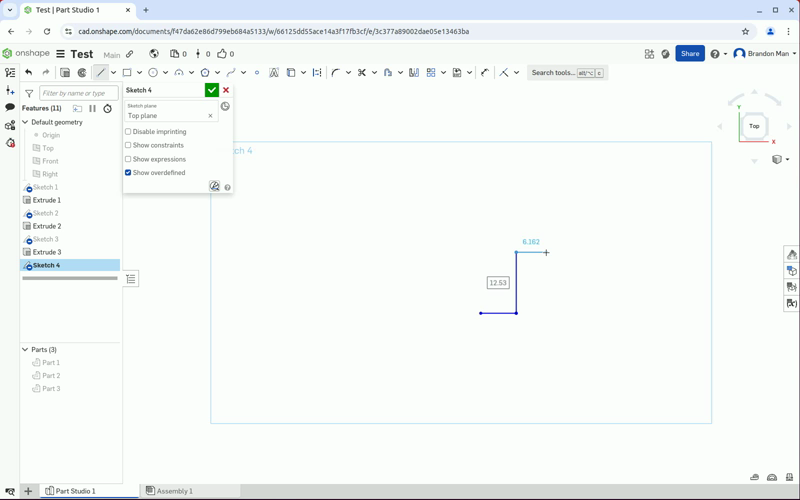
mouse_move(480, 252)
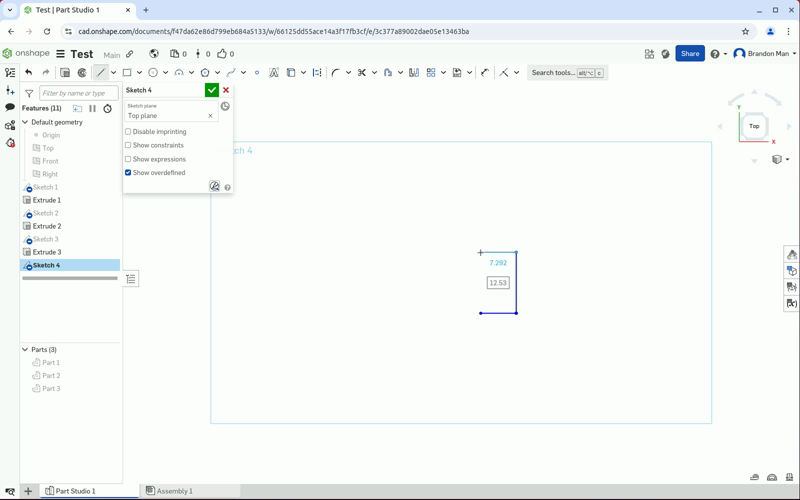
click(480, 252)
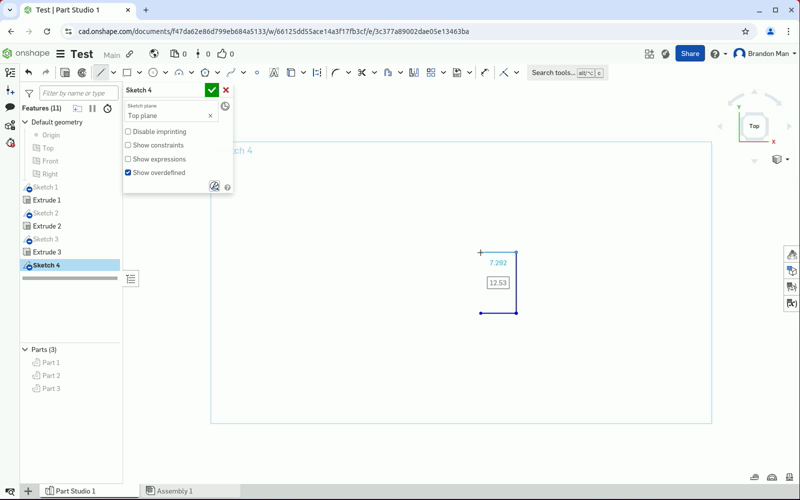
key_up(shift)
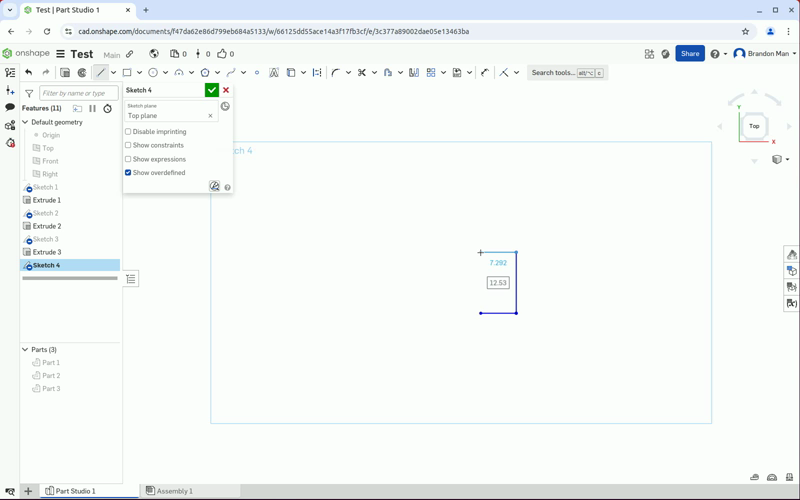
key_down(shift)
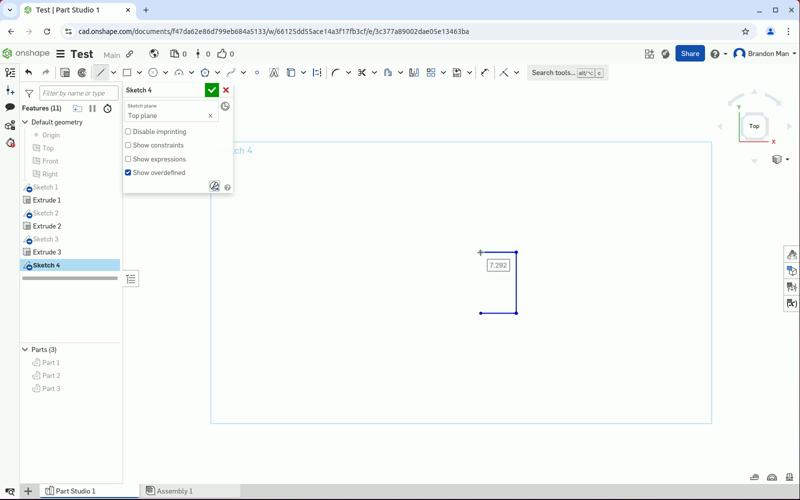
mouse_move(510, 252)
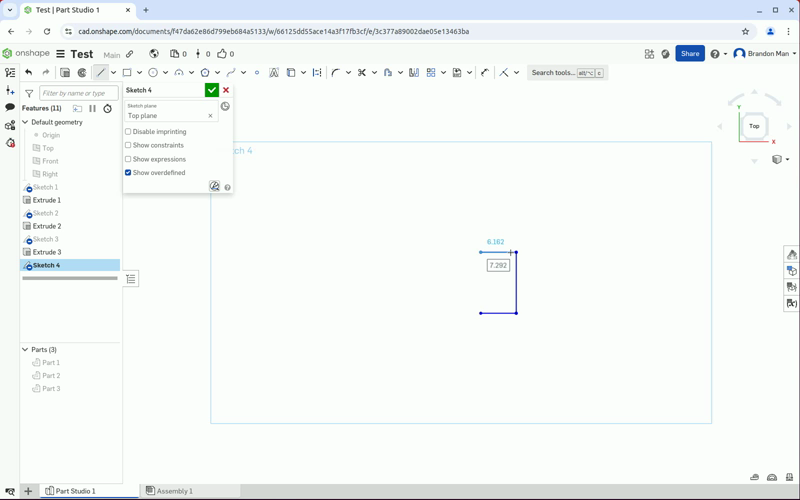
mouse_move(480, 267)
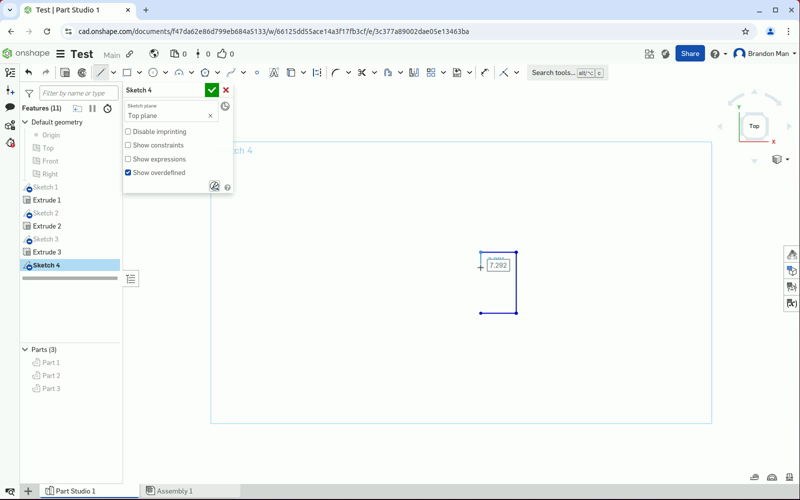
click(480, 267)
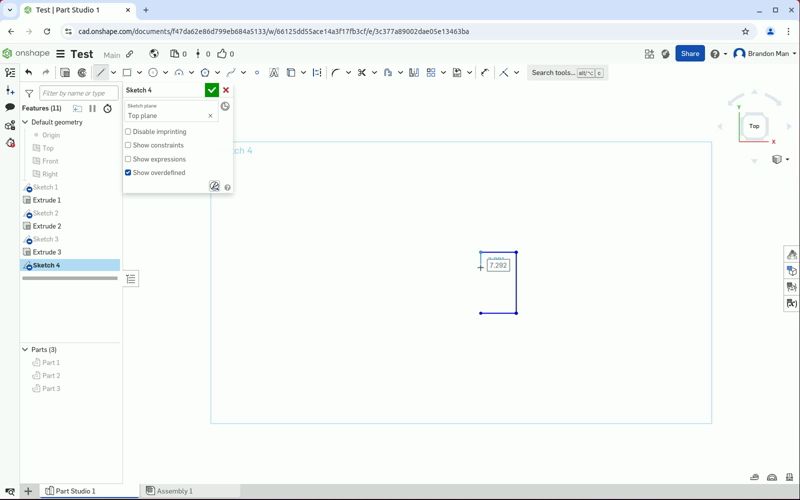
key_up(shift)
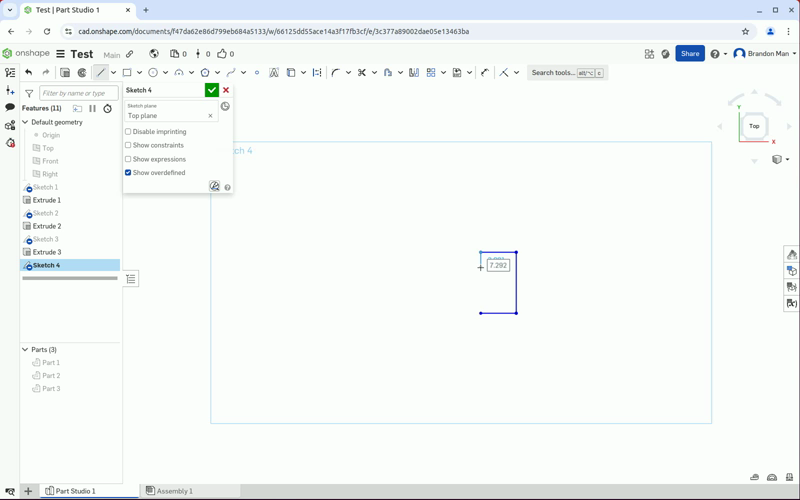
key_down(shift)
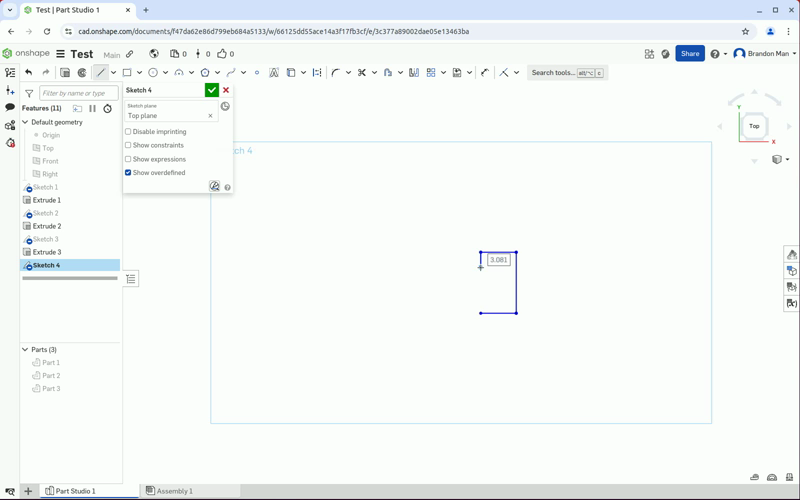
mouse_move(510, 267)
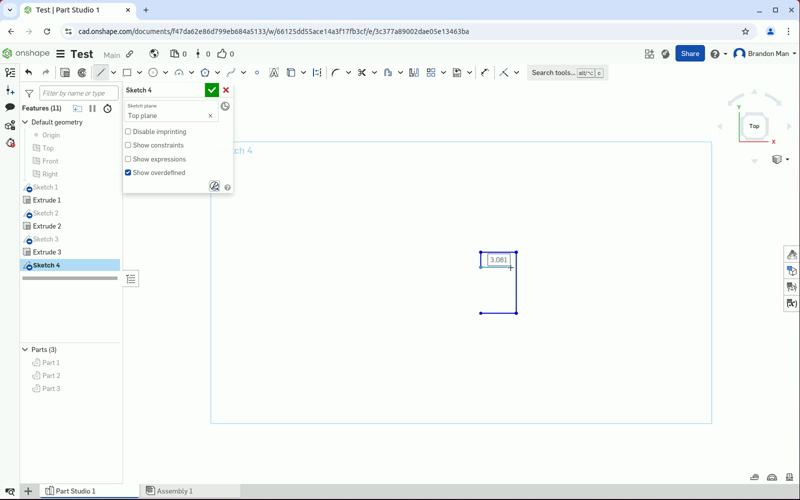
mouse_move(480, 297)
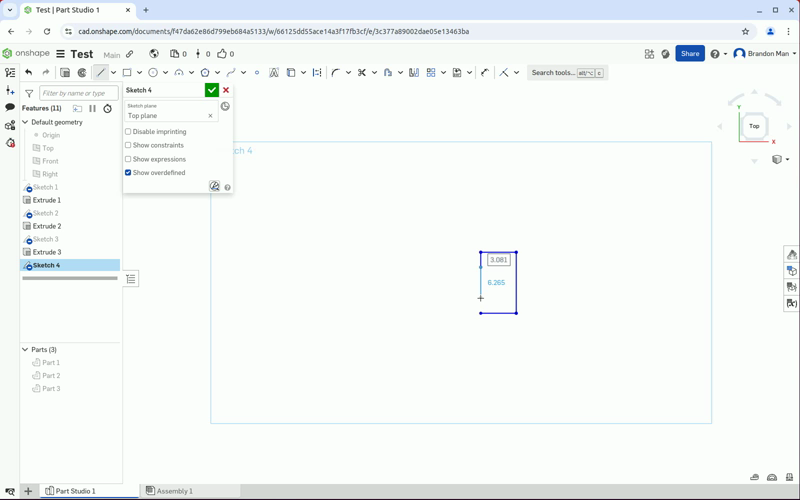
click(480, 297)
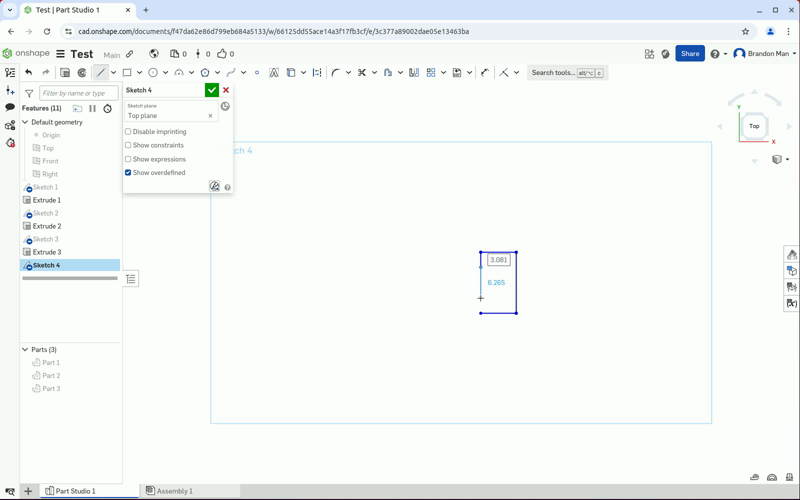
key_up(shift)
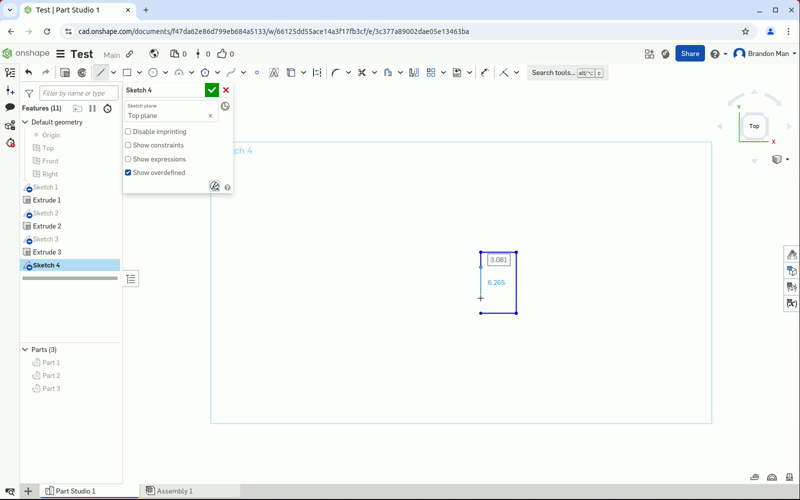
mouse_move(510, 297)
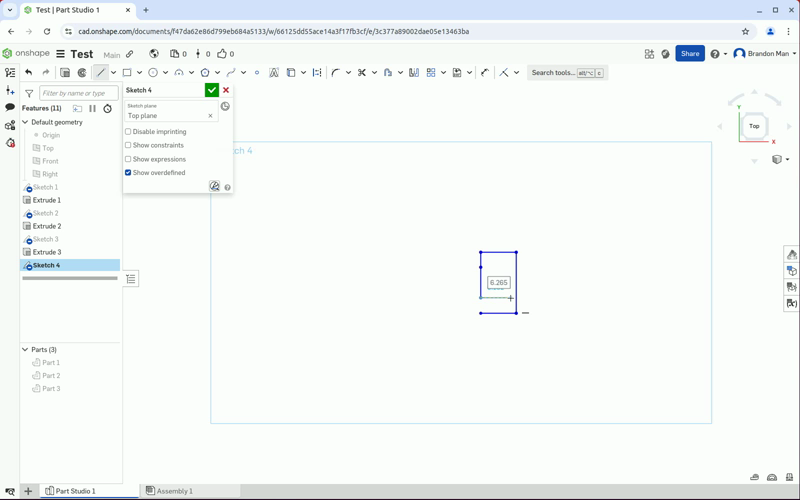
key_down(shift)
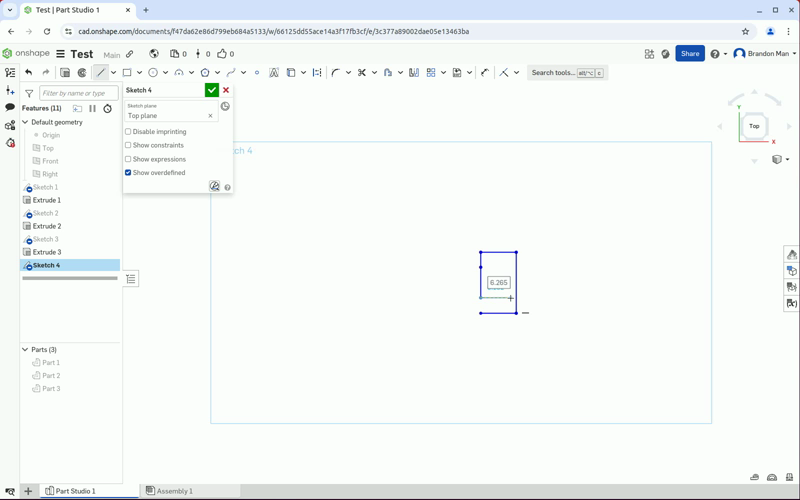
mouse_move(480, 313)
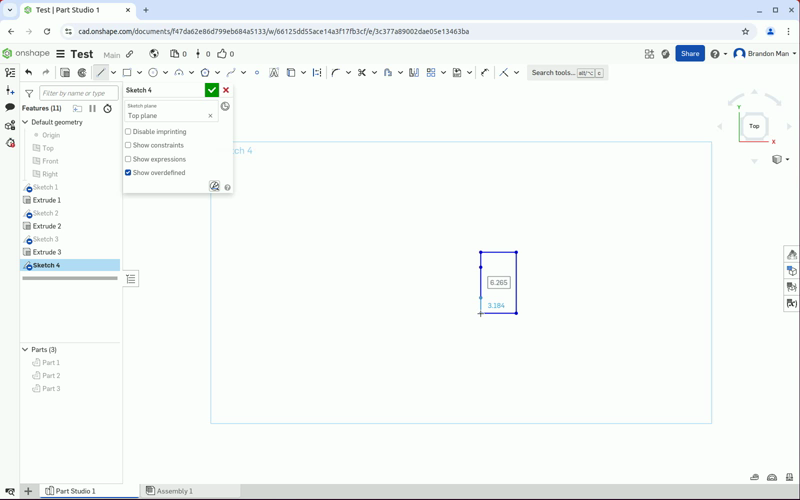
key_up(shift)
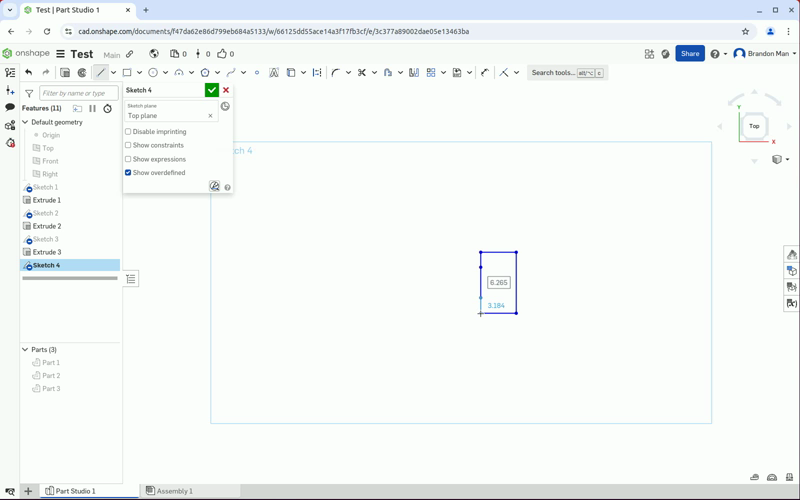
click(480, 313)
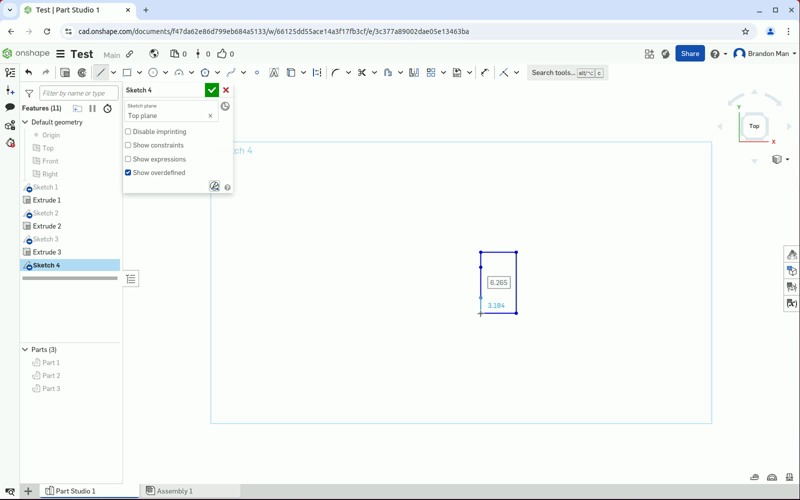
key(esc)
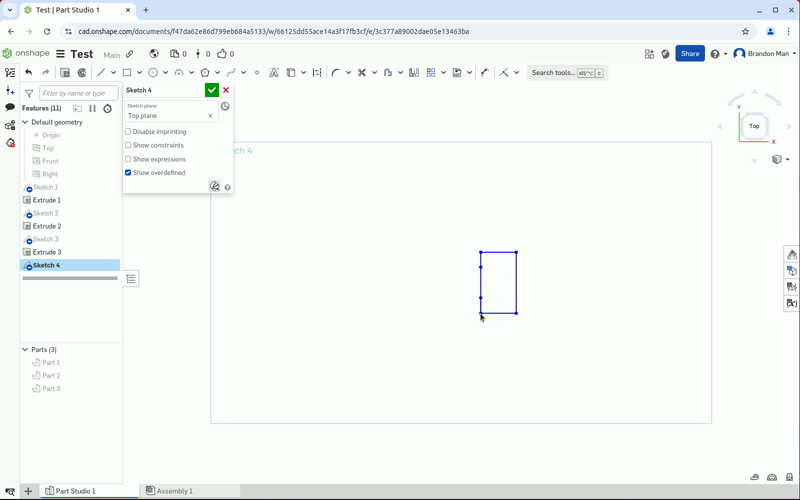
mouse_move(509, 299)
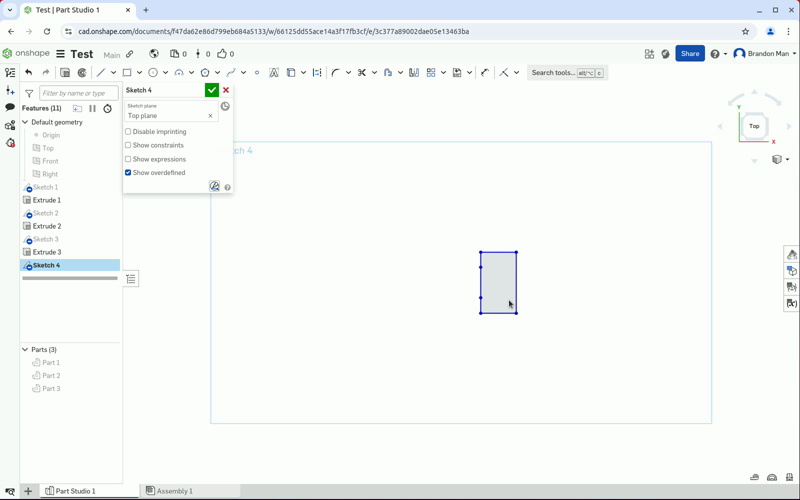
click(509, 299)
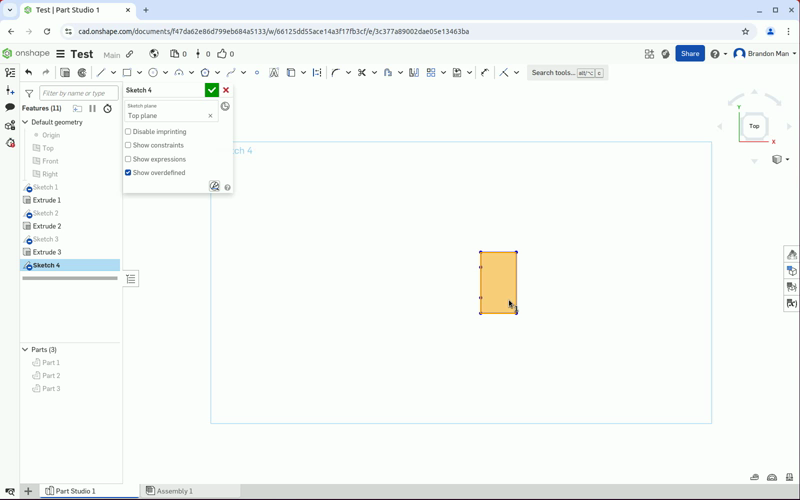
mouse_move(73, 352)
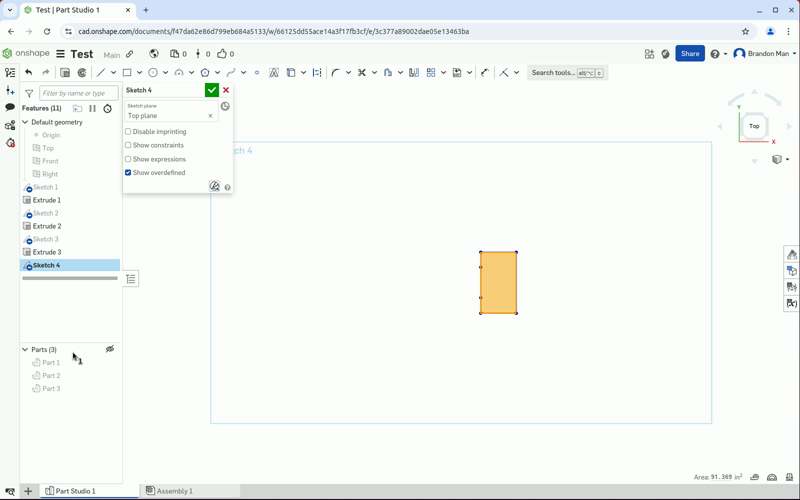
key(shift+y)
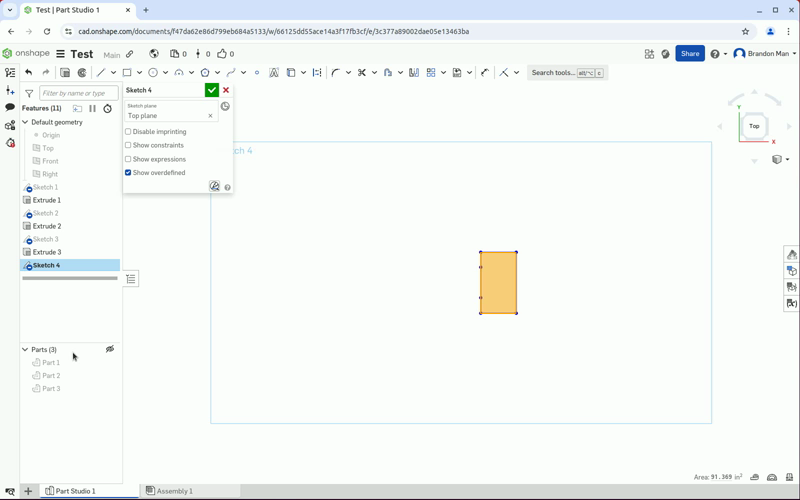
key(shift+e)
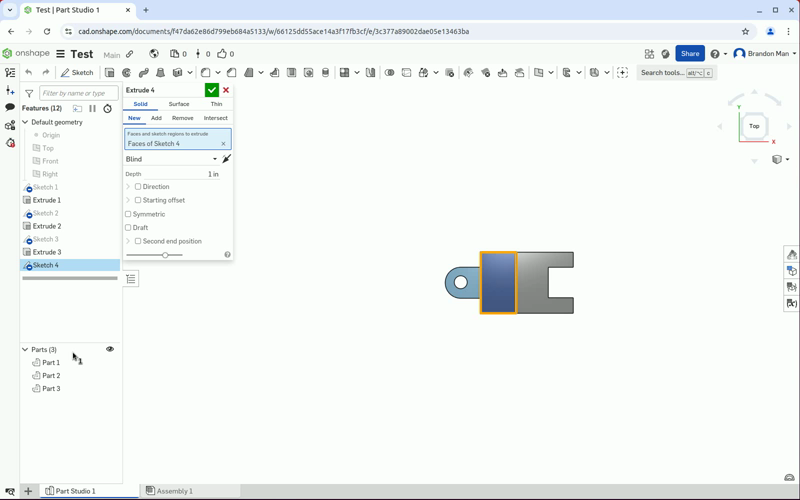
mouse_move(143, 106)
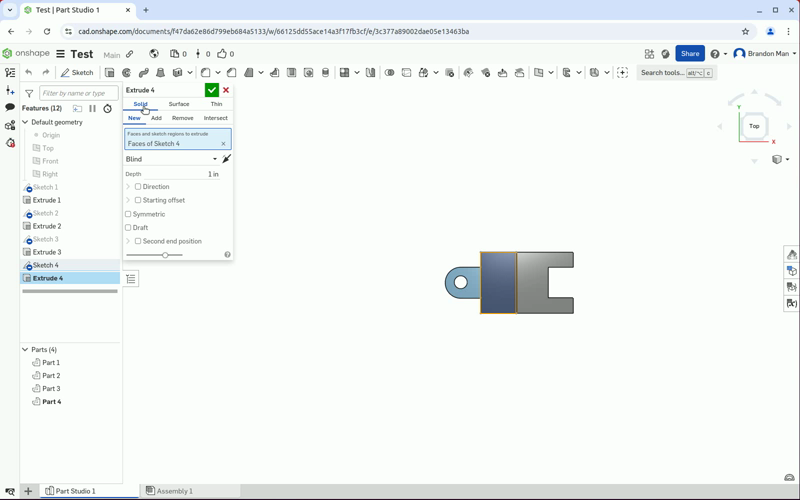
click(143, 106)
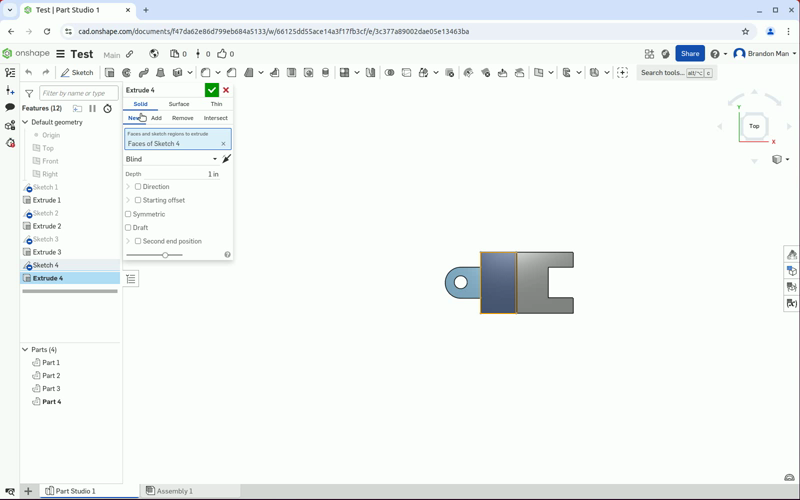
mouse_move(137, 120)
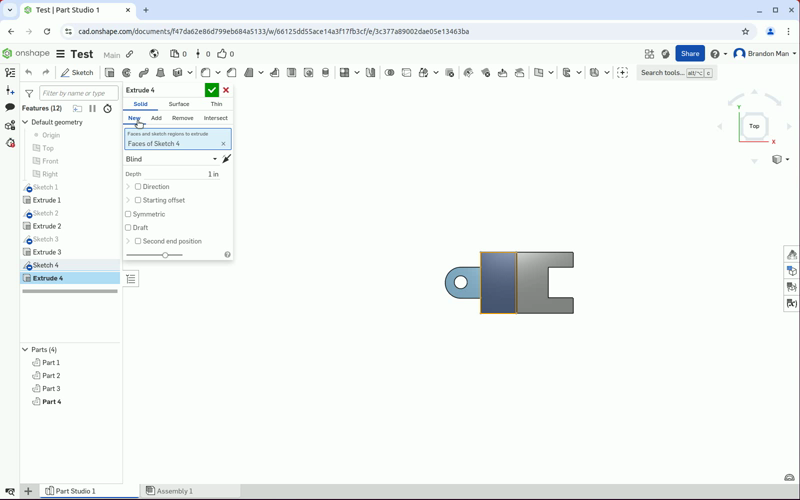
click(137, 120)
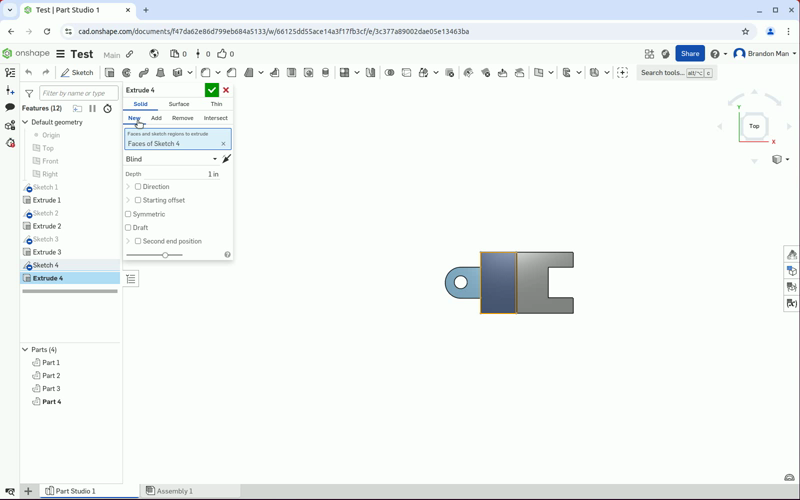
key(tab, 4)
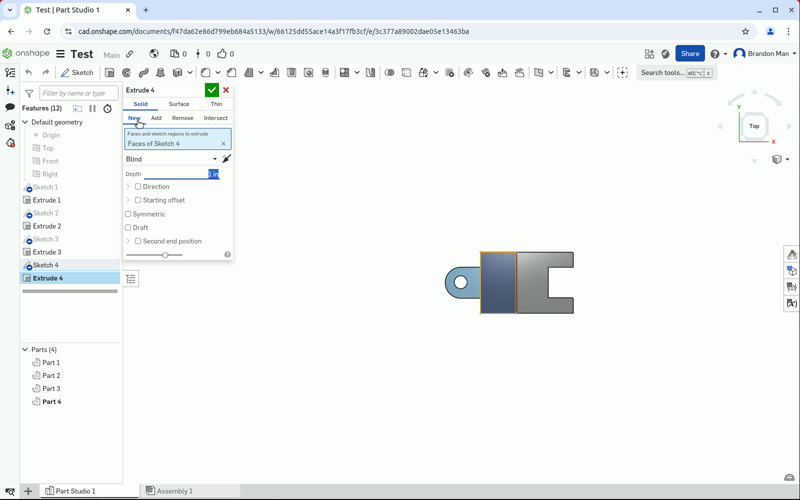
text(11.554)
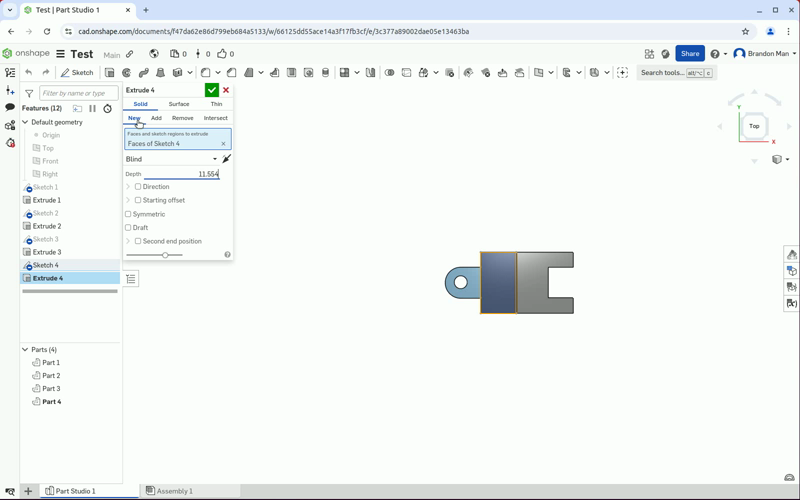
key(enter)
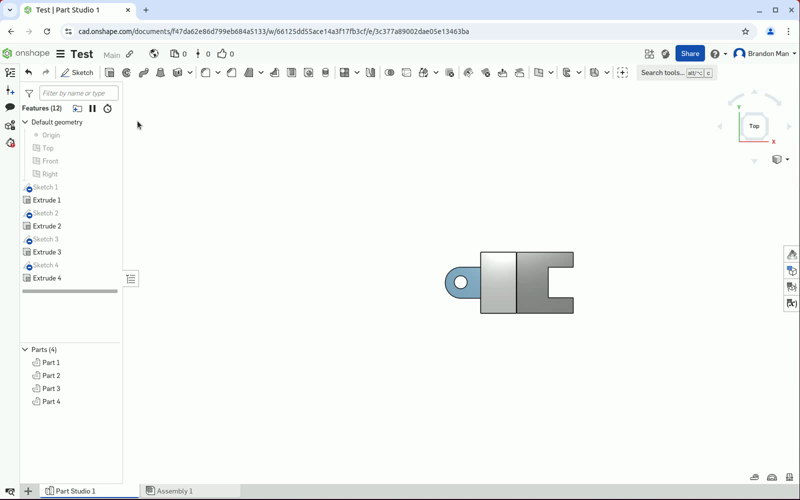
key(shift+h)
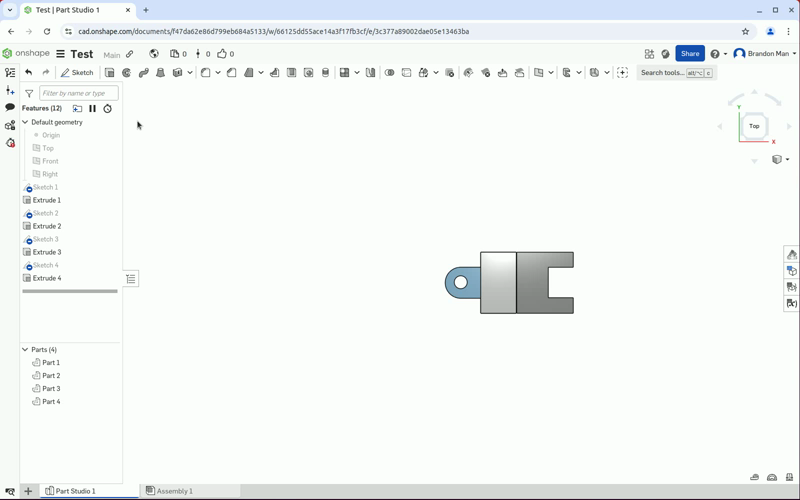
key(shift+h)
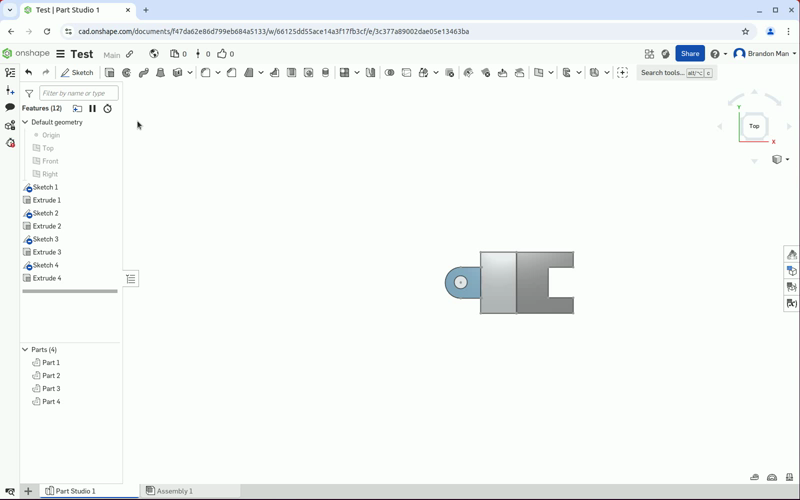
key(shift+7)
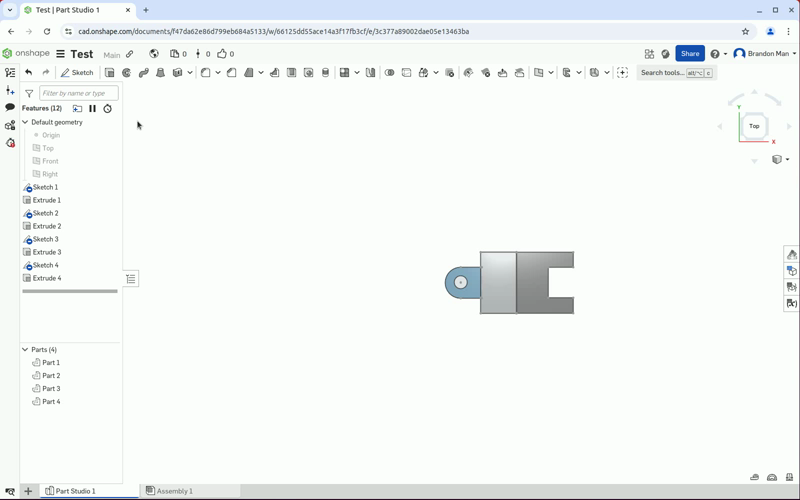
key(up, 3)
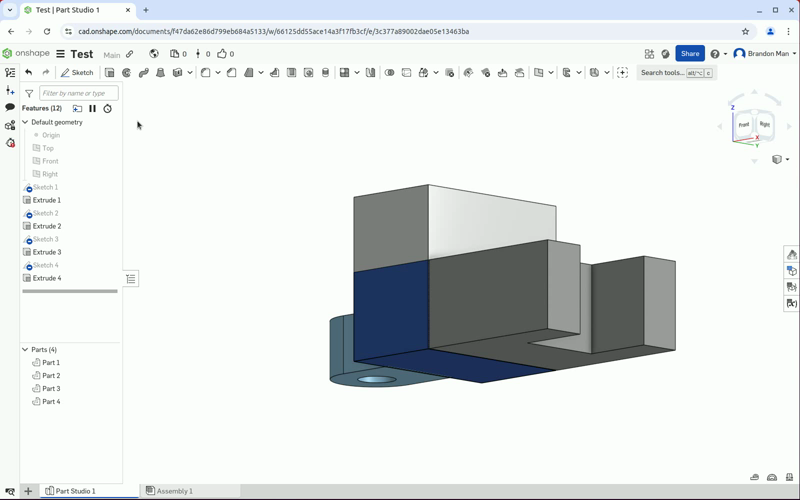
key(left, 3)
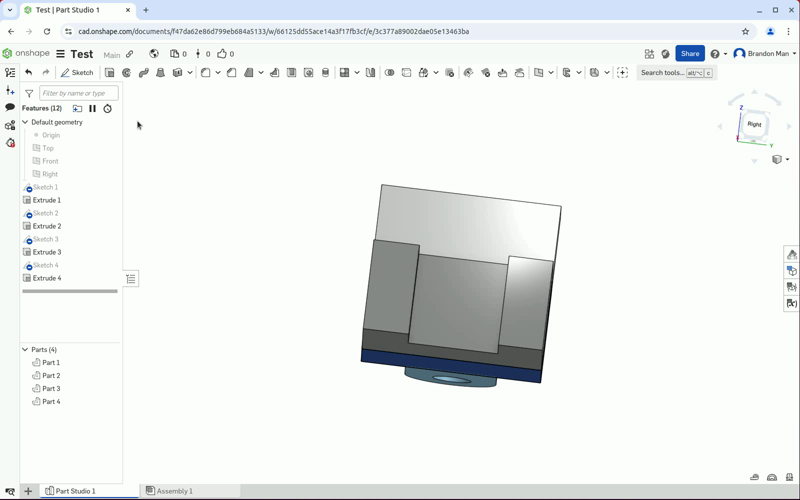
key(right, 3)
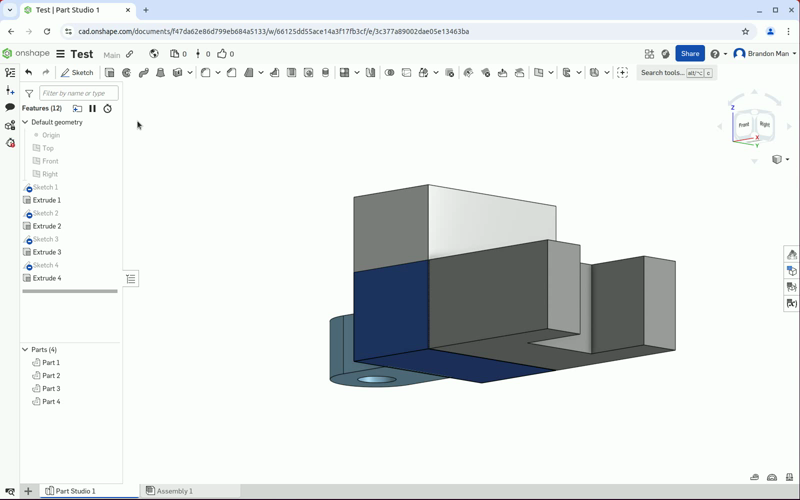
key(down, 3)
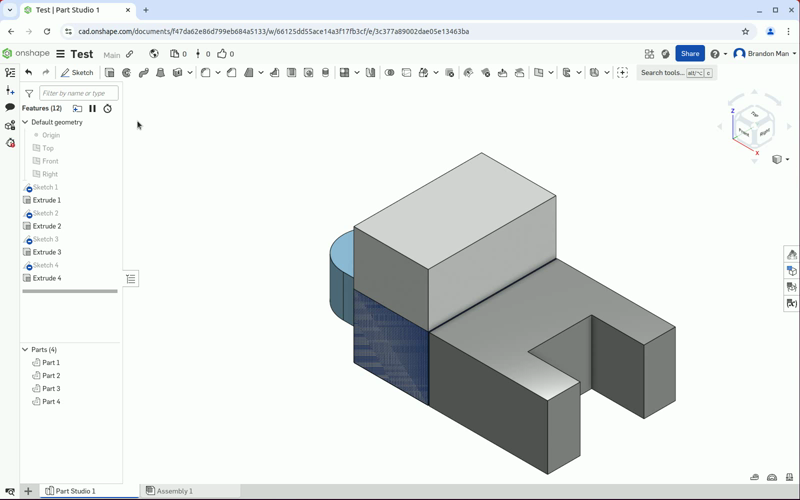
mouse_move(73, 189)
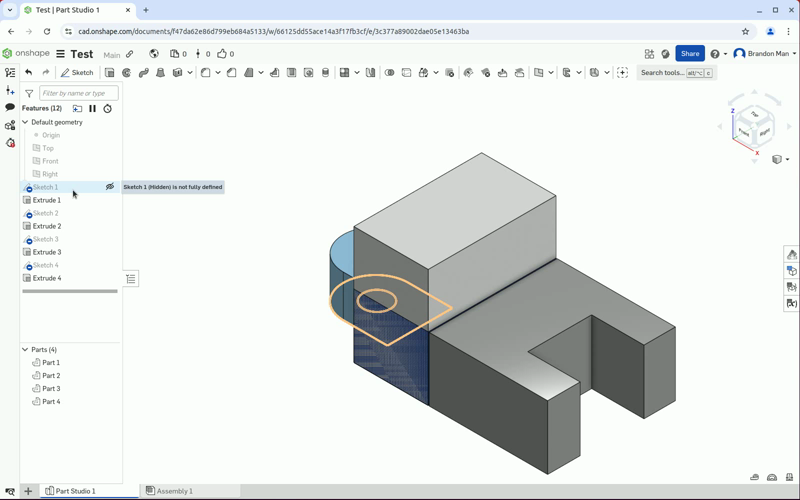
click(73, 189)